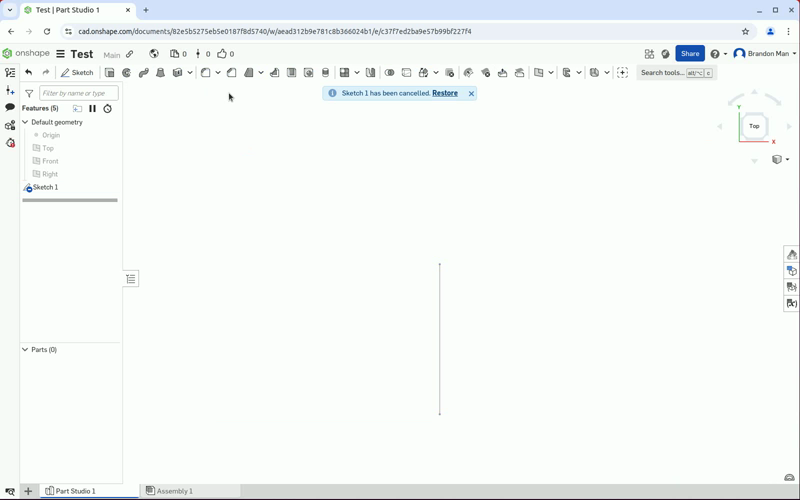
key(shift+h)
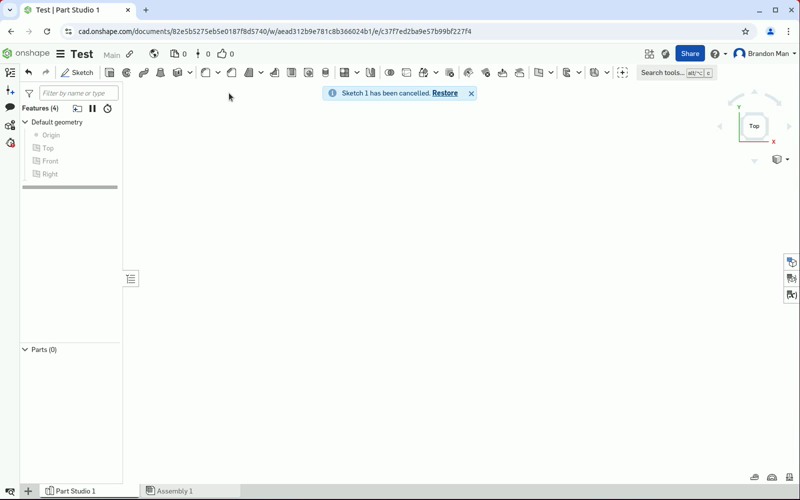
mouse_move(73, 352)
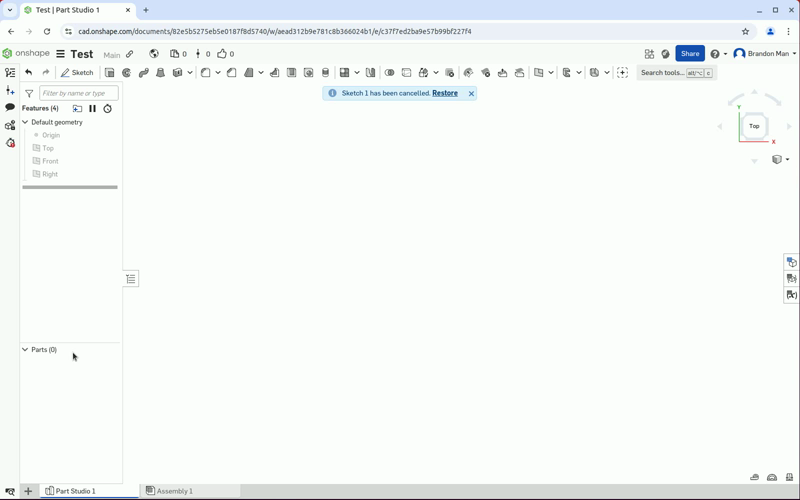
key(y)
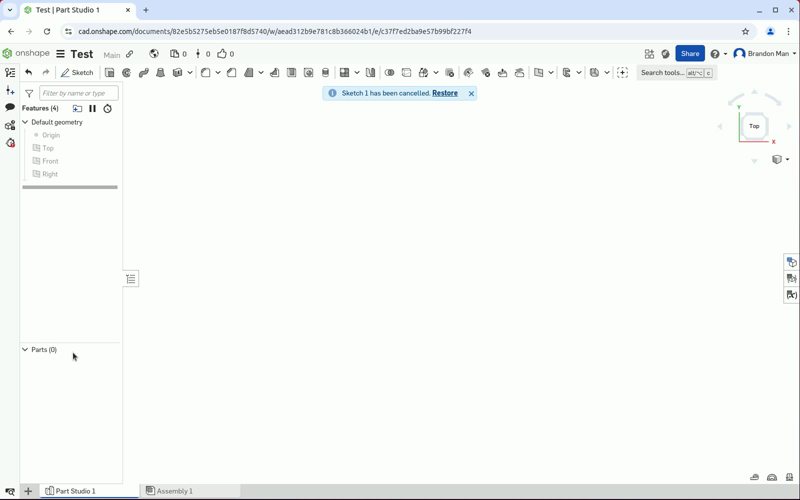
key(shift+p)
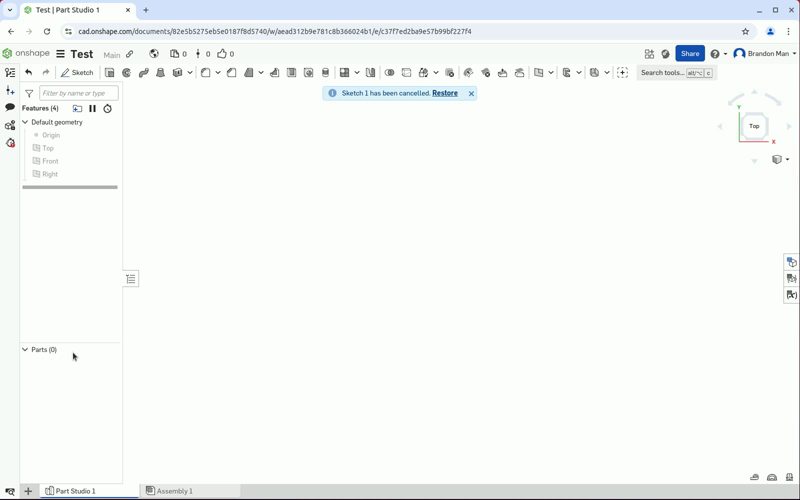
key(space)
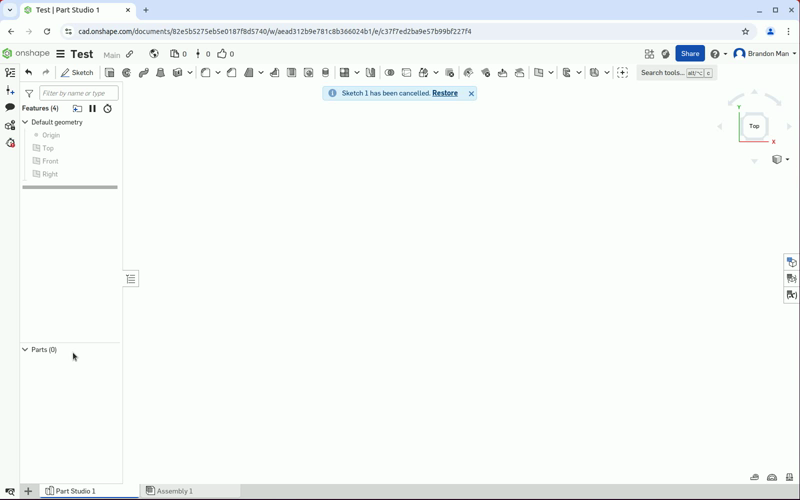
key_down(shift)
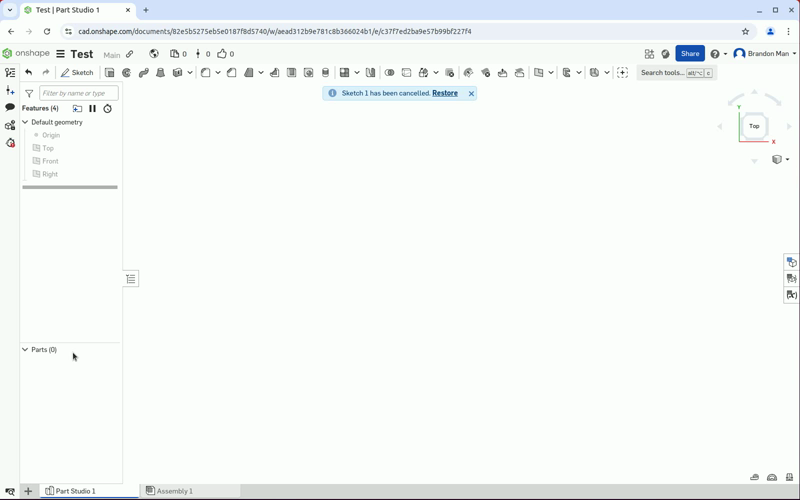
key(up)
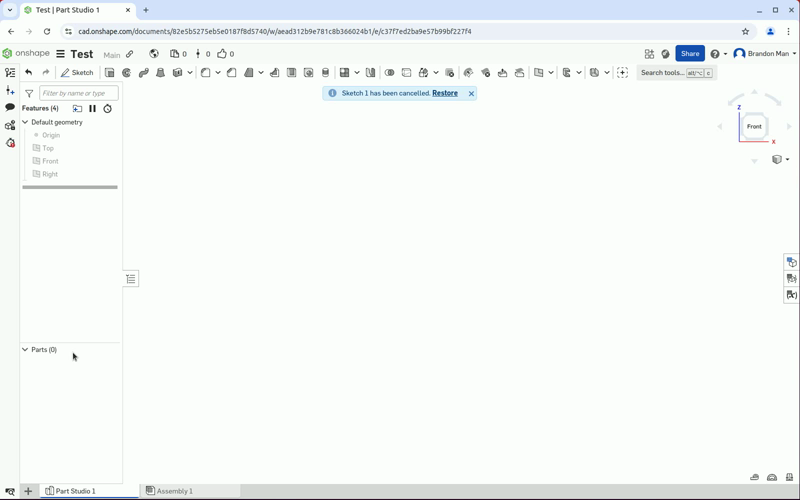
key_up(shift)
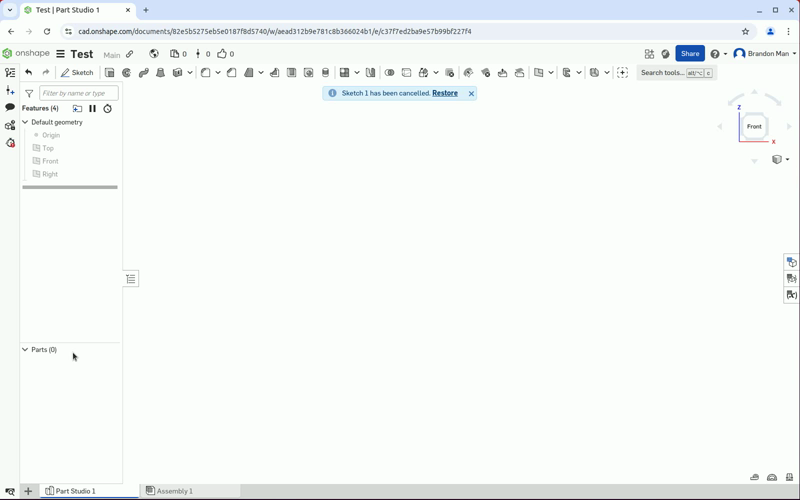
mouse_move(73, 352)
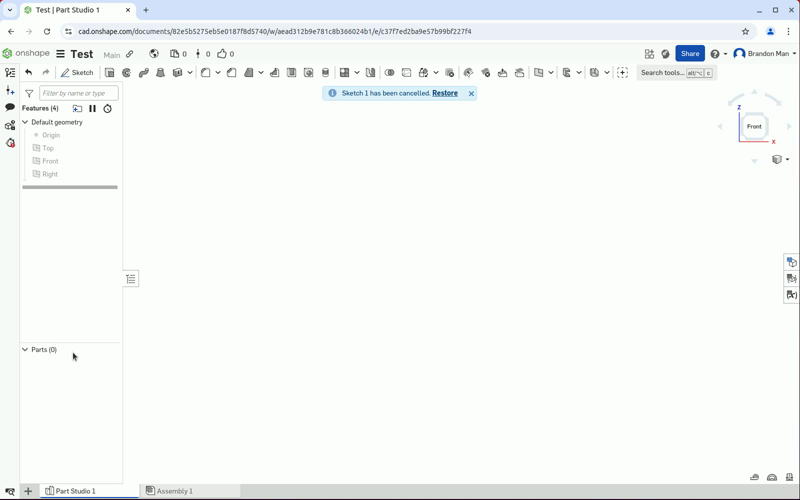
key(shift+y)
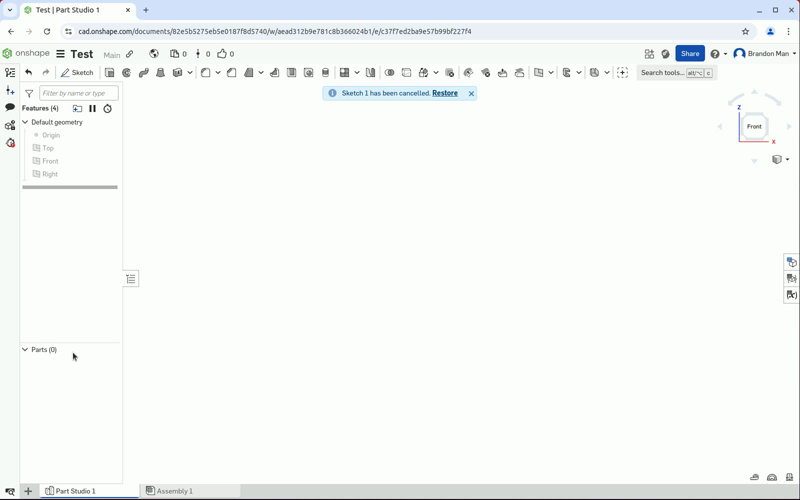
key(shift+s)
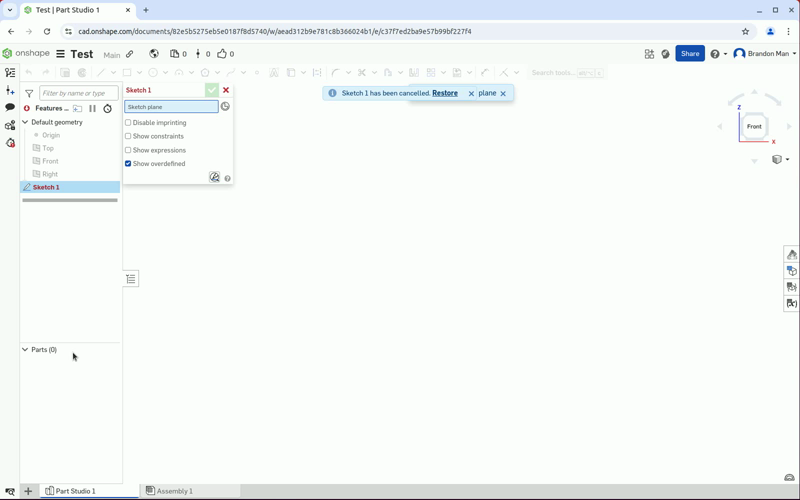
mouse_move(73, 163)
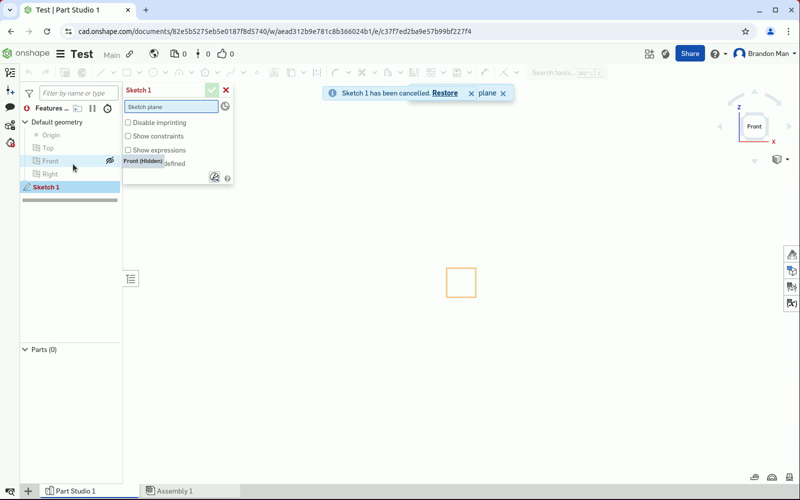
click(73, 163)
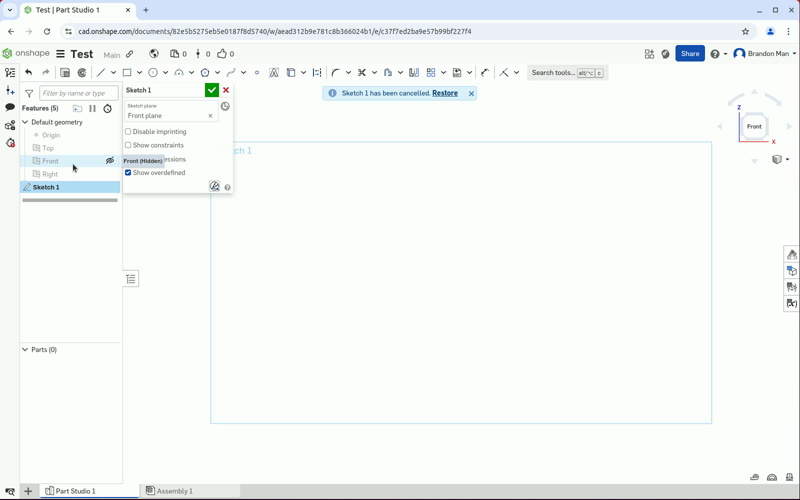
mouse_move(73, 352)
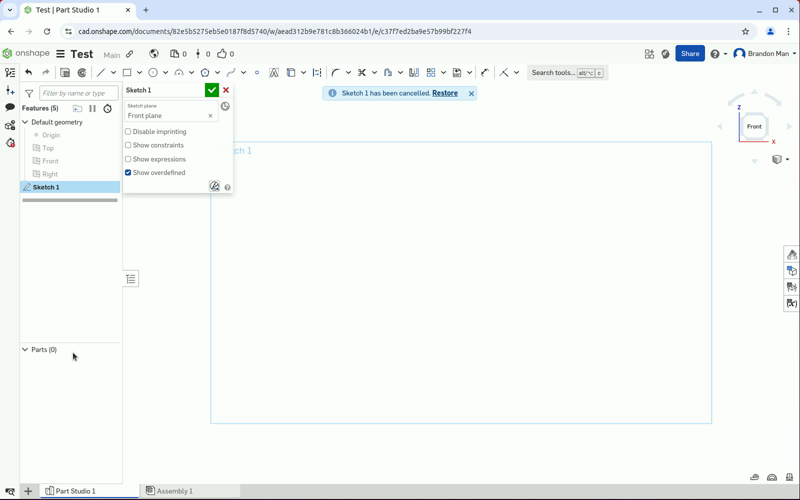
key(y)
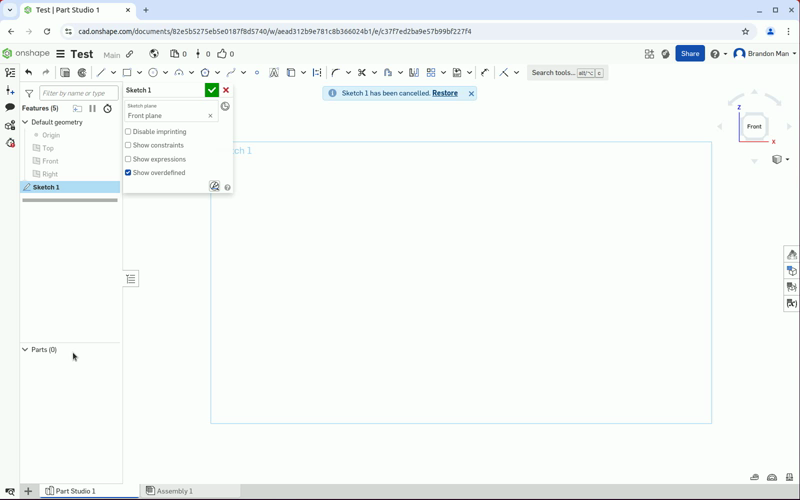
key(l)
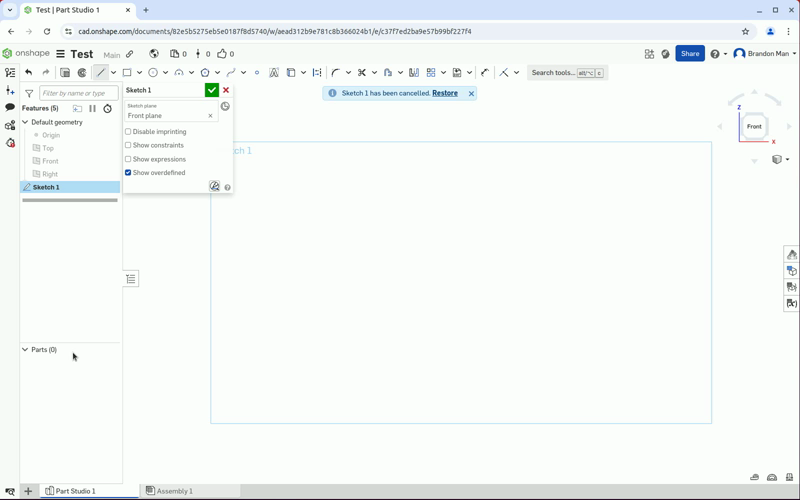
key_down(shift)
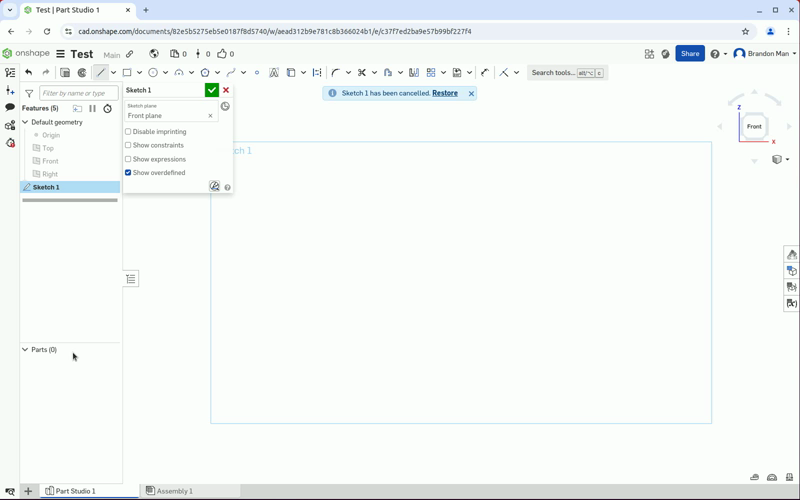
mouse_move(399, 314)
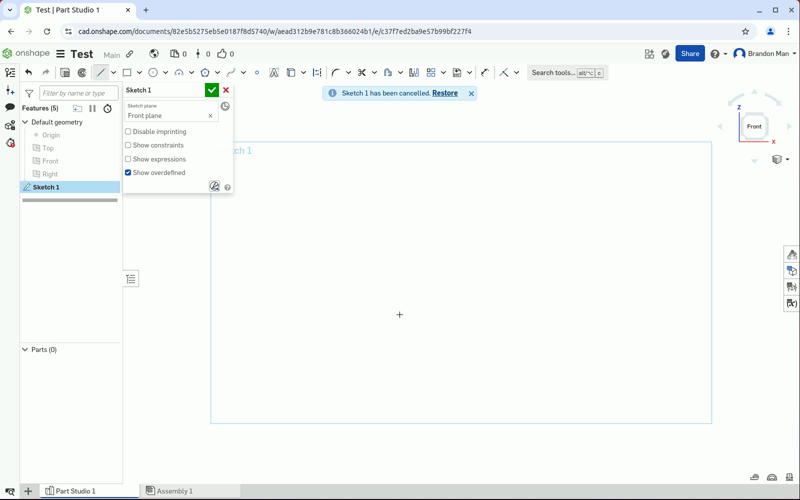
click(399, 314)
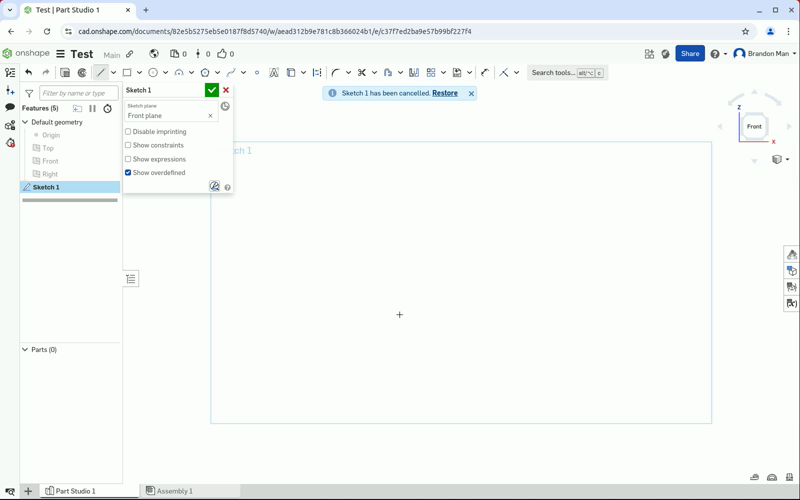
key_up(shift)
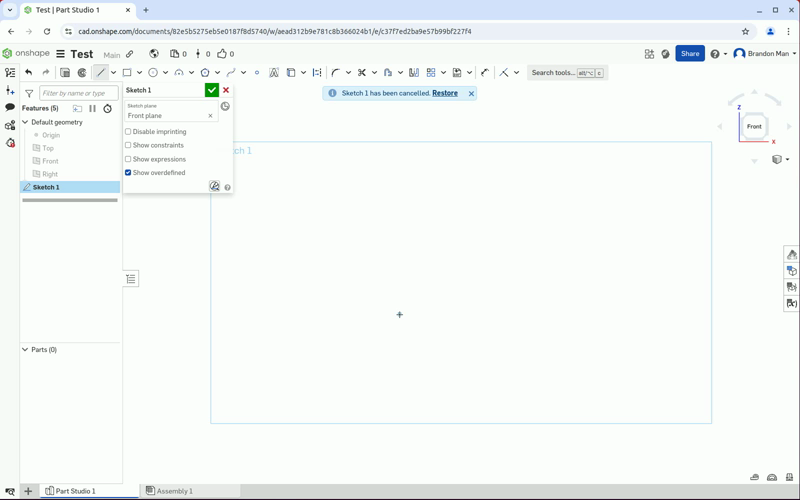
key_down(shift)
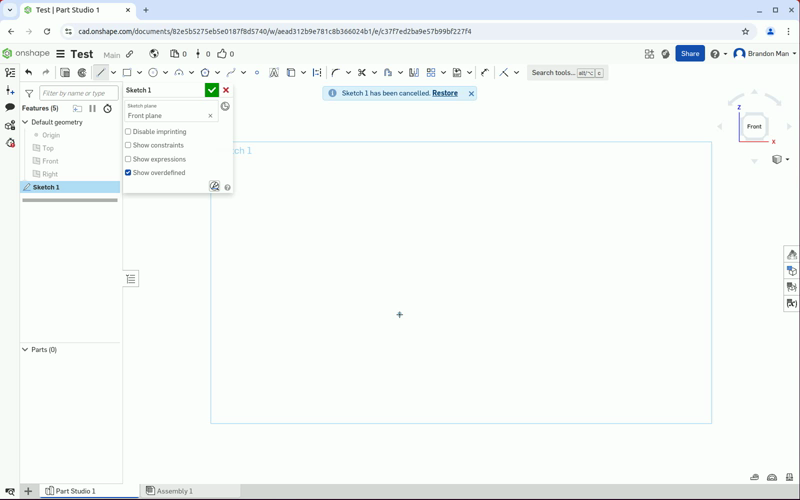
mouse_move(490, 314)
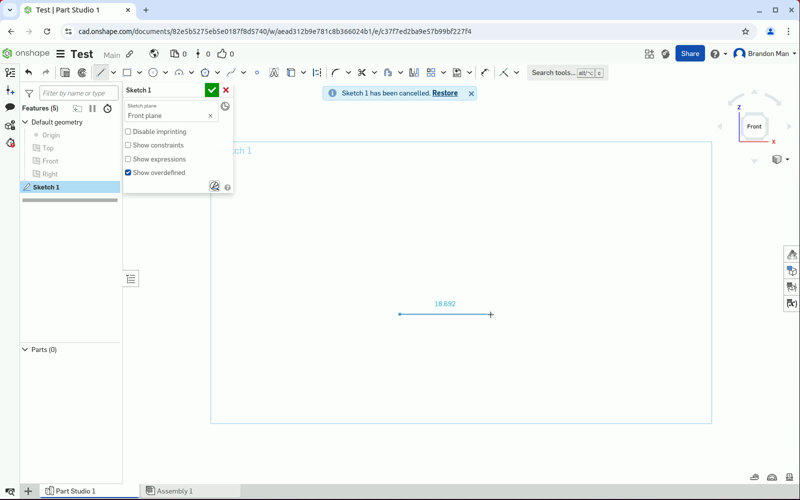
click(490, 314)
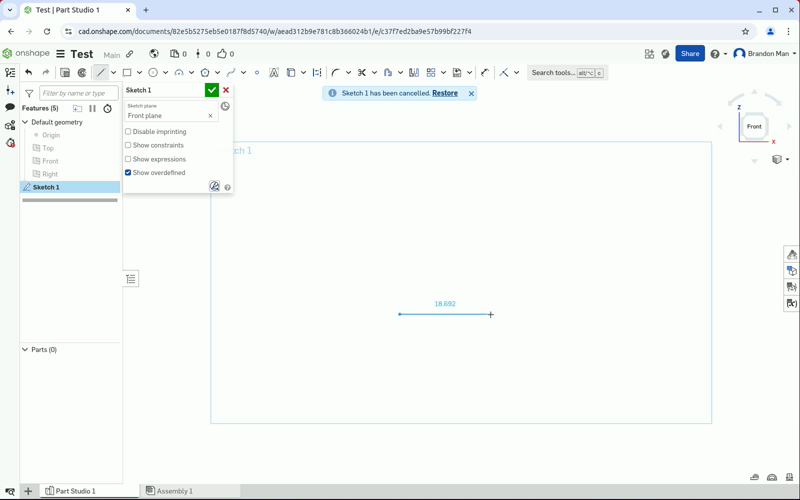
key_up(shift)
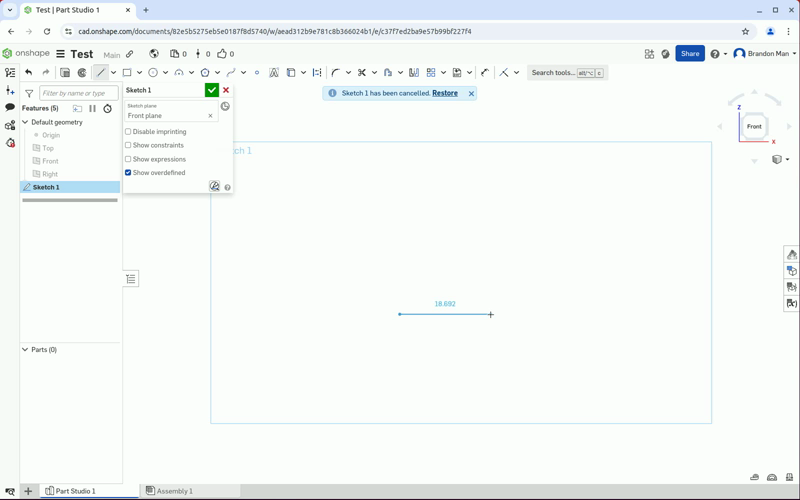
key_down(shift)
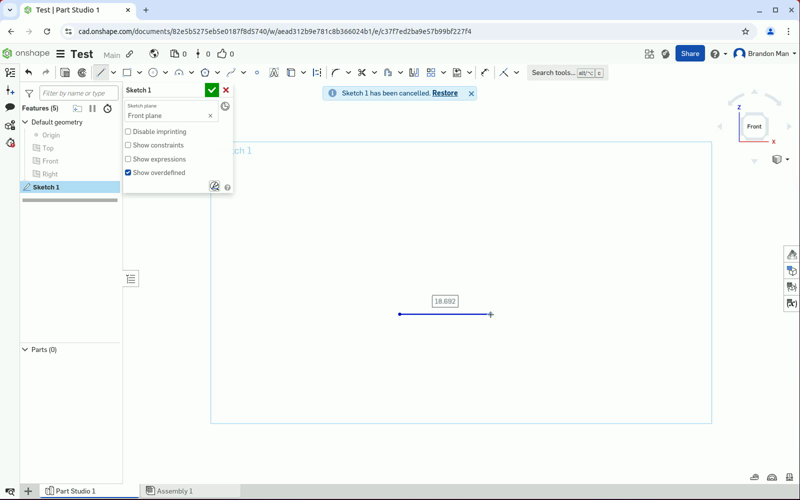
mouse_move(490, 224)
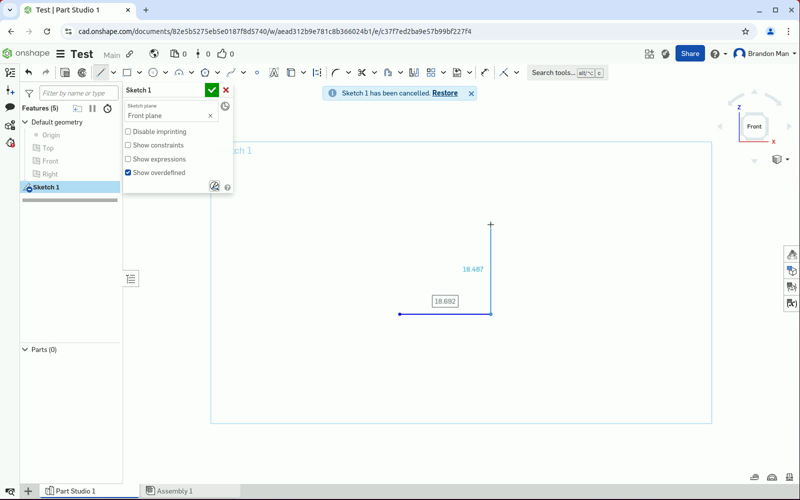
click(490, 224)
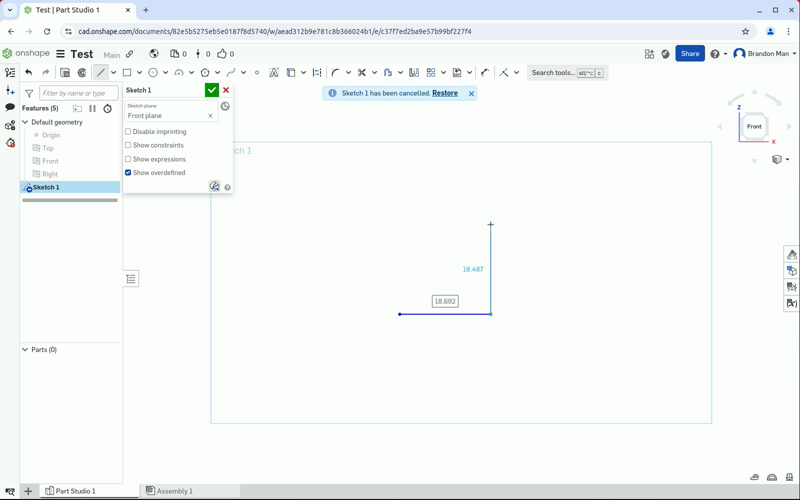
key_up(shift)
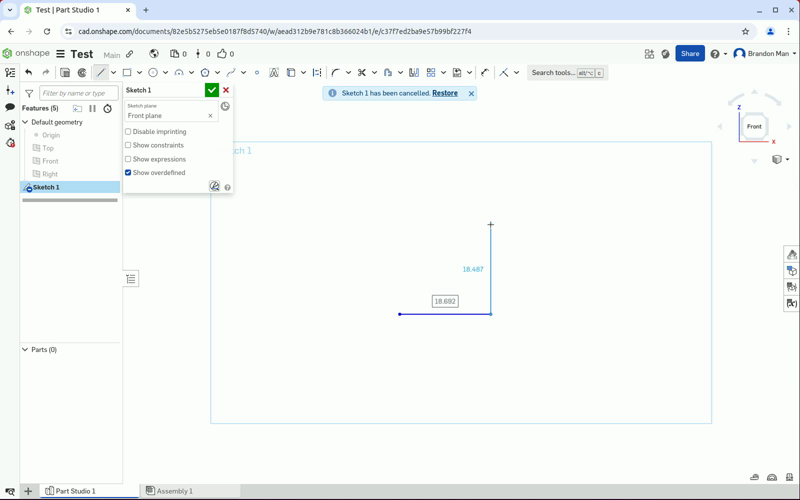
key_down(shift)
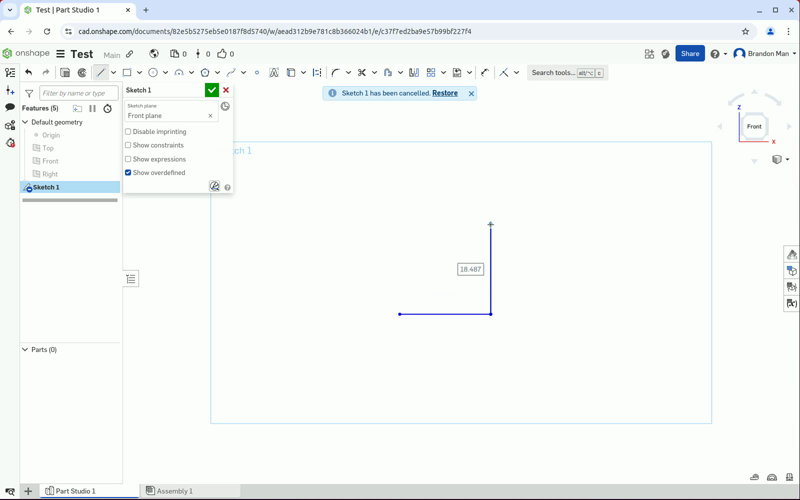
mouse_move(399, 224)
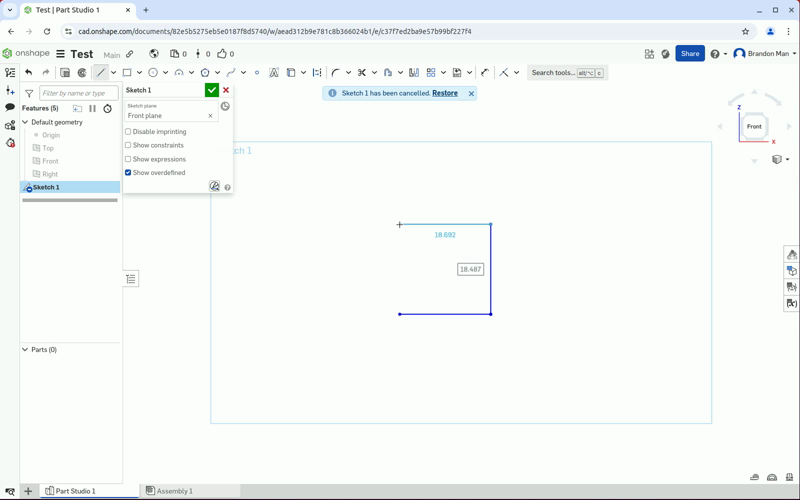
click(399, 224)
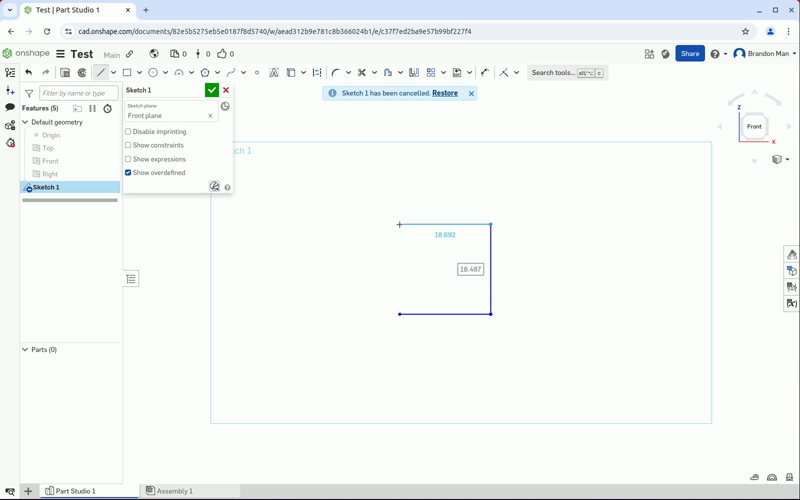
key_up(shift)
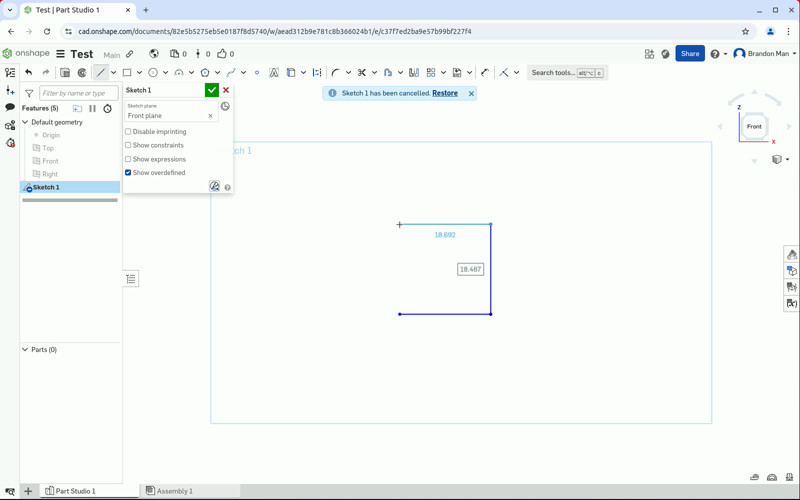
key_down(shift)
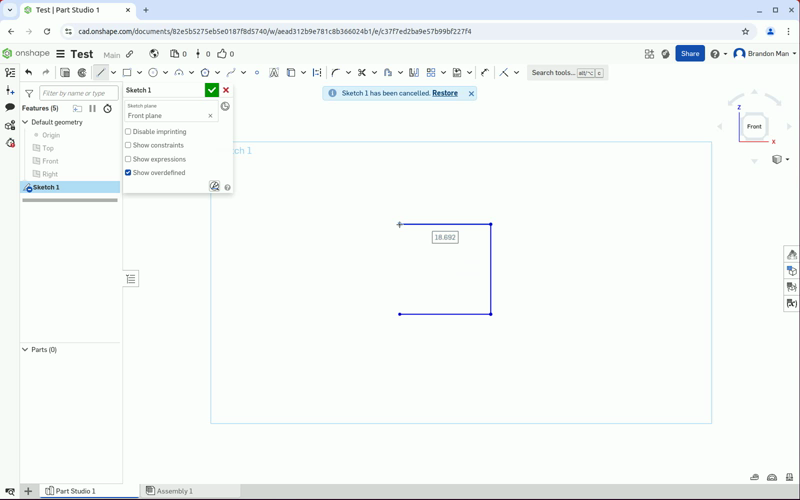
mouse_move(399, 314)
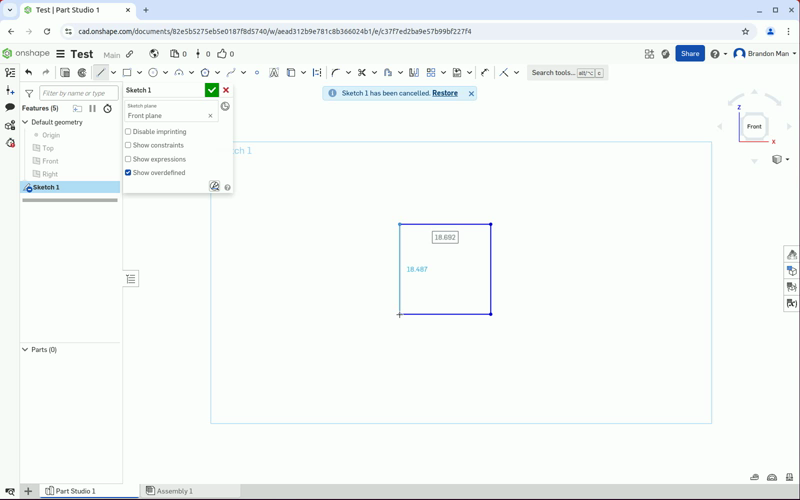
key_up(shift)
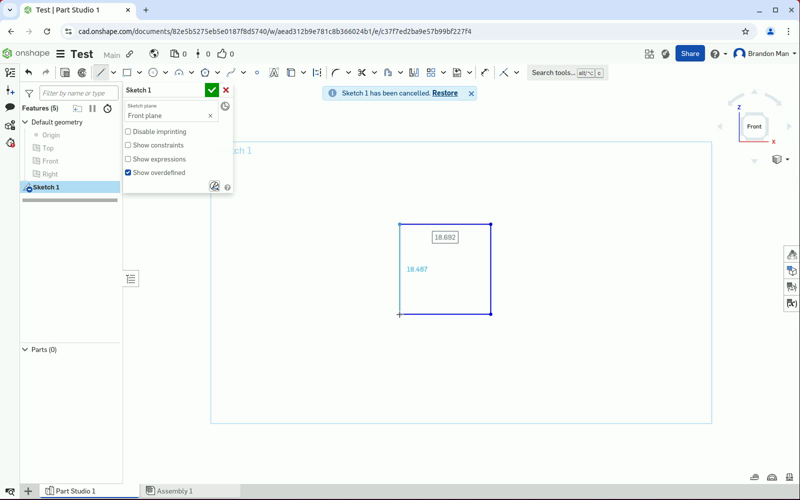
click(399, 314)
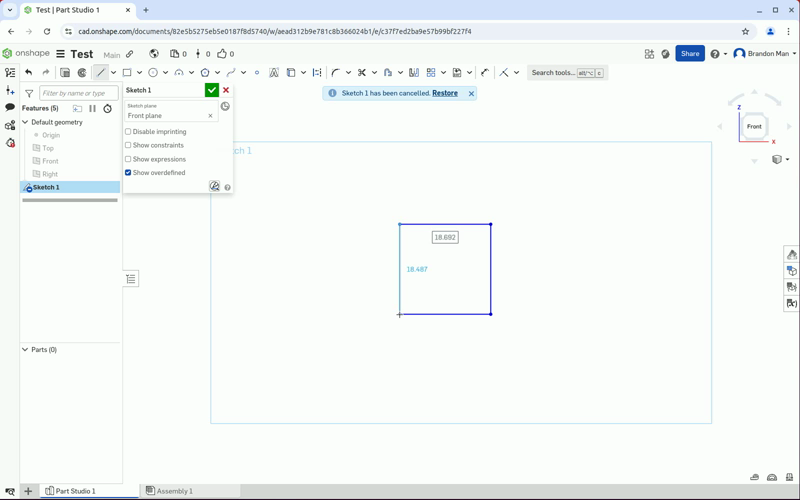
key(esc)
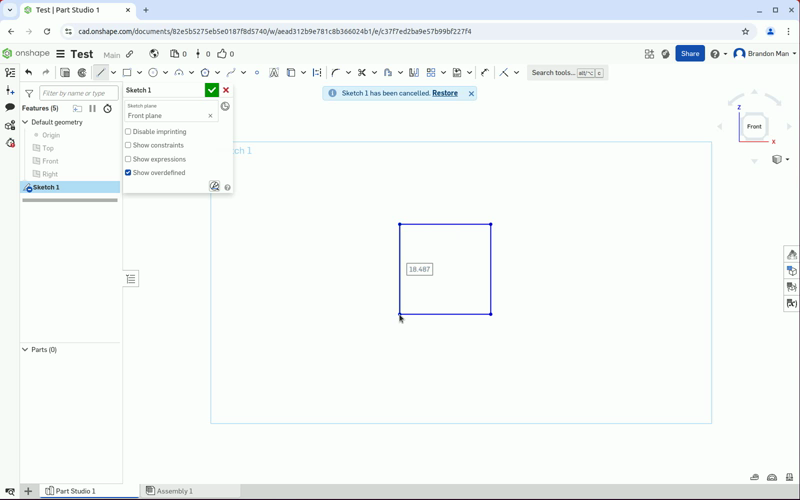
mouse_move(448, 286)
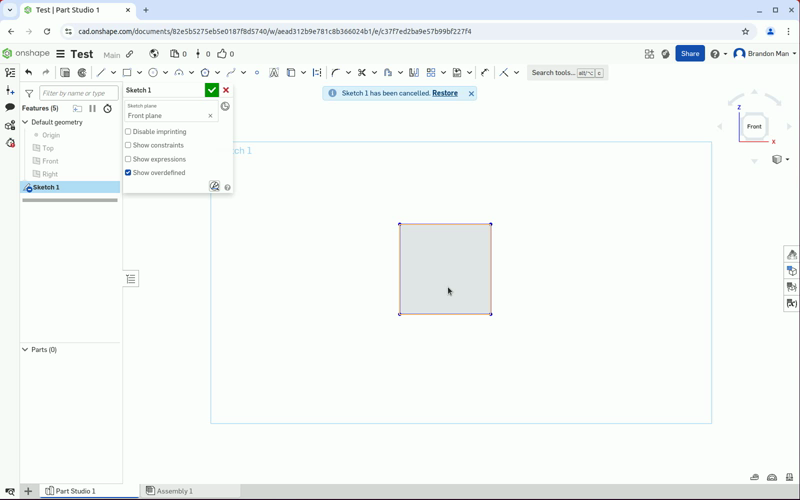
click(448, 286)
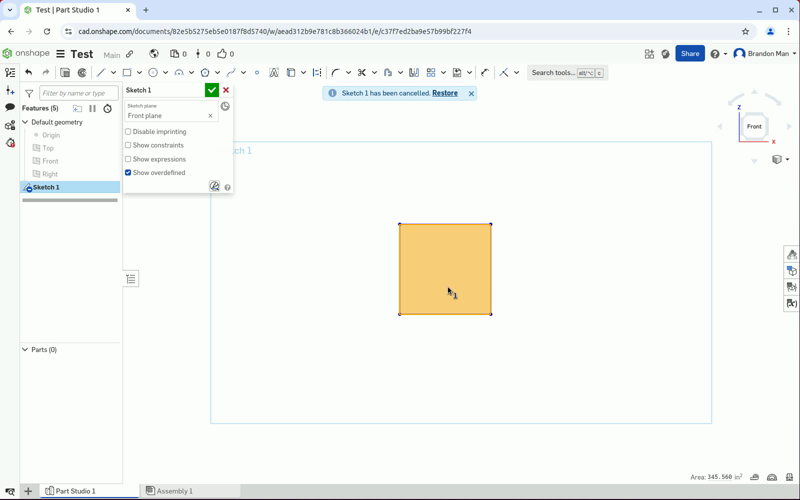
mouse_move(73, 352)
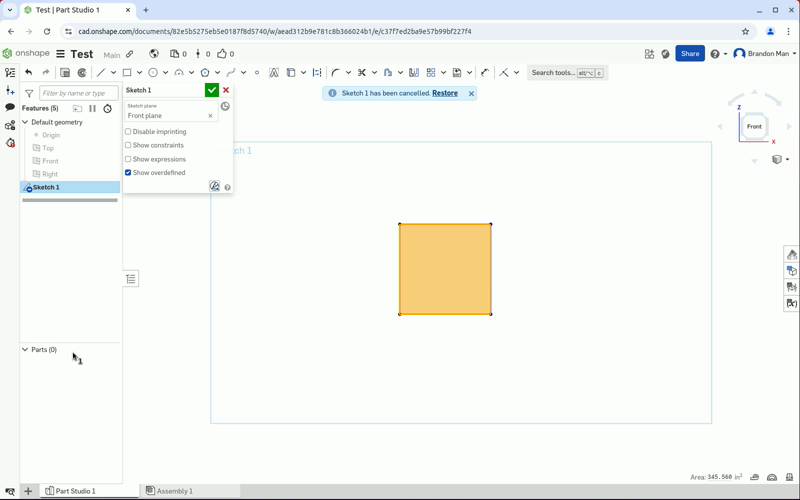
key(shift+y)
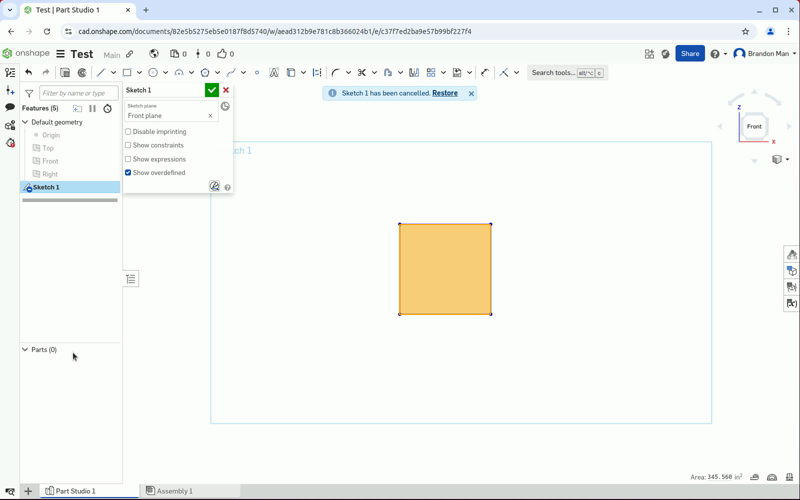
key(shift+e)
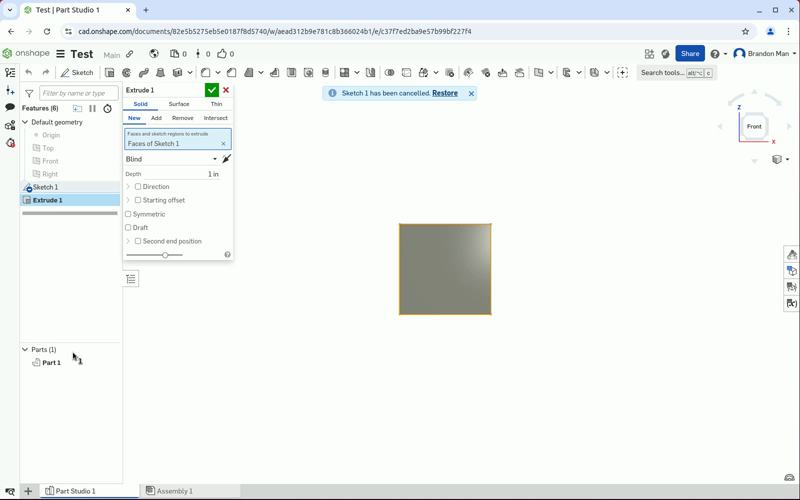
mouse_move(143, 106)
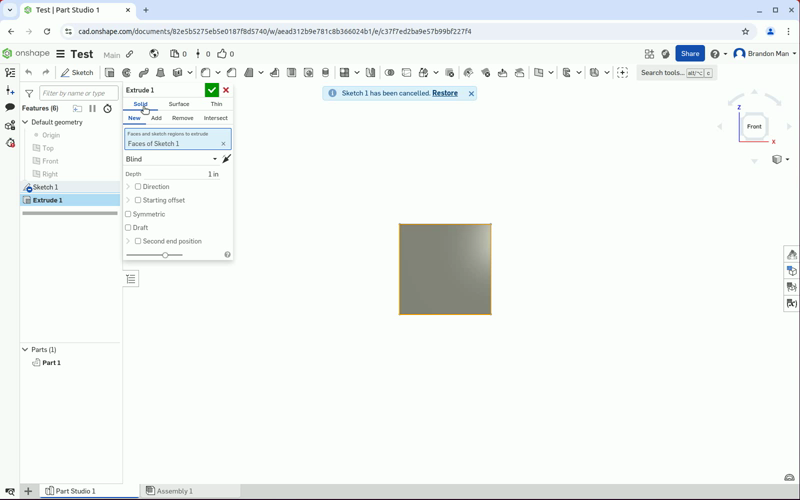
click(143, 106)
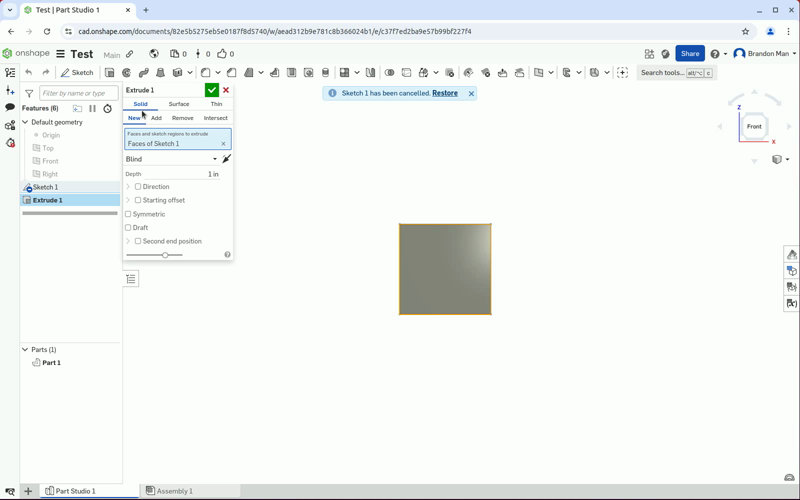
mouse_move(137, 120)
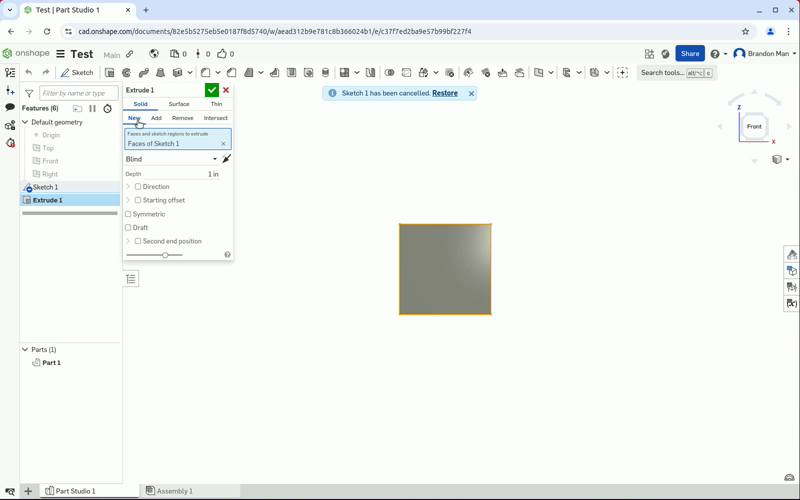
click(137, 120)
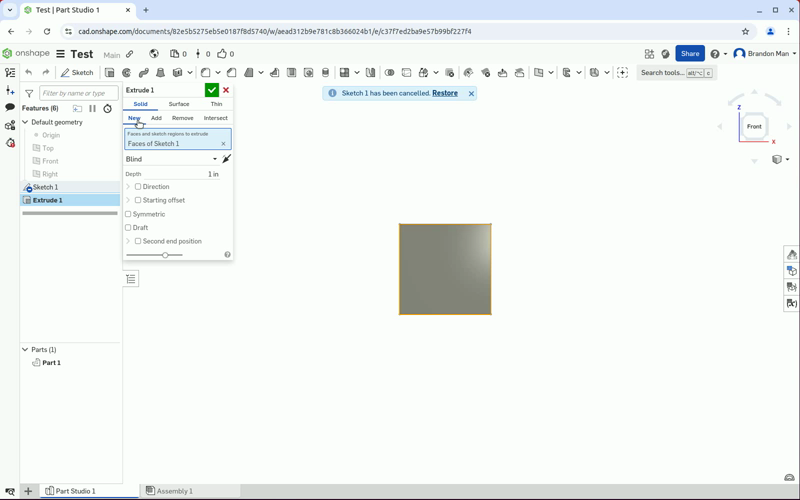
key(tab, 4)
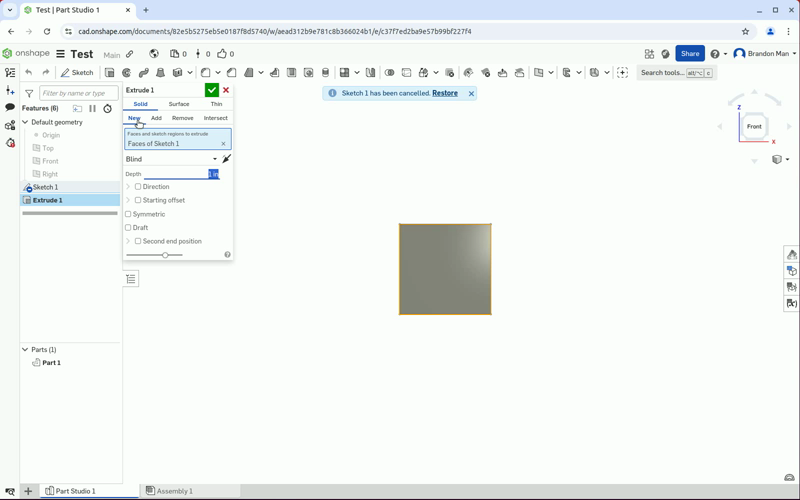
text(18.535)
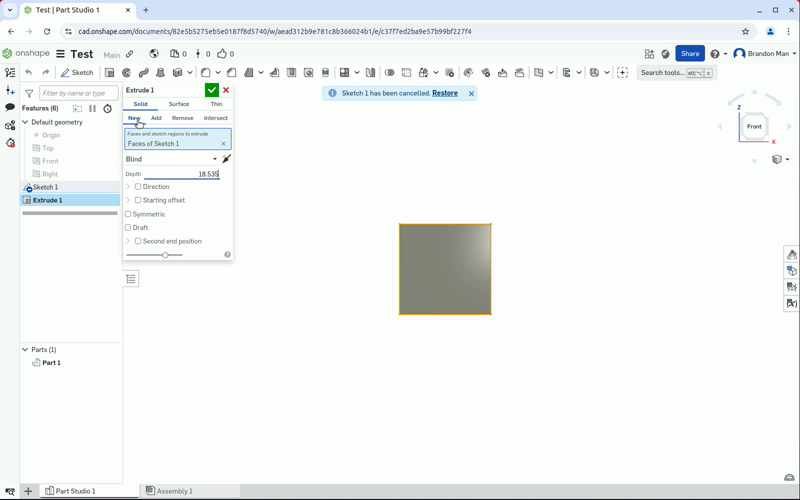
key(enter)
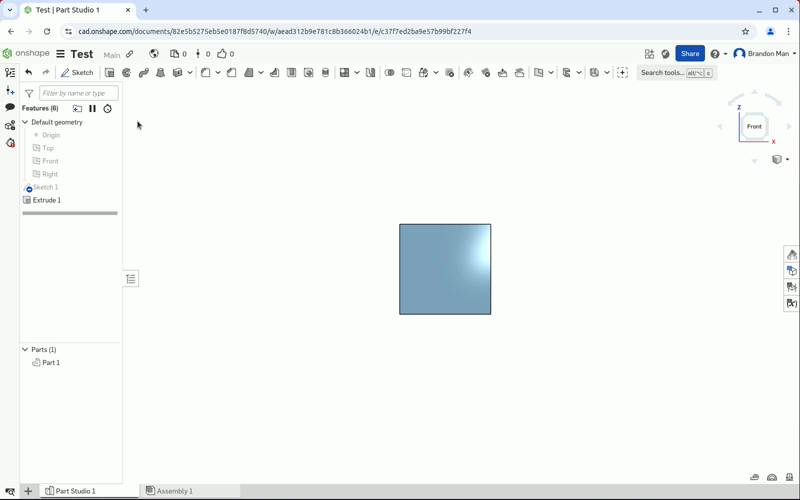
key(shift+h)
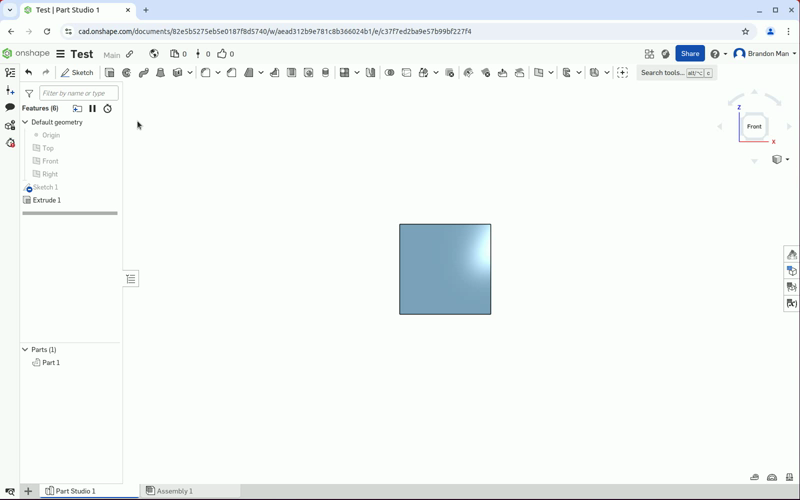
key(shift+h)
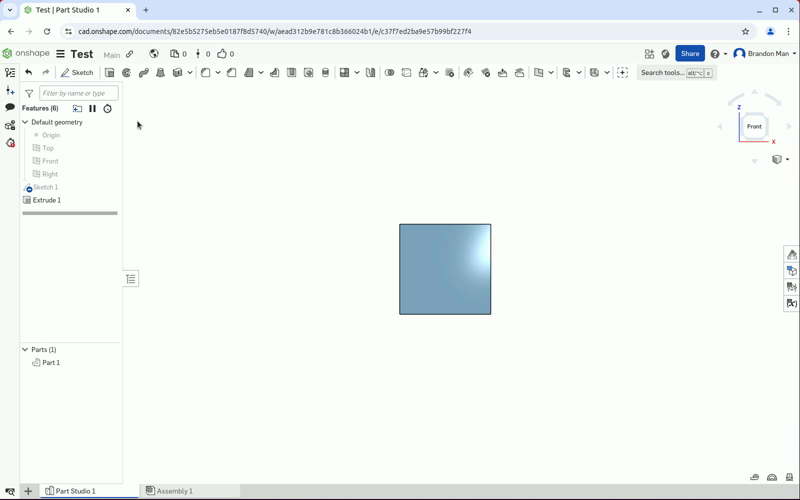
mouse_move(73, 189)
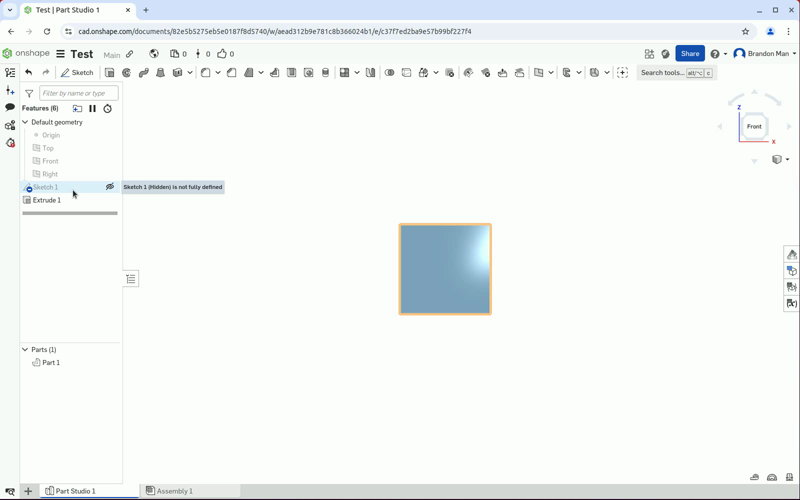
click(73, 189)
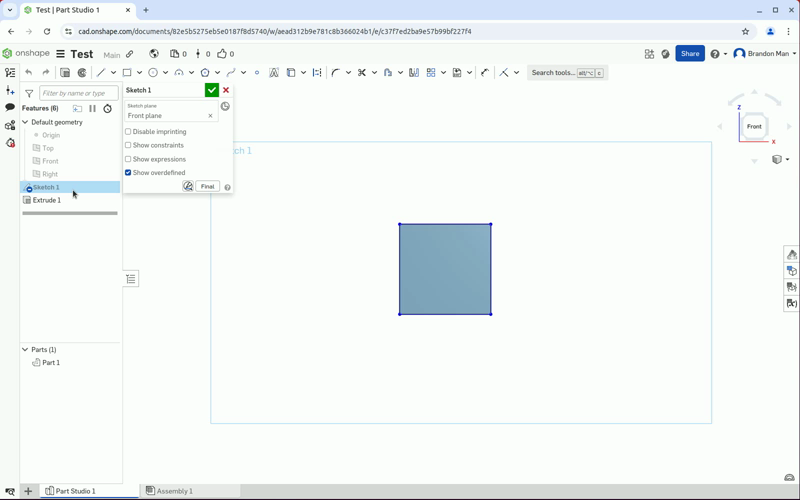
mouse_move(229, 92)
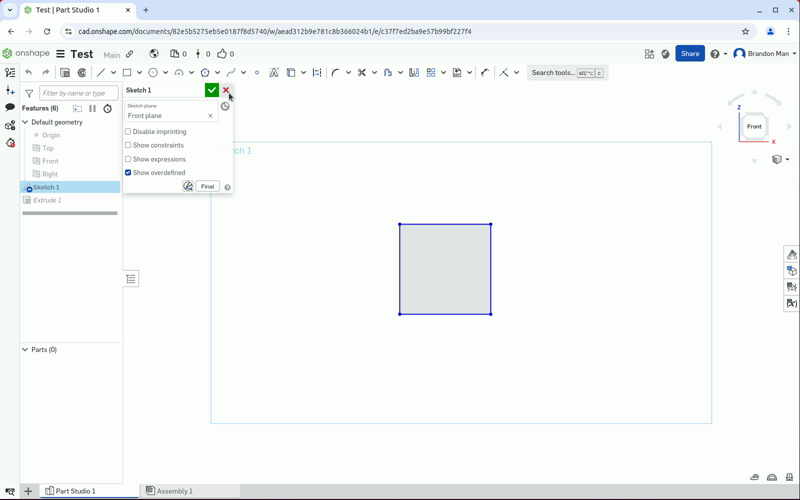
click(229, 92)
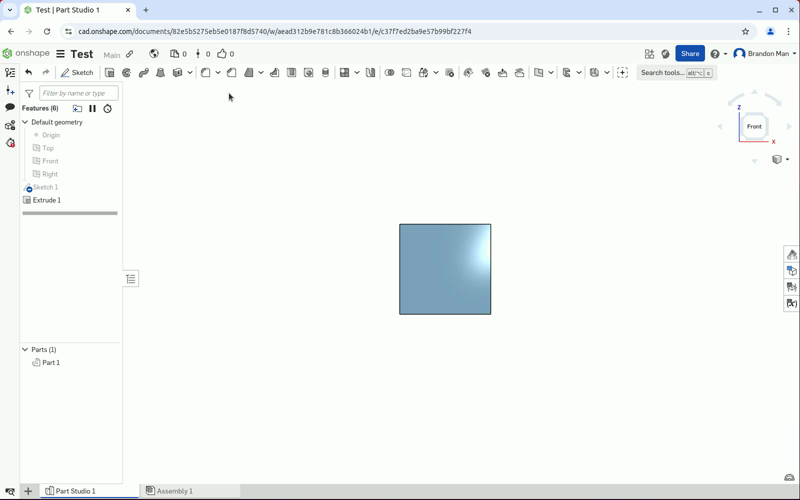
mouse_move(73, 352)
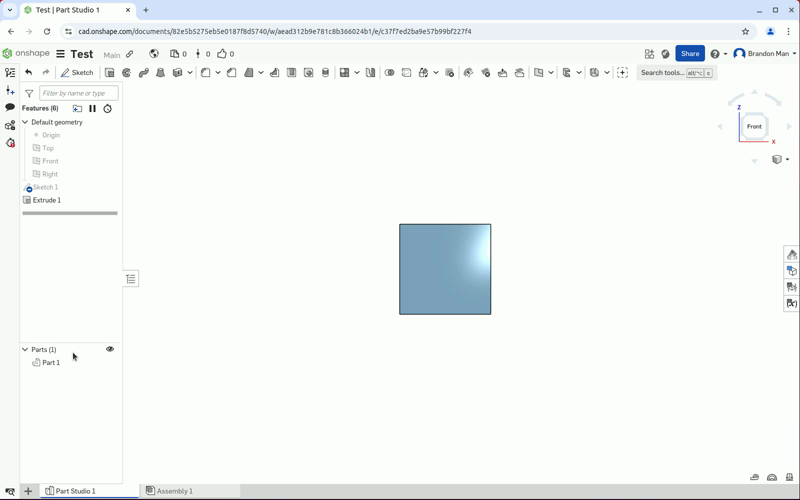
key(y)
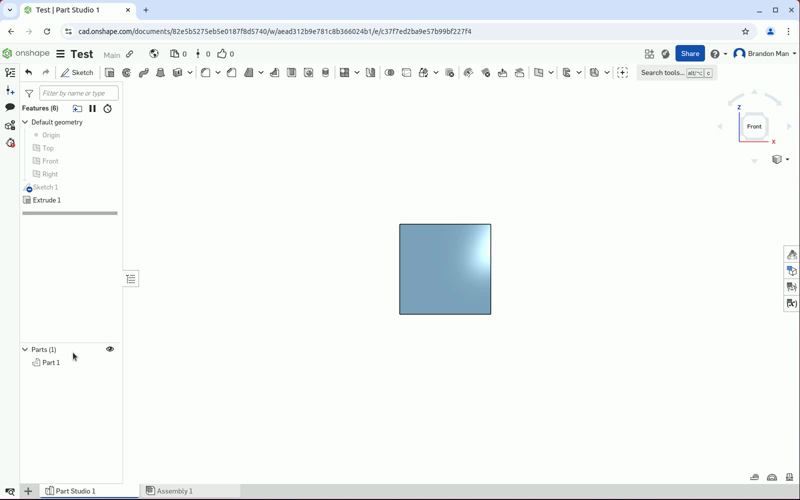
key(shift+p)
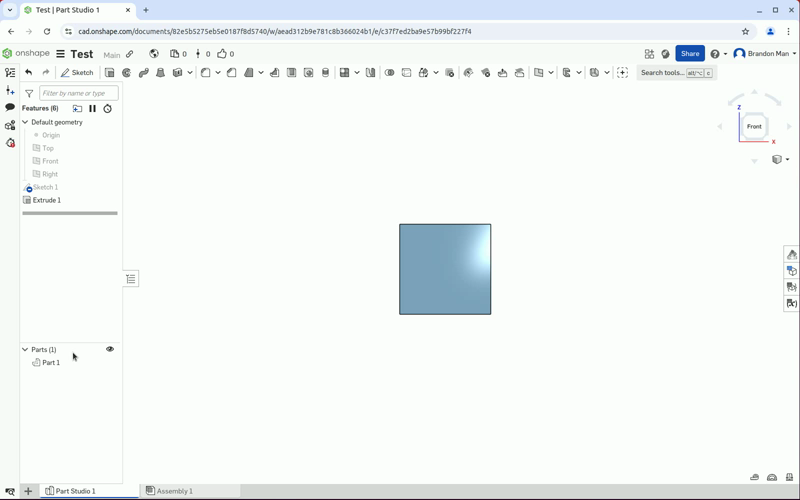
key(space)
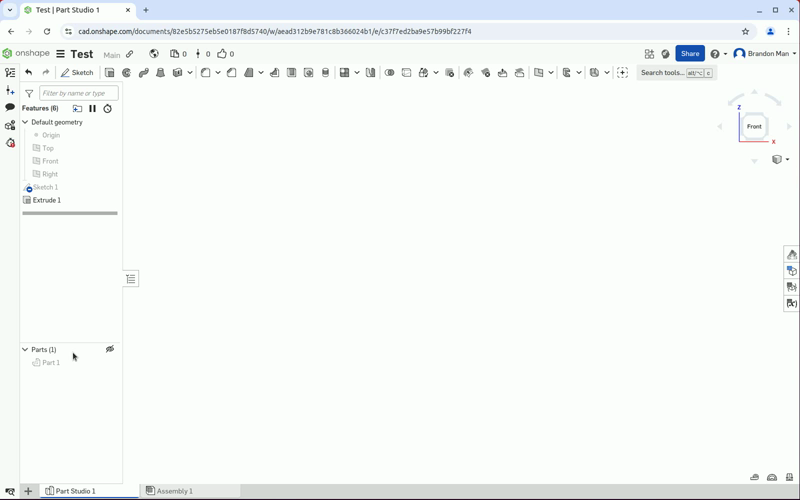
key_down(shift)
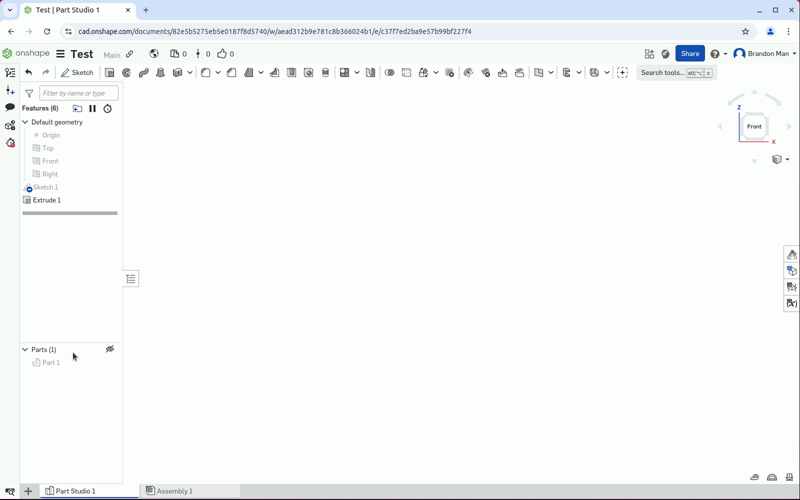
key(down)
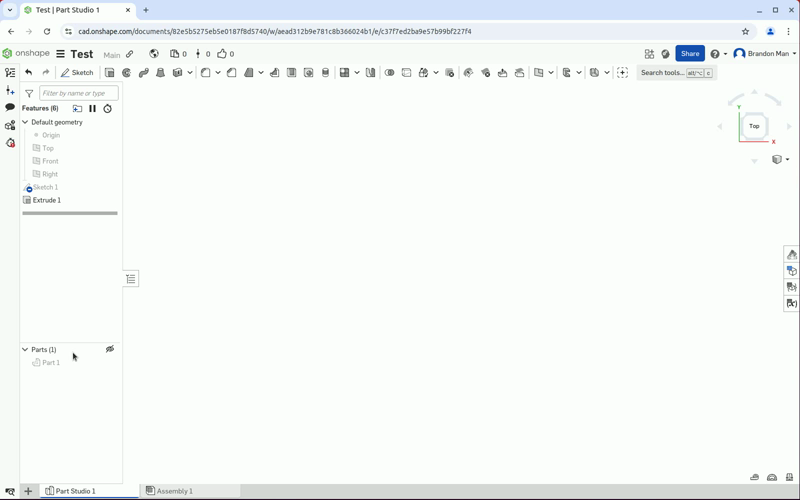
key_up(shift)
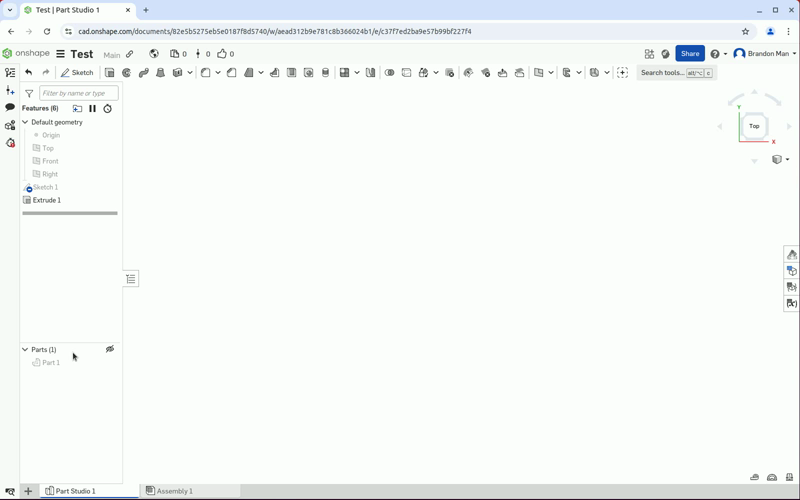
mouse_move(73, 352)
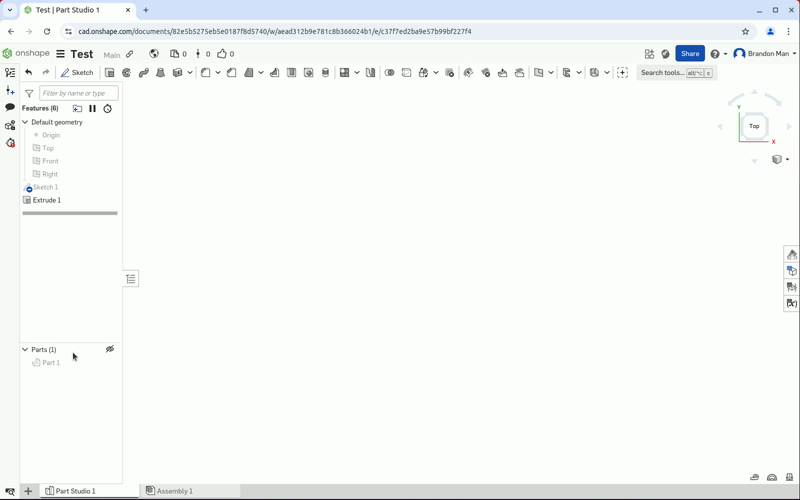
key(shift+y)
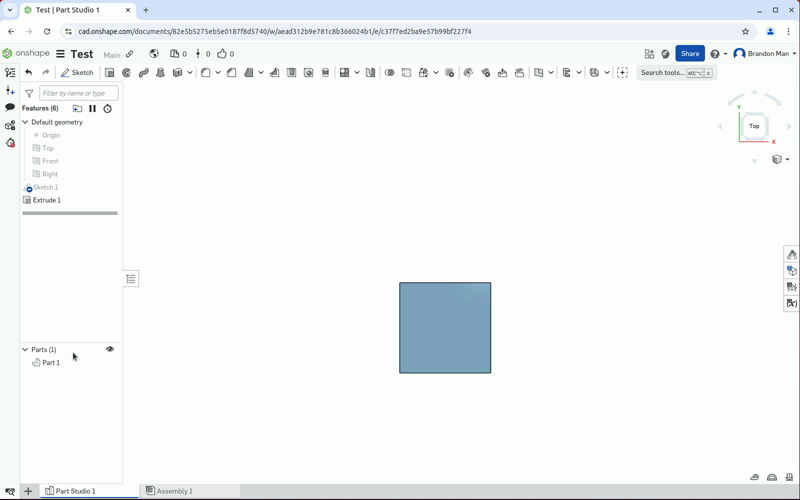
mouse_move(541, 75)
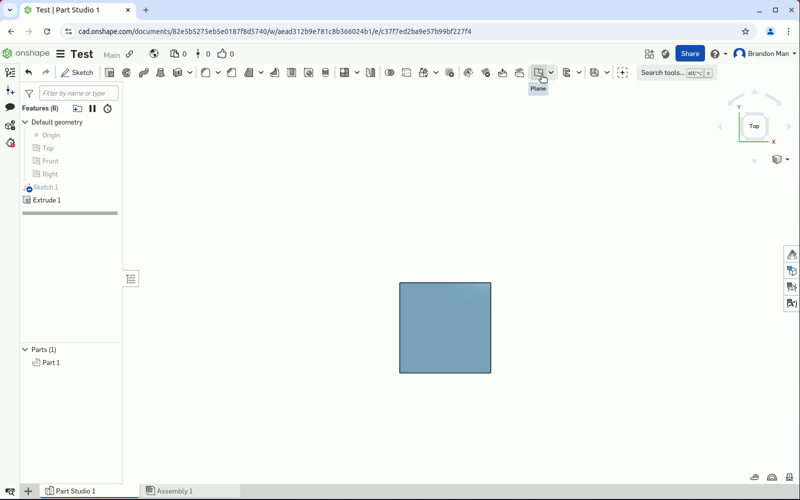
click(541, 75)
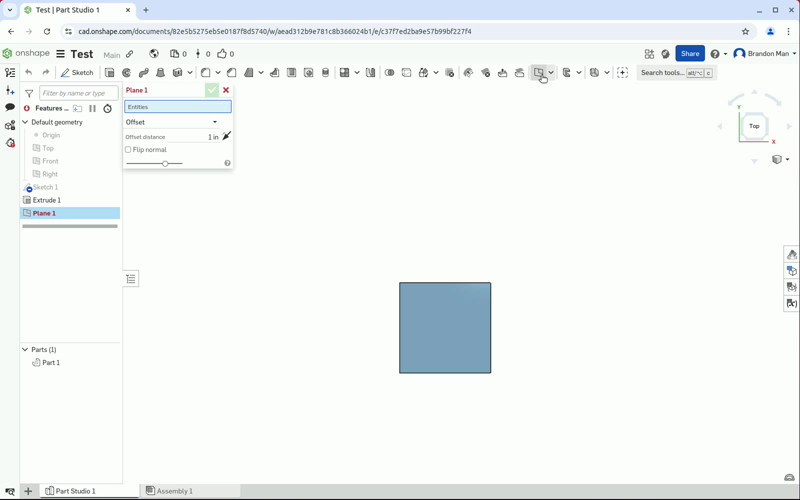
mouse_move(73, 150)
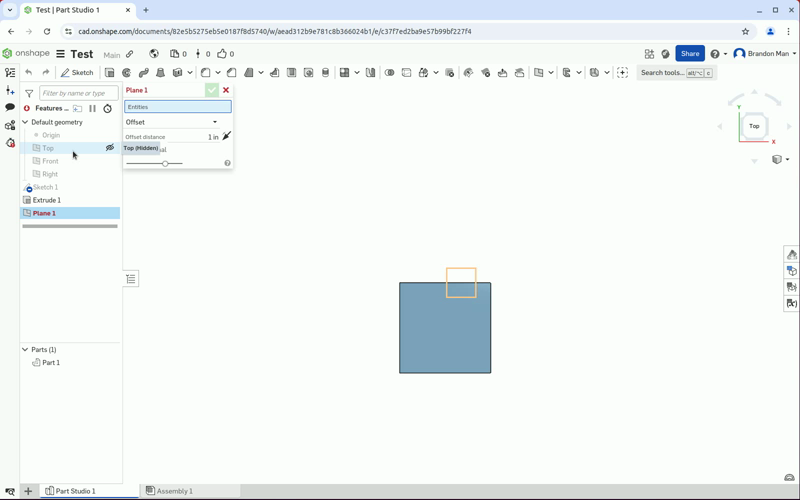
click(73, 150)
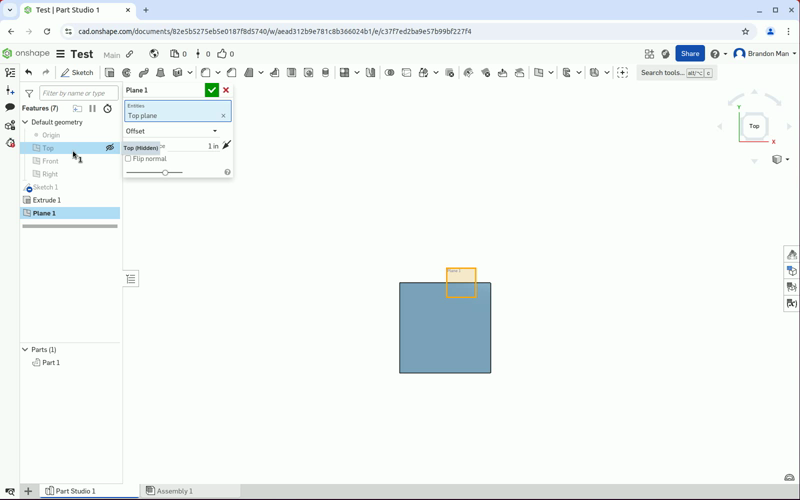
key(tab, 2)
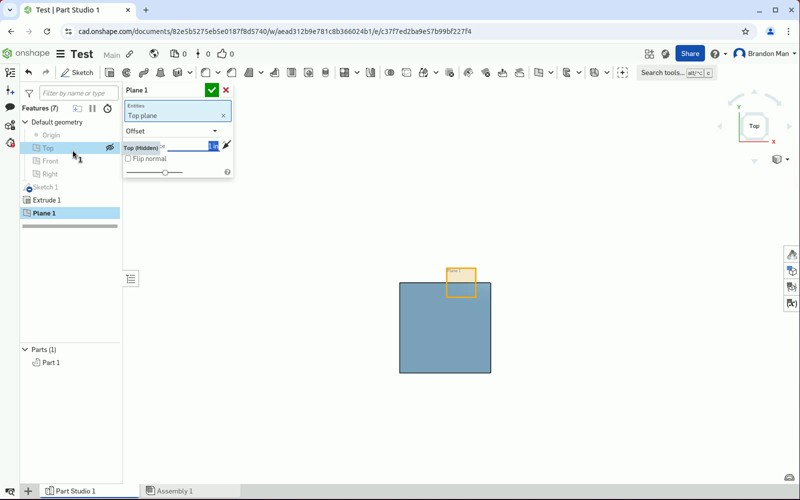
text(12.047)
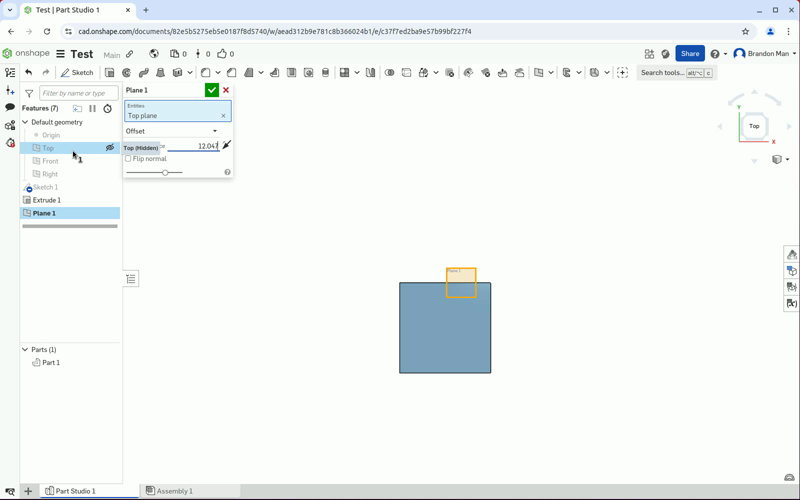
key(enter, 2)
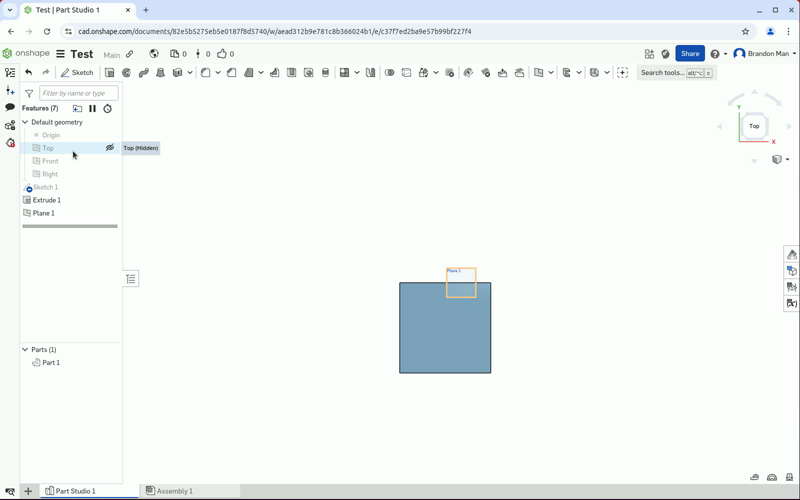
key(shift+s)
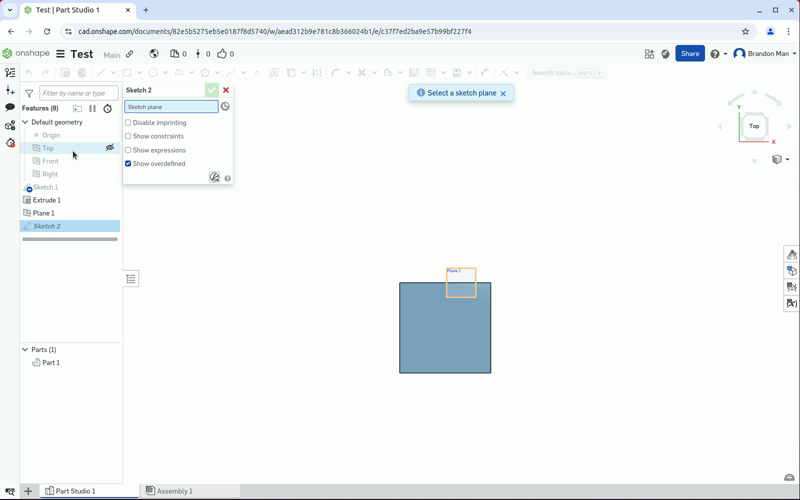
mouse_move(73, 215)
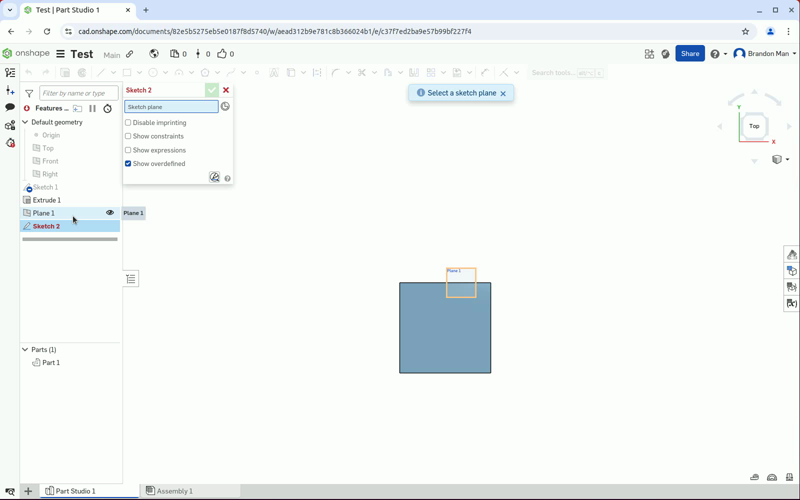
click(73, 215)
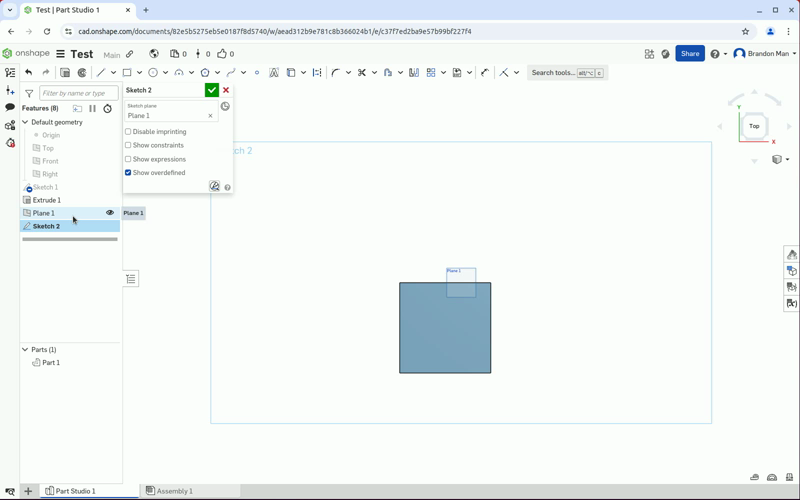
mouse_move(73, 352)
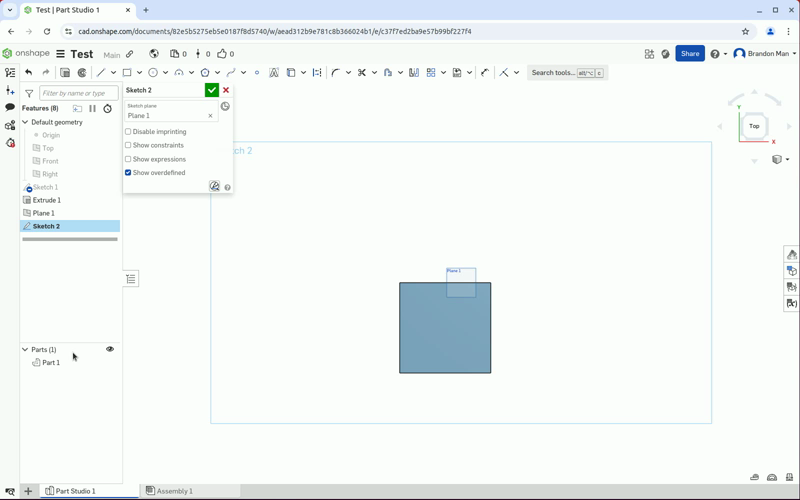
key(y)
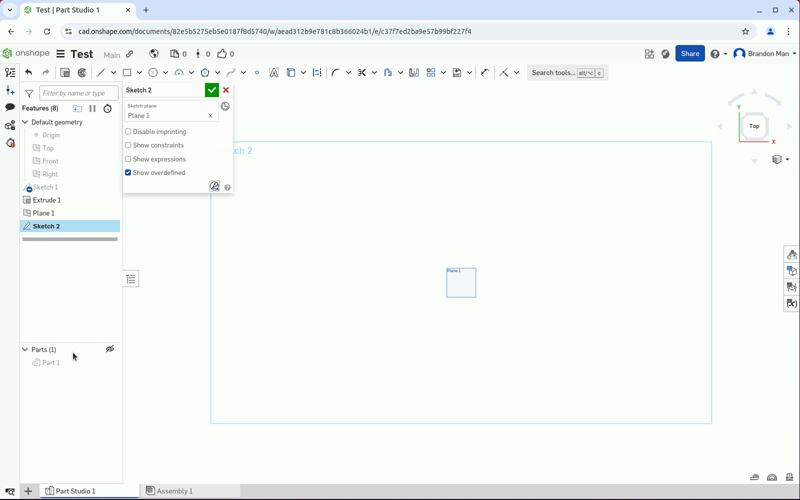
key(c)
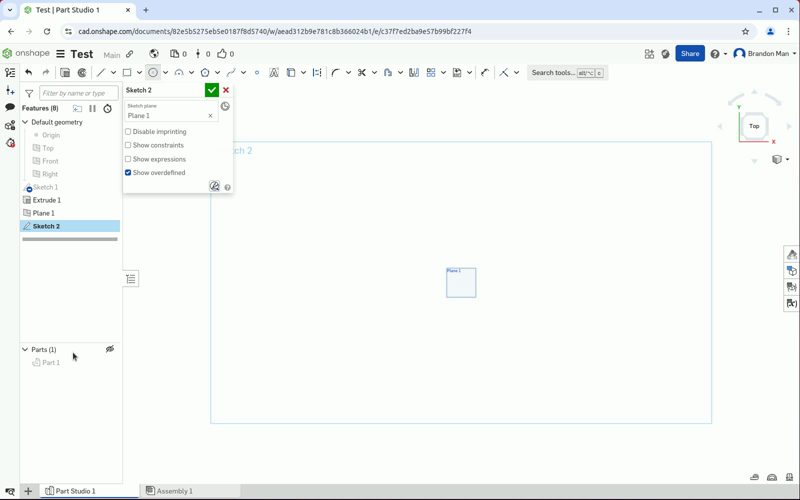
key_down(shift)
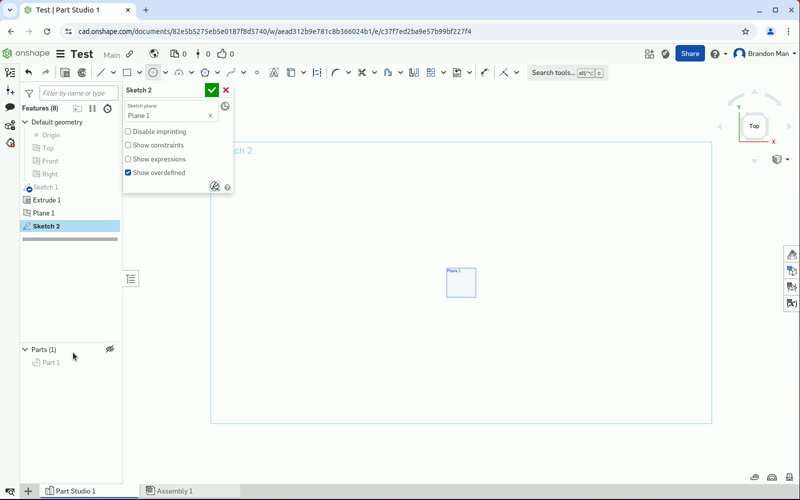
mouse_move(444, 327)
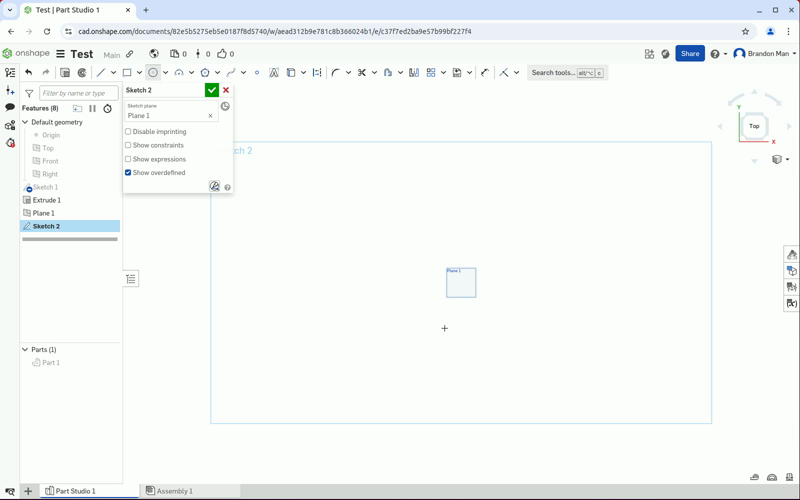
click(444, 327)
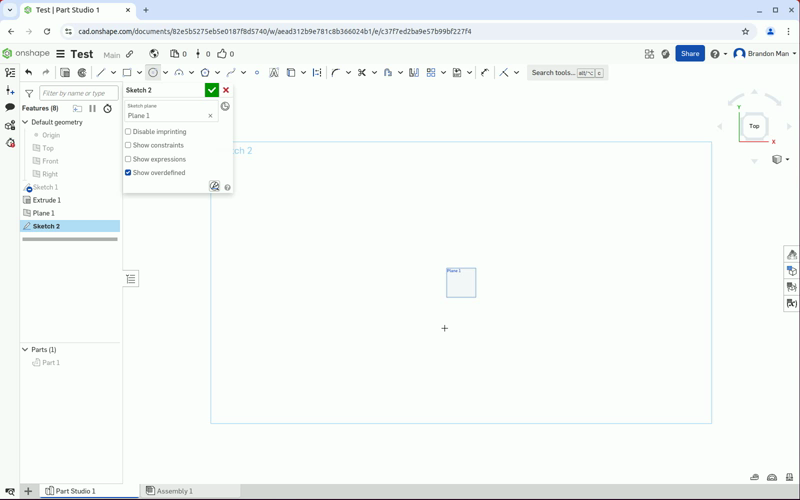
key_up(shift)
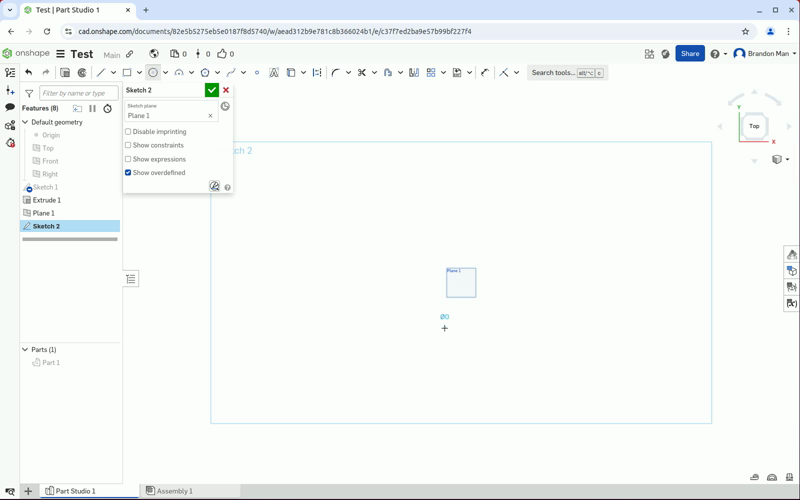
mouse_move(467, 327)
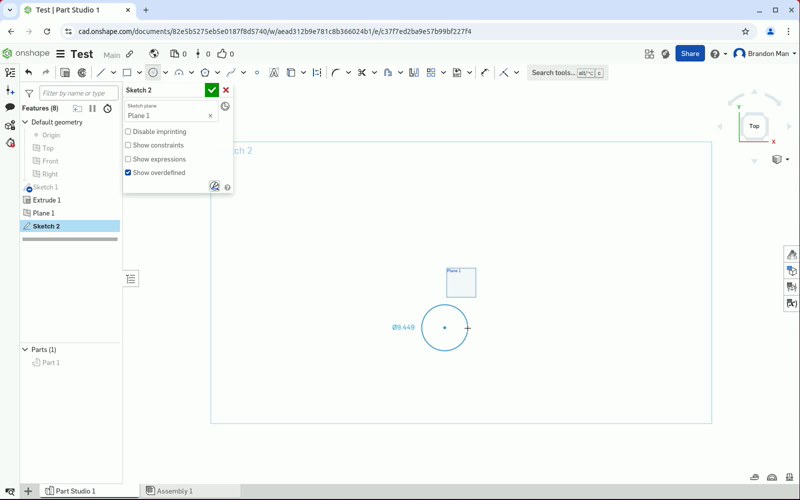
click(467, 327)
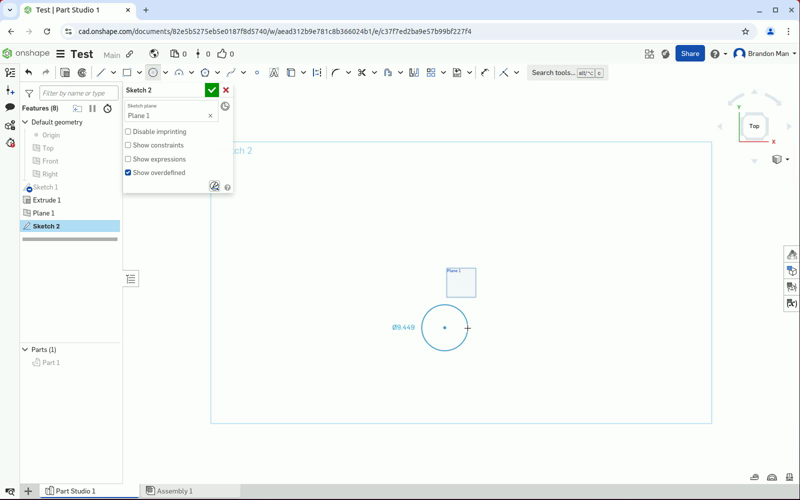
key(esc)
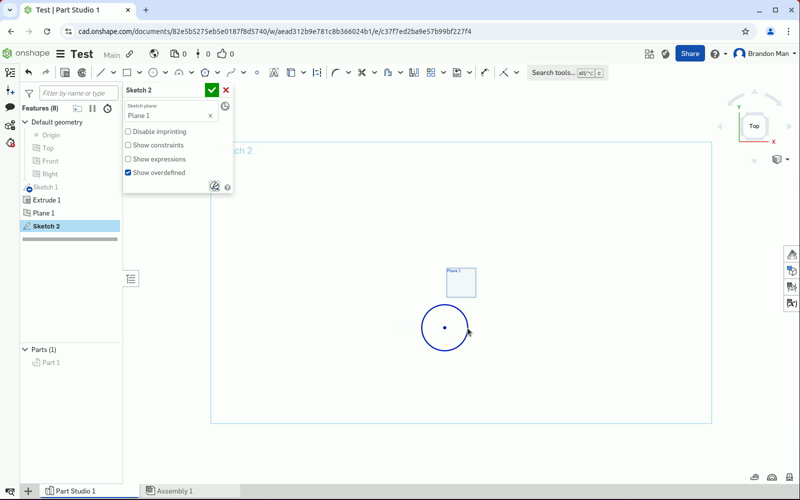
mouse_move(438, 319)
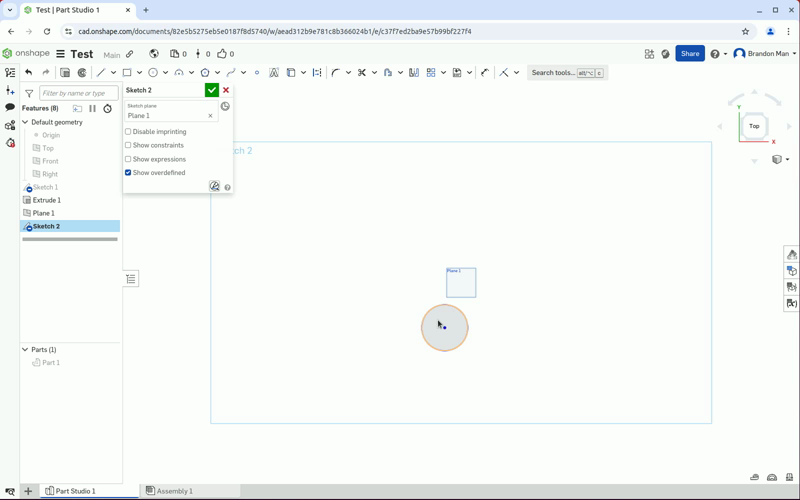
scroll(6)
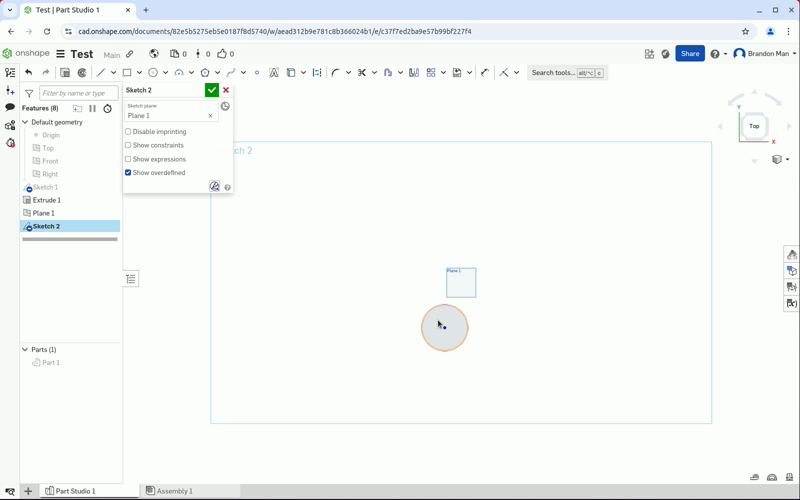
scroll(6)
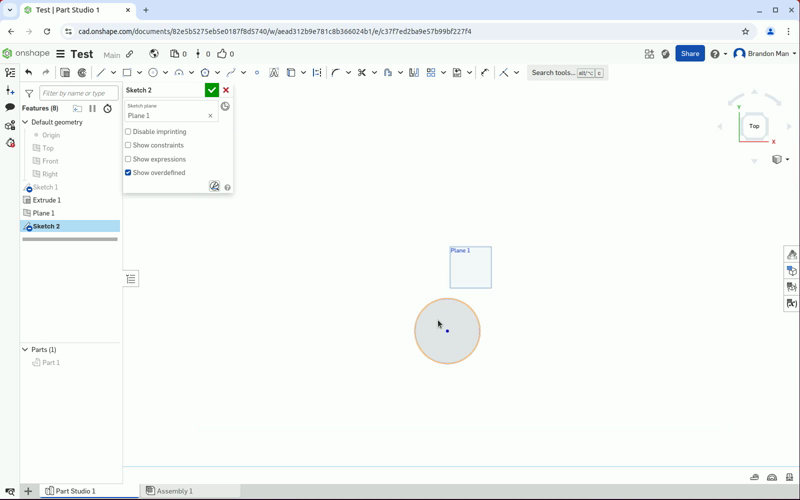
scroll(6)
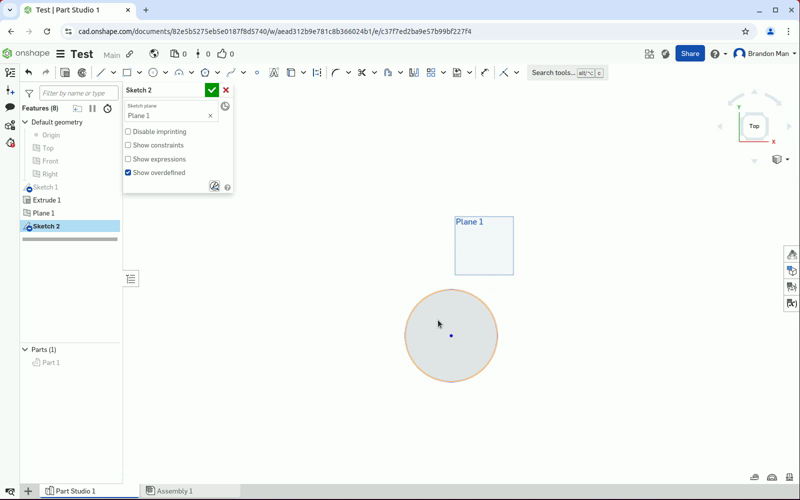
scroll(6)
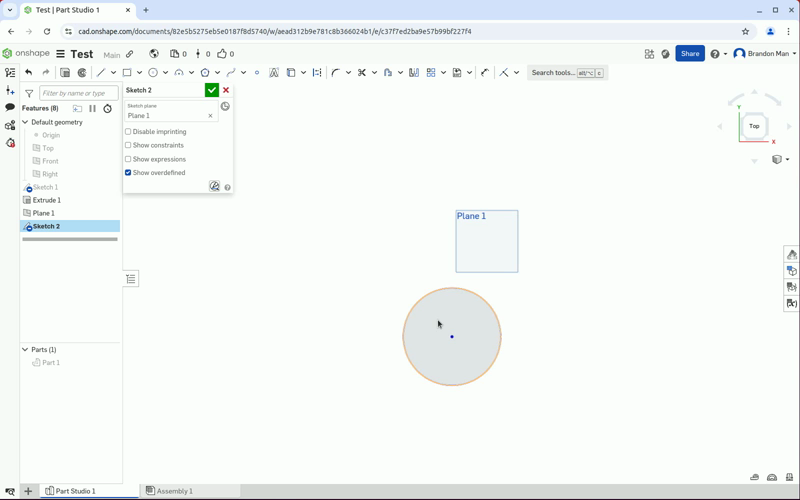
scroll(6)
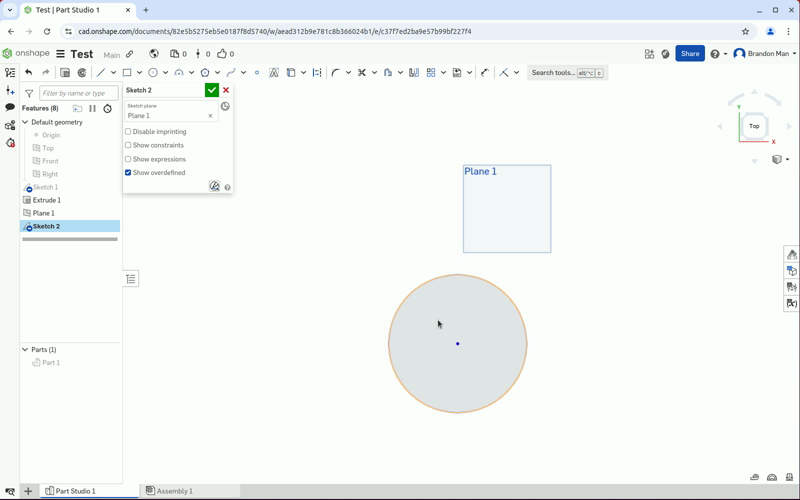
scroll(6)
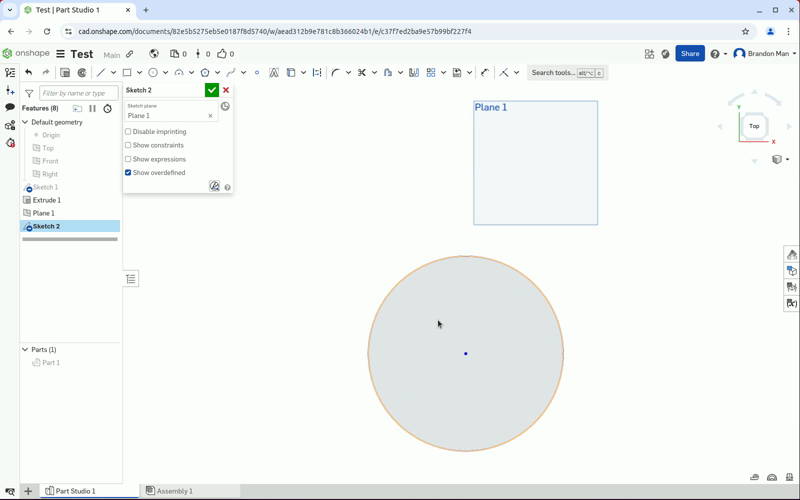
scroll(6)
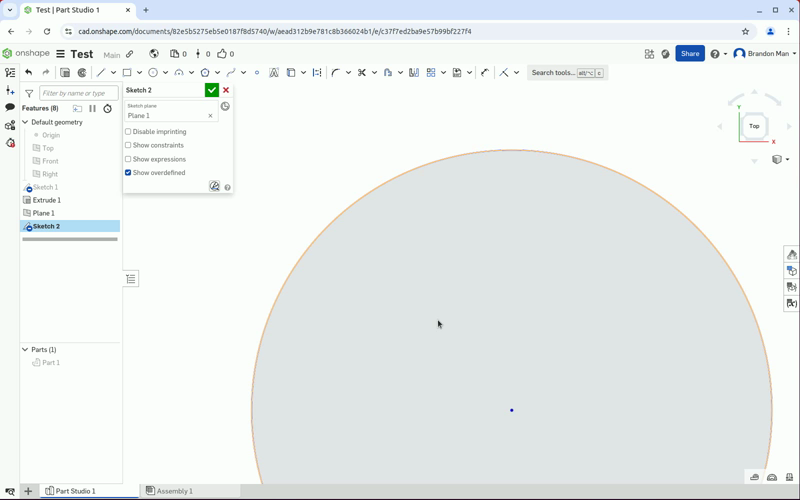
click(438, 319)
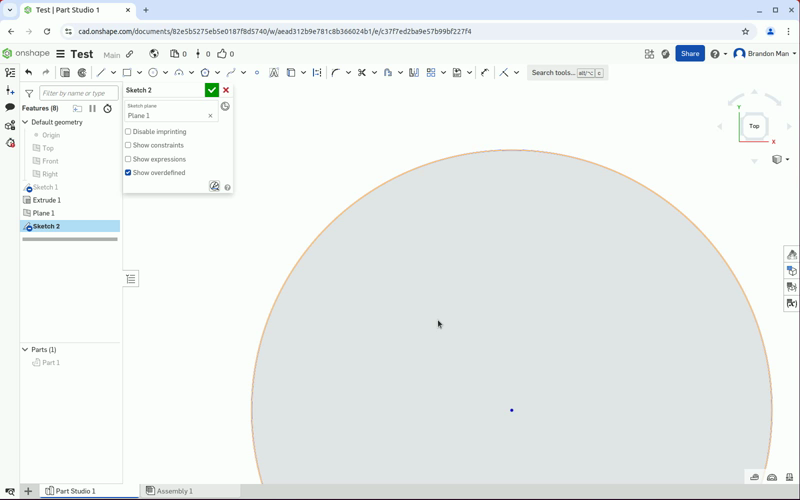
scroll(-6)
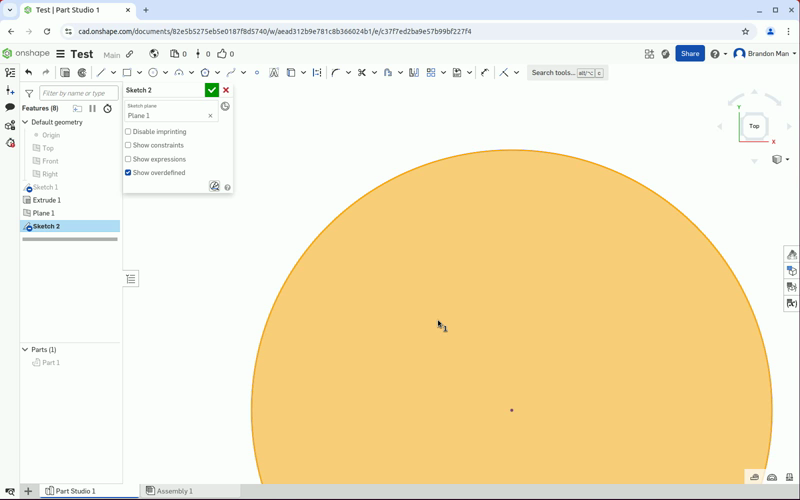
scroll(-6)
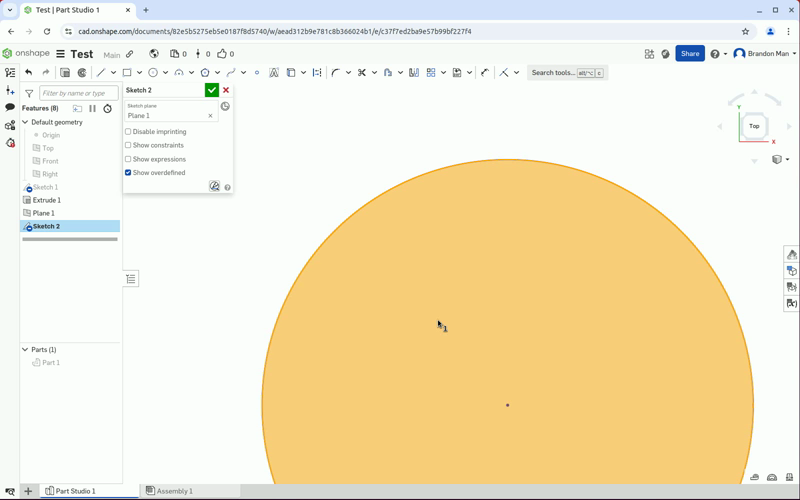
scroll(-6)
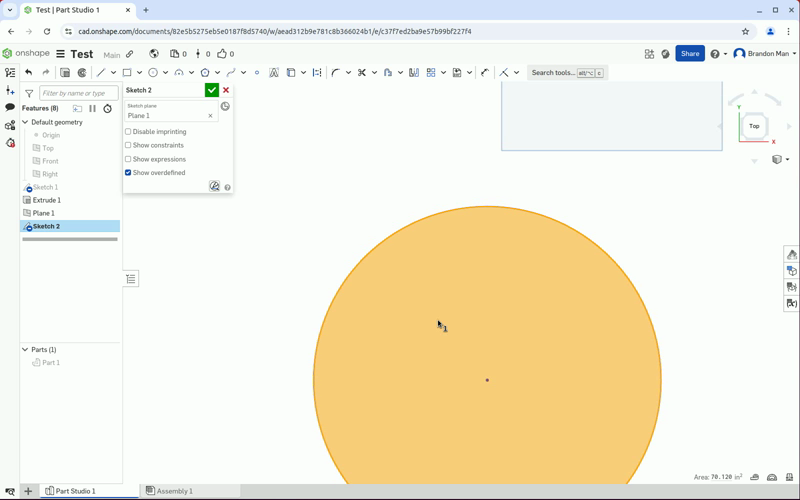
scroll(-6)
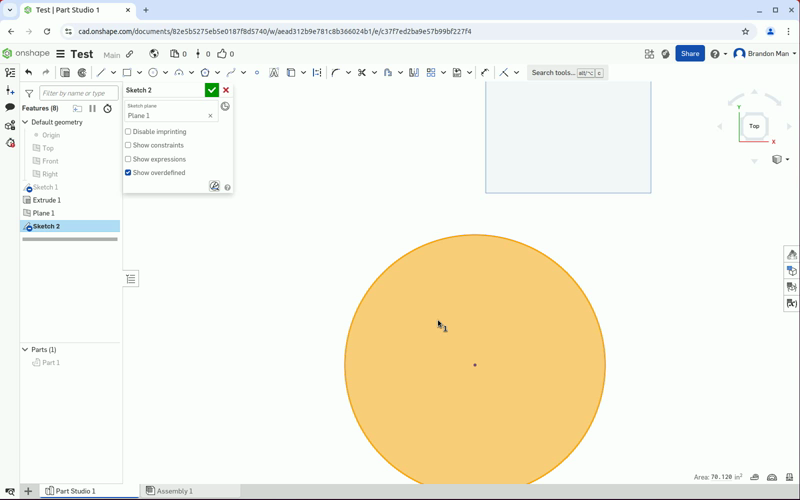
scroll(-6)
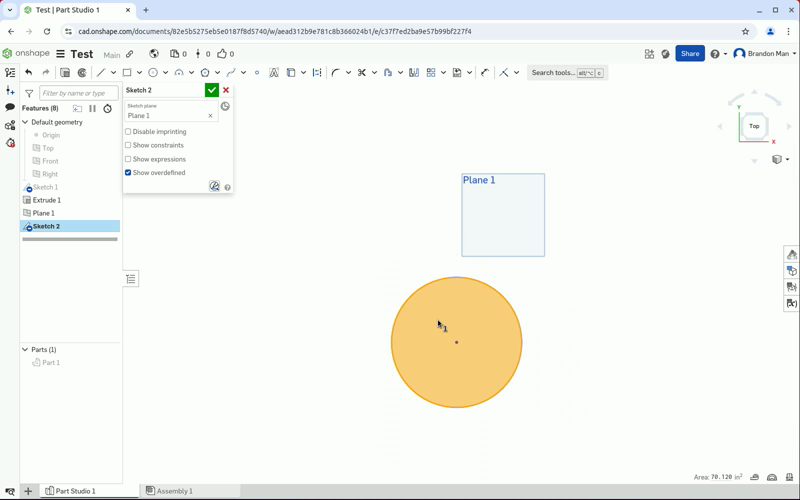
scroll(-6)
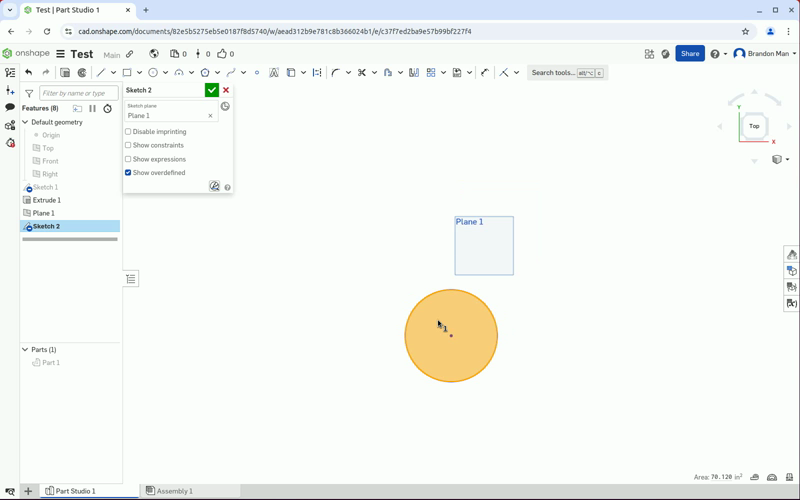
scroll(-6)
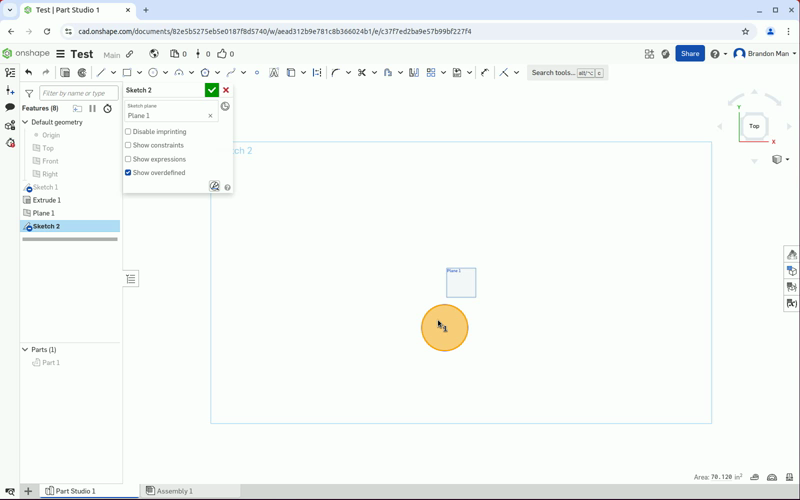
mouse_move(73, 352)
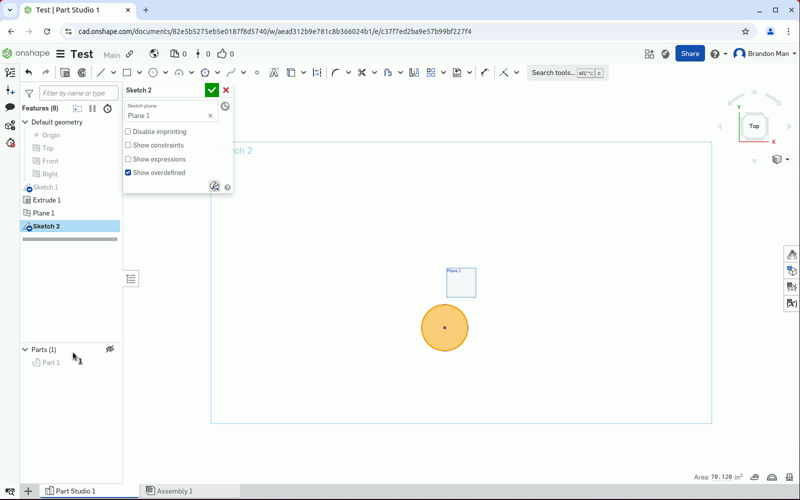
key(shift+y)
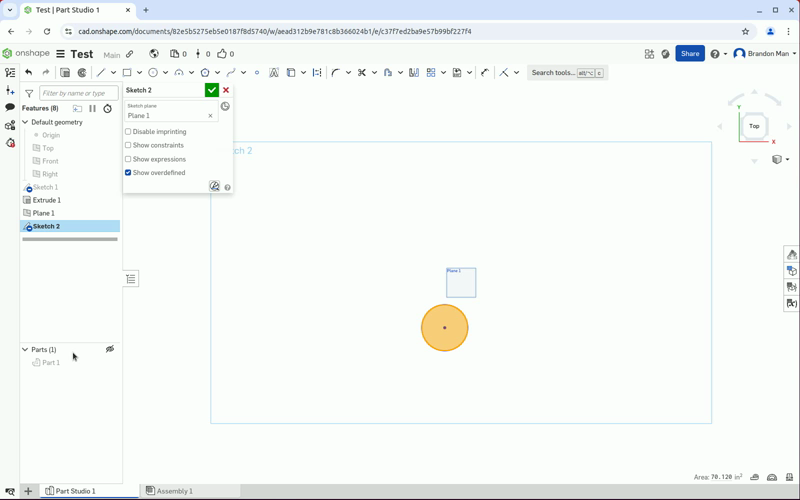
key(shift+e)
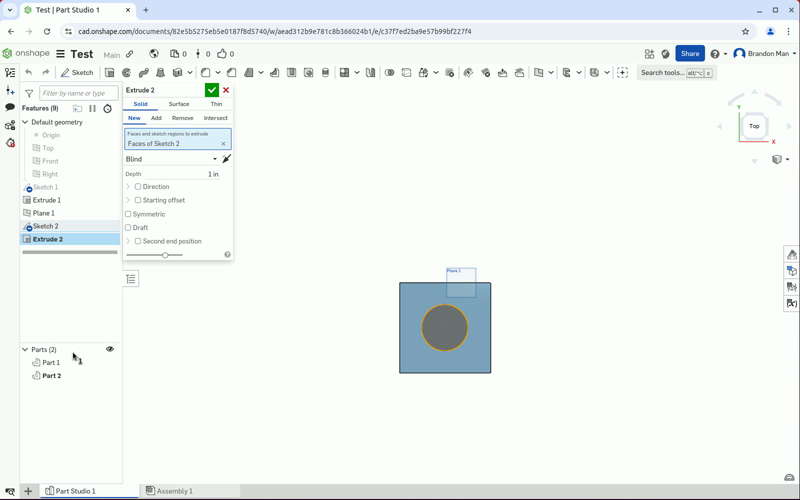
mouse_move(143, 106)
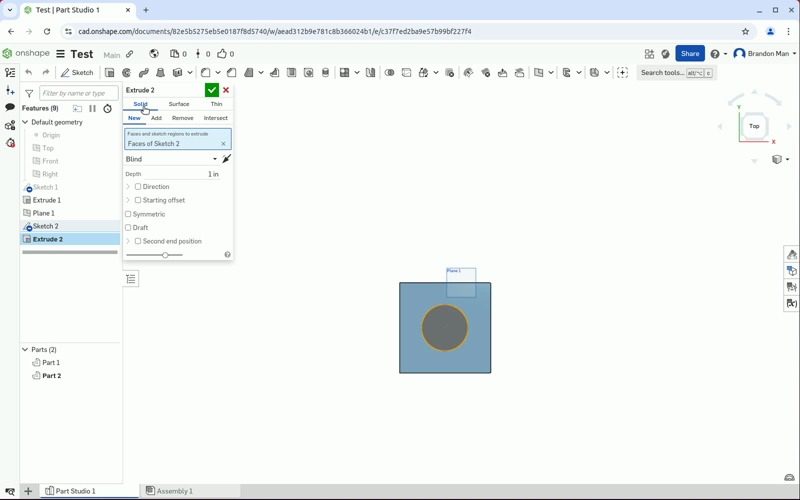
click(143, 106)
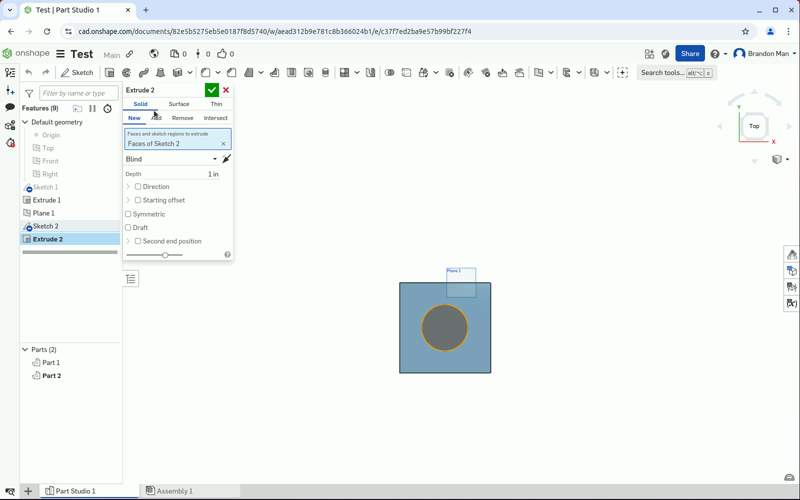
mouse_move(186, 120)
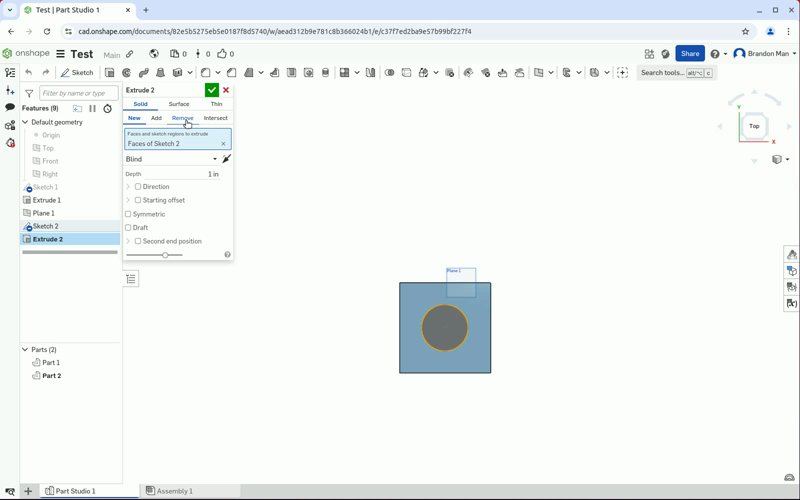
click(186, 120)
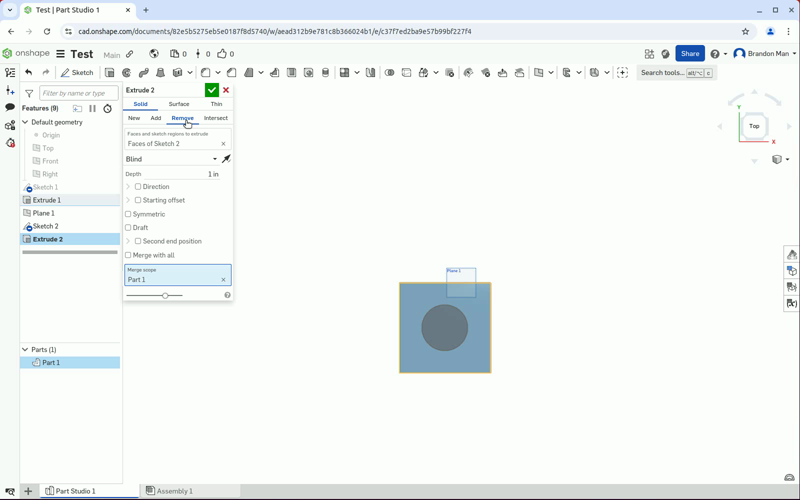
key(tab, 4)
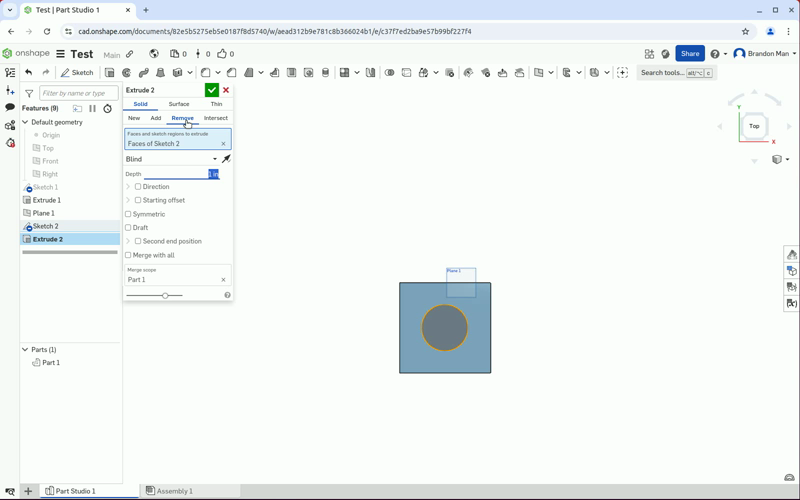
text(18.535)
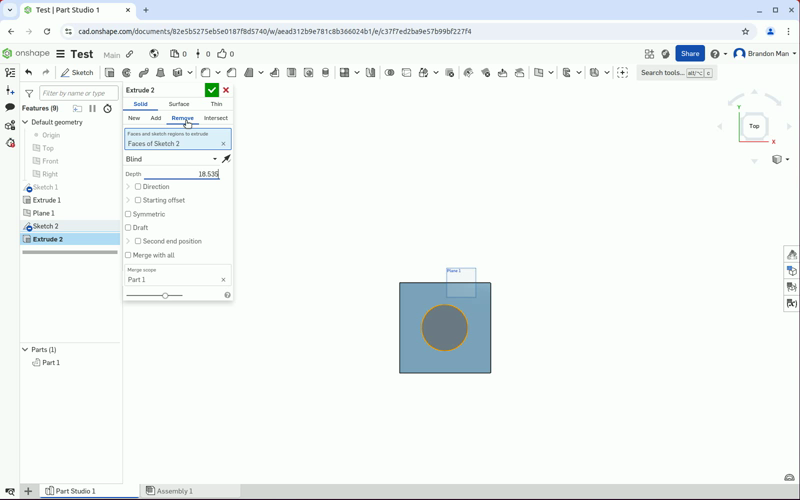
key(tab, 6)
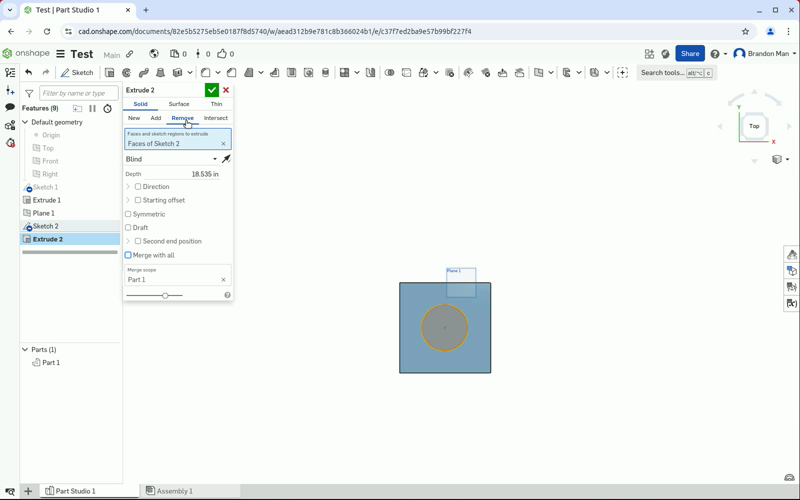
key(space)
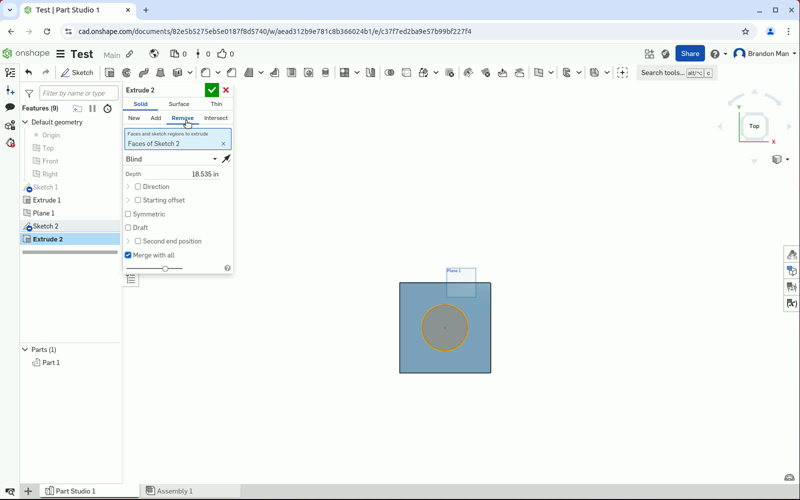
key(enter)
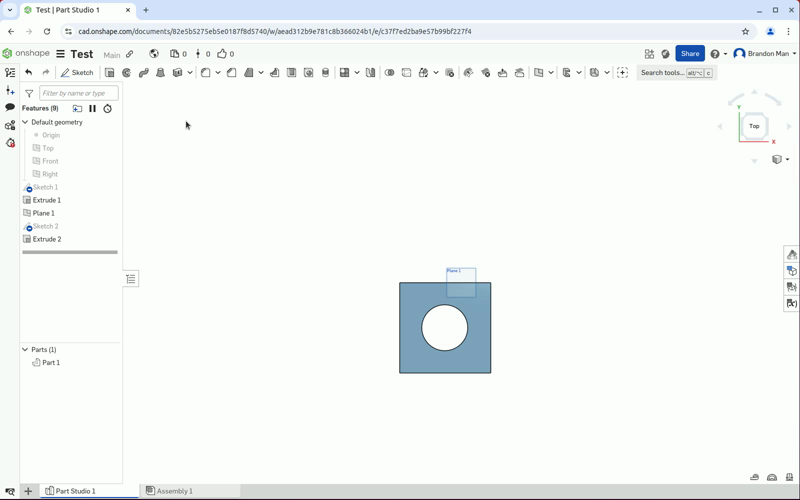
key(shift+h)
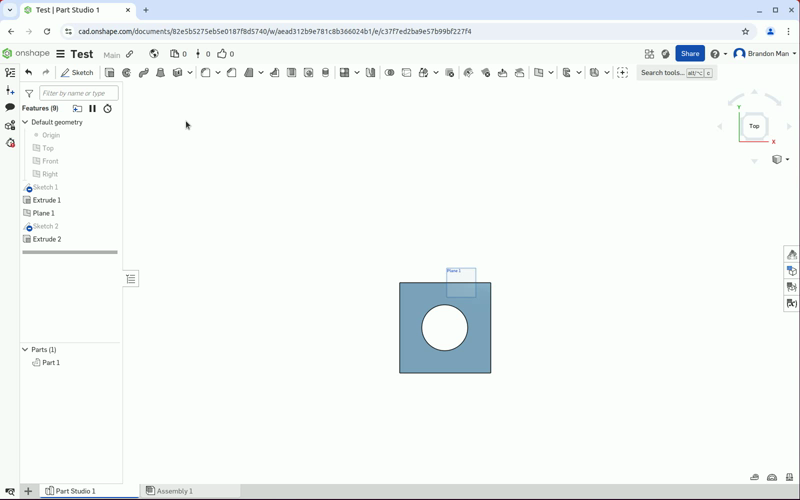
key(shift+h)
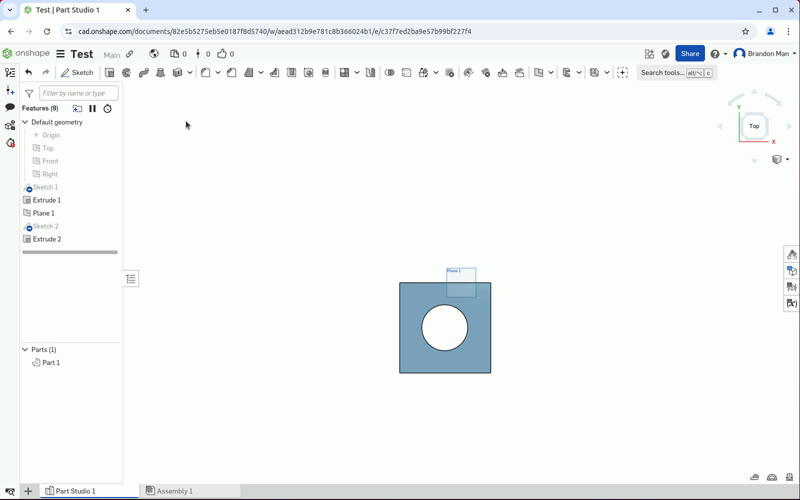
mouse_move(73, 189)
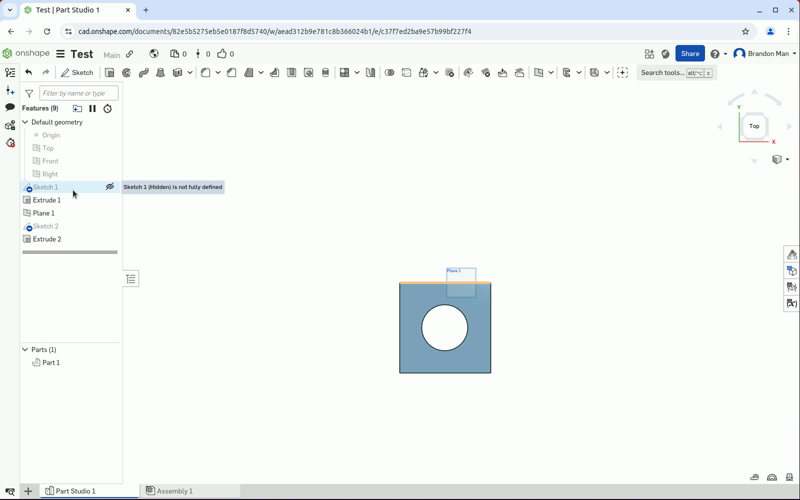
click(73, 189)
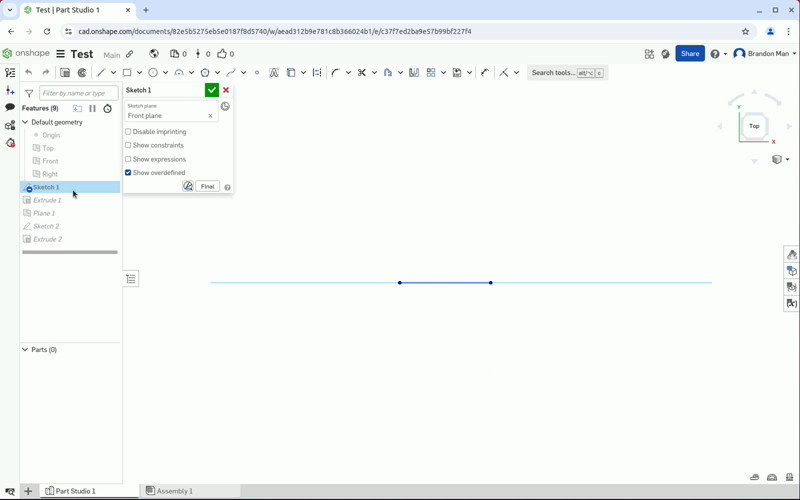
mouse_move(229, 92)
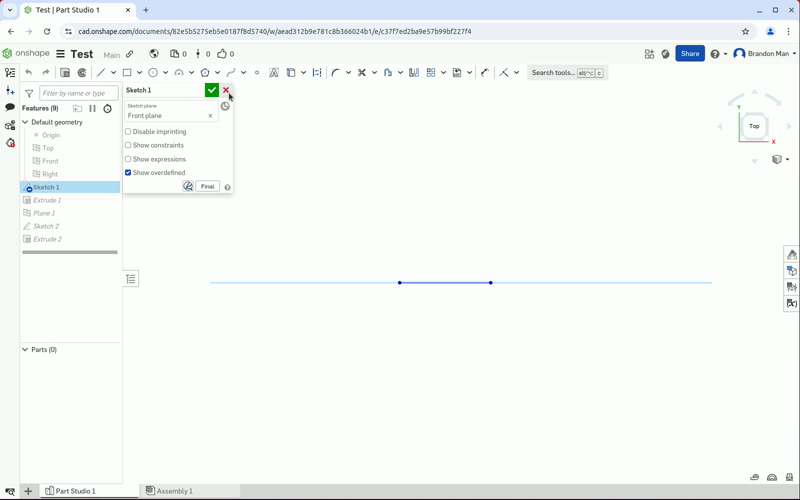
click(229, 92)
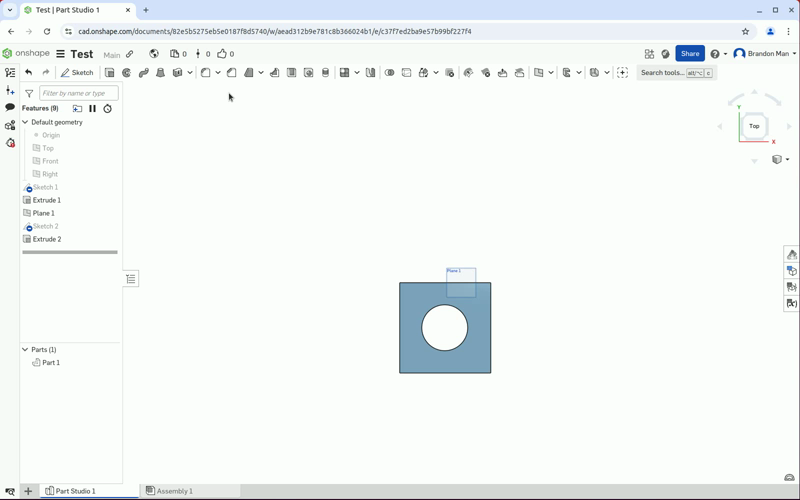
mouse_move(73, 352)
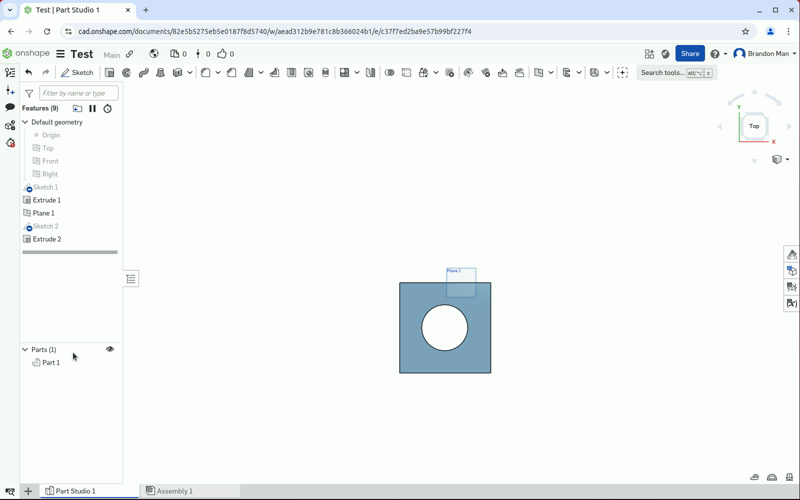
key(y)
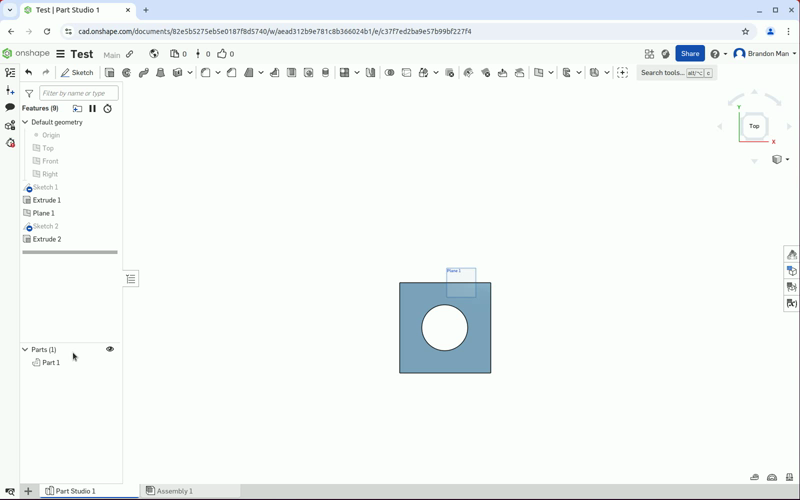
key(shift+p)
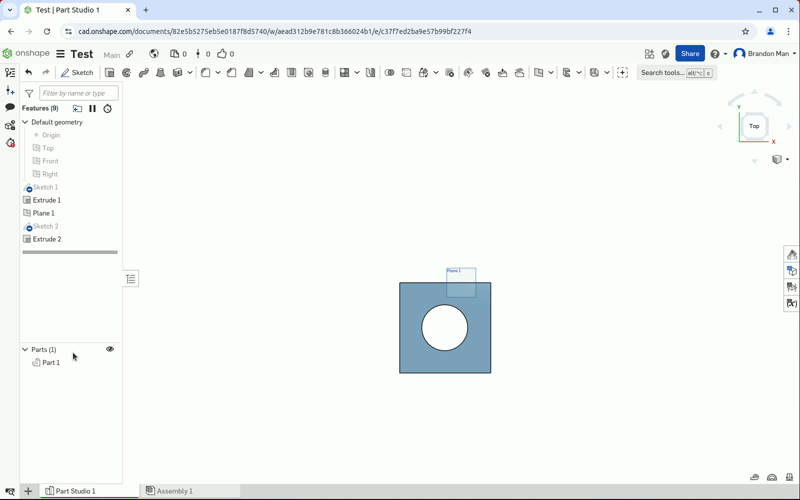
key(space)
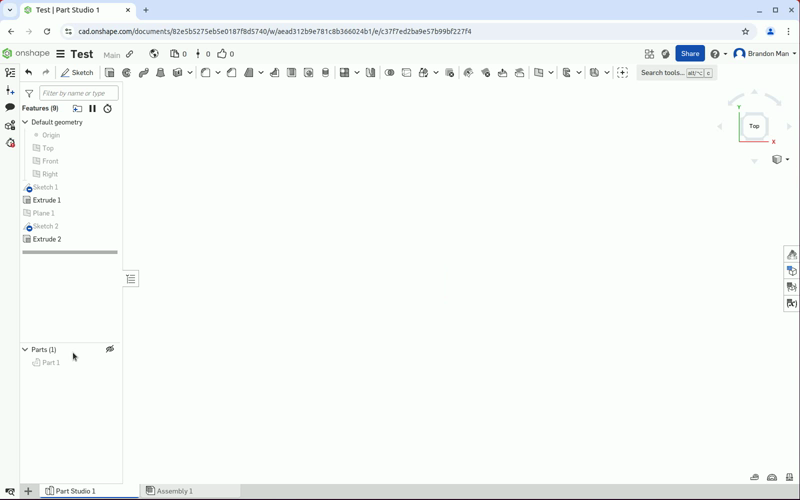
key_down(shift)
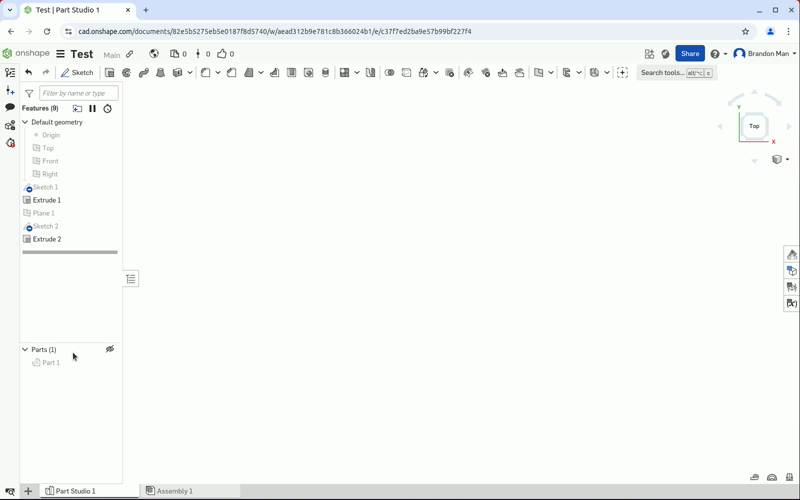
key(up)
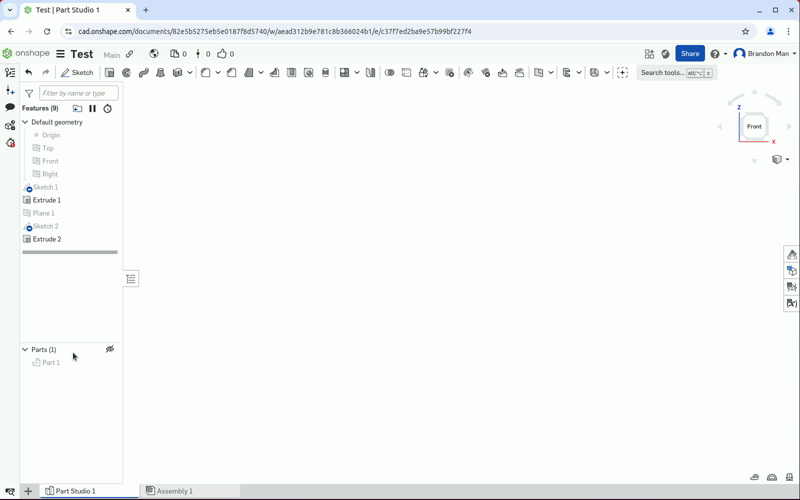
key_up(shift)
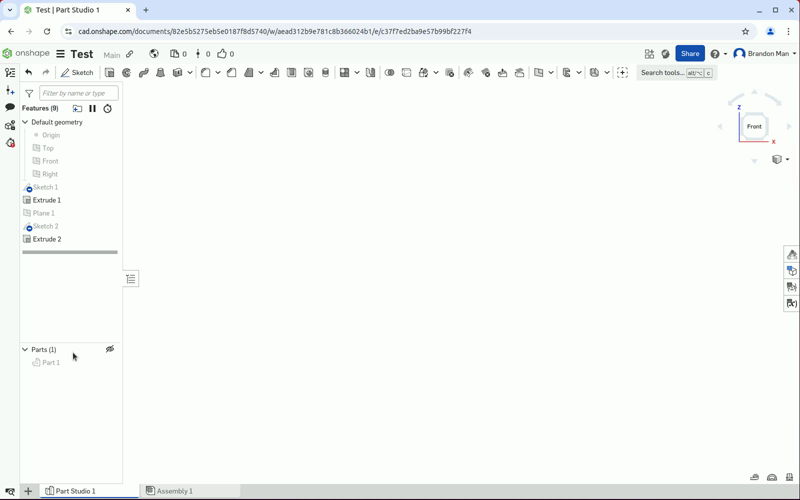
mouse_move(73, 352)
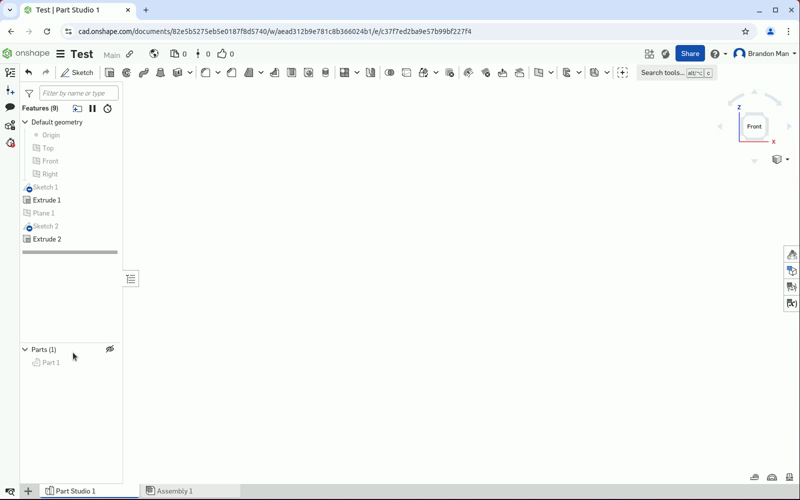
key(shift+y)
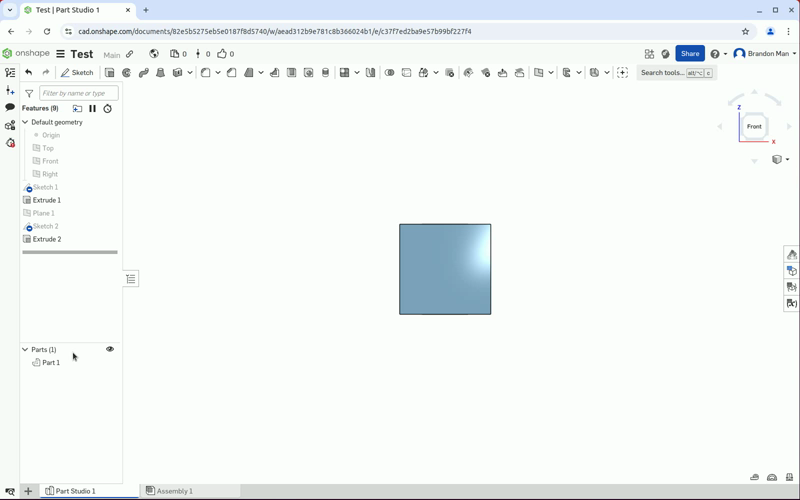
mouse_move(541, 75)
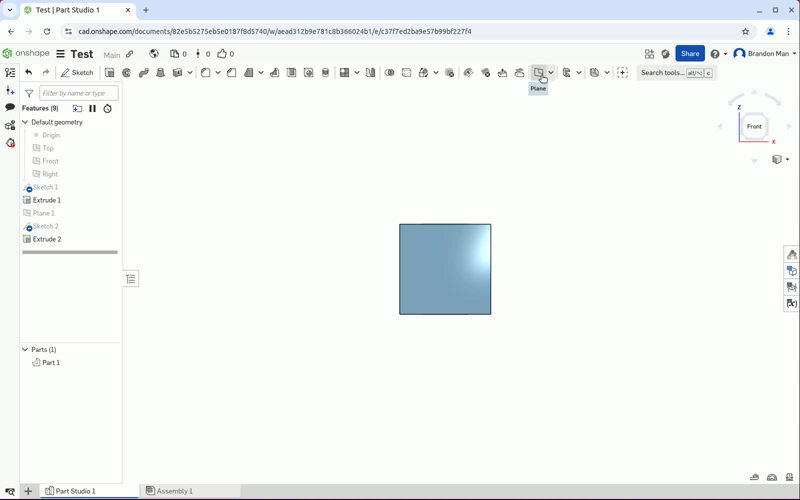
click(541, 75)
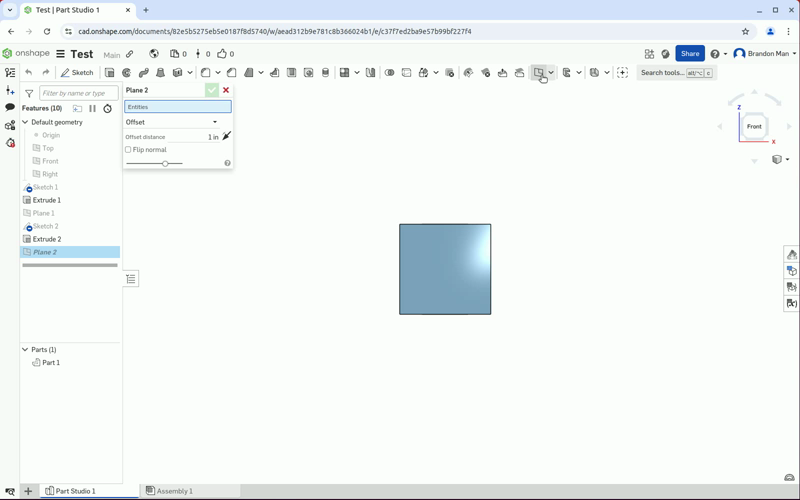
mouse_move(73, 163)
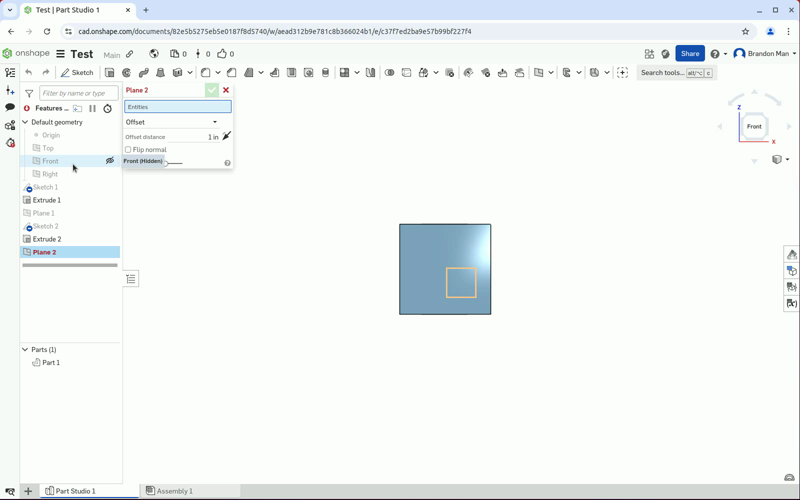
click(73, 163)
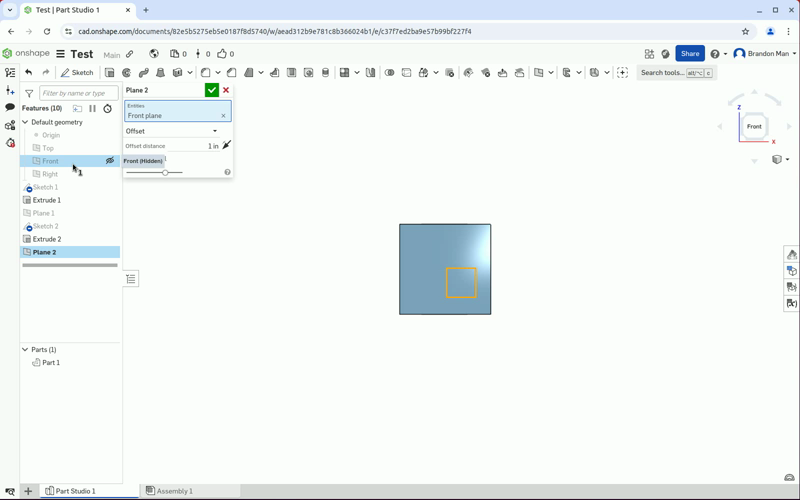
key(tab, 2)
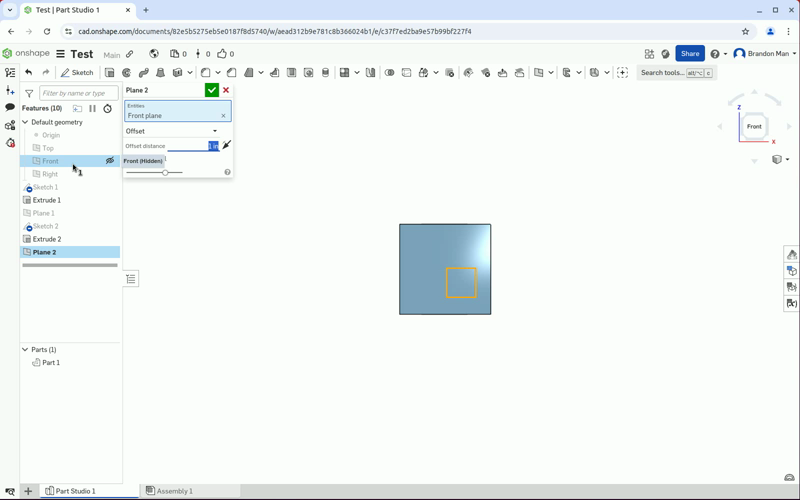
text(18.548)
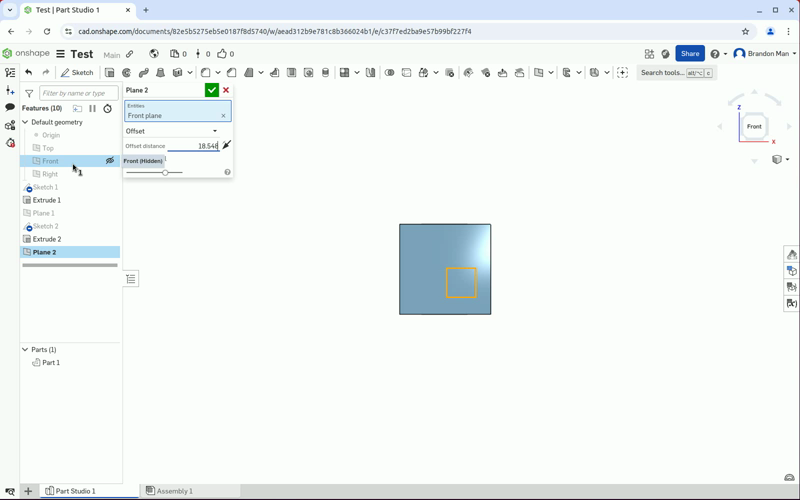
key(enter, 2)
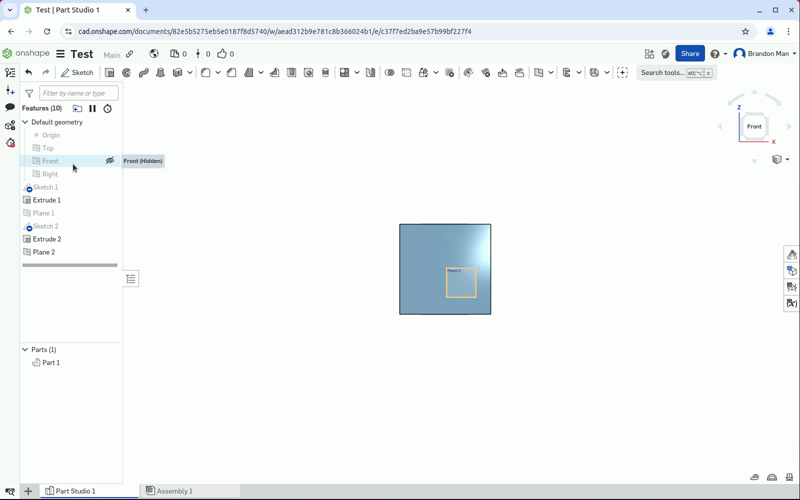
key(shift+s)
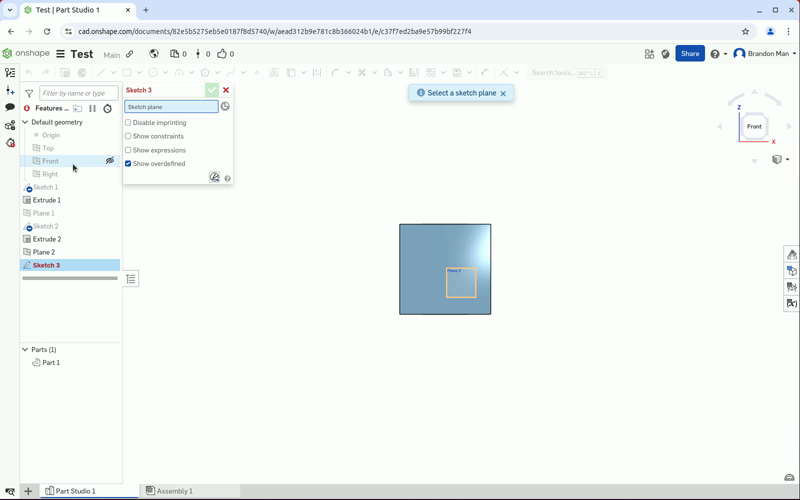
mouse_move(73, 254)
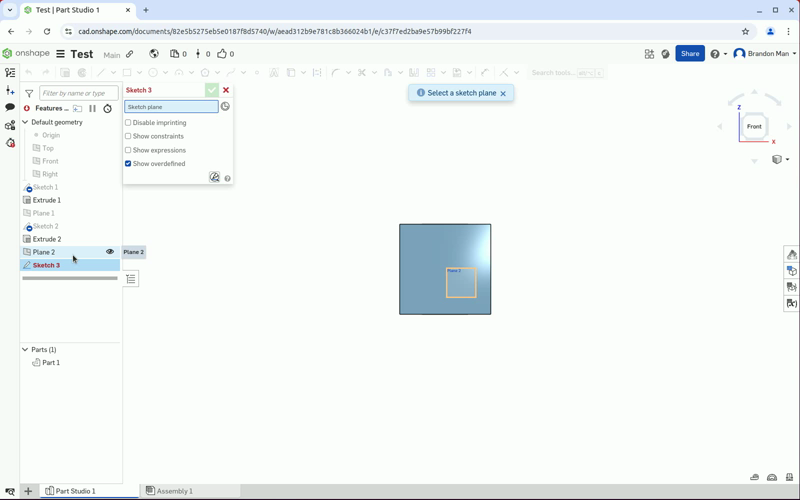
click(73, 254)
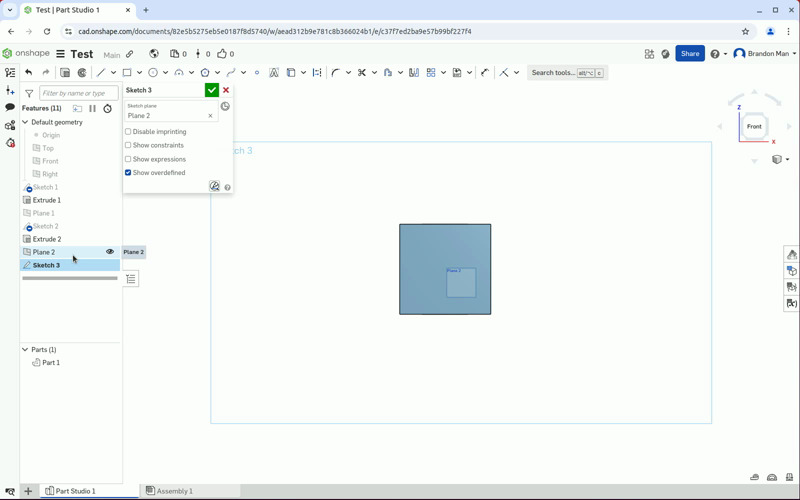
mouse_move(73, 352)
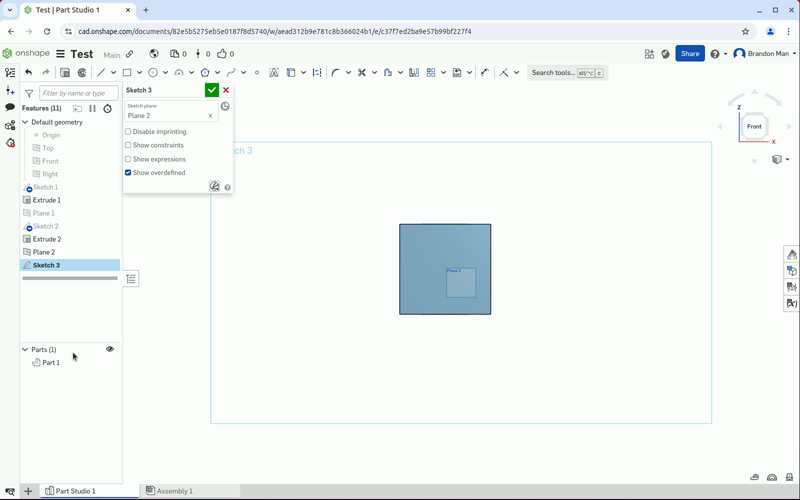
key(y)
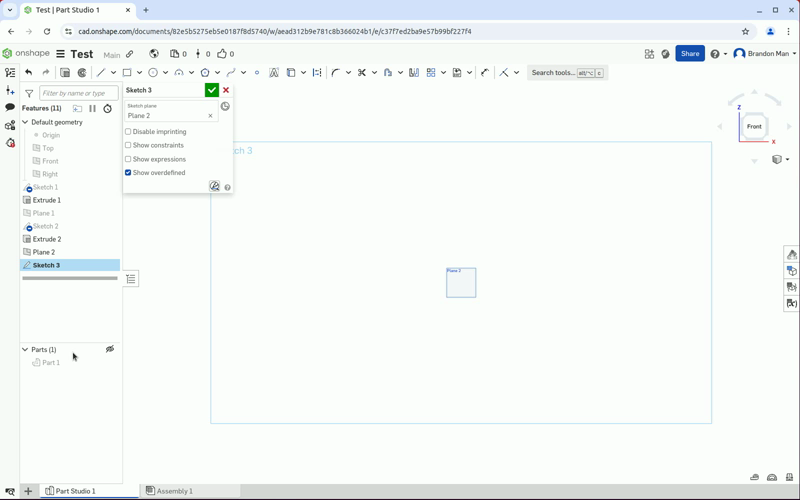
key(l)
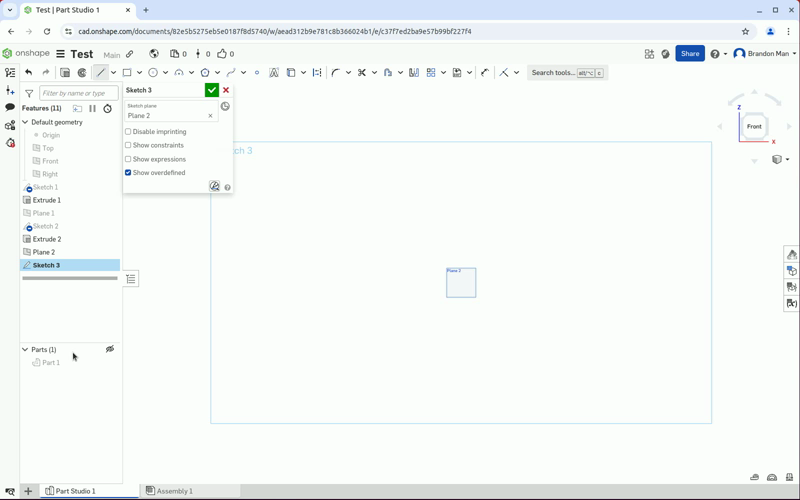
key_down(shift)
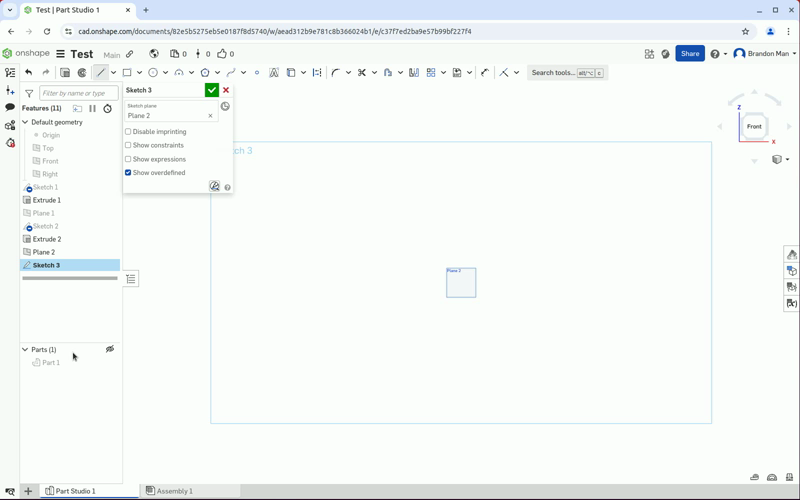
mouse_move(422, 292)
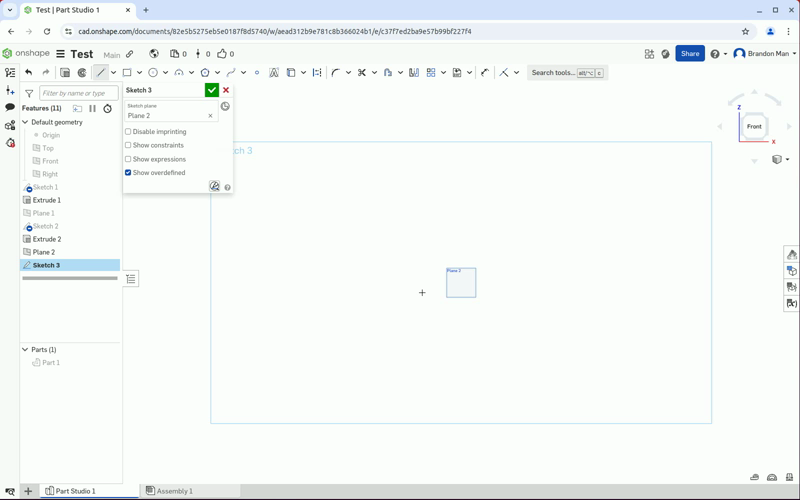
click(422, 292)
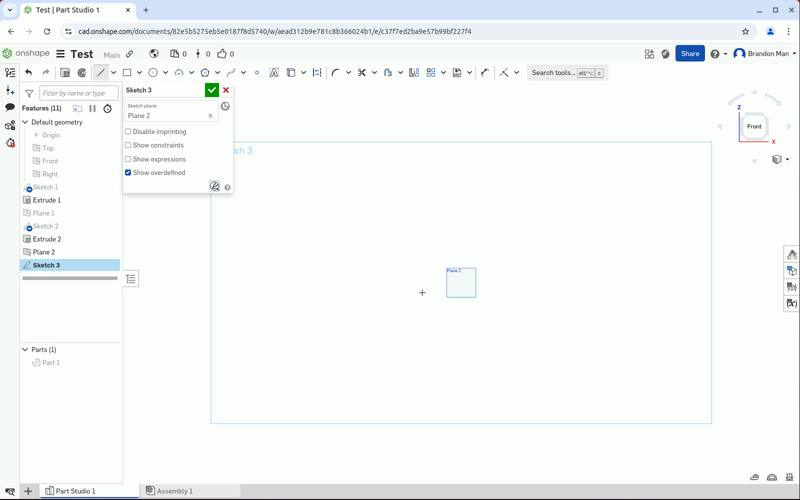
key_up(shift)
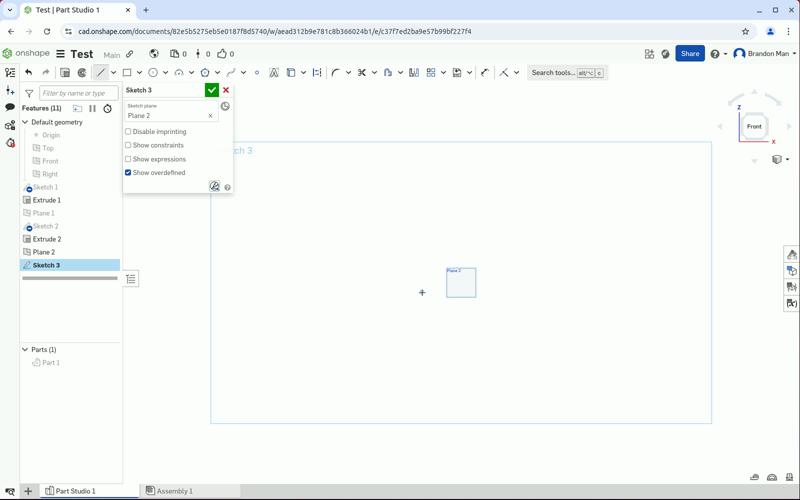
key_down(shift)
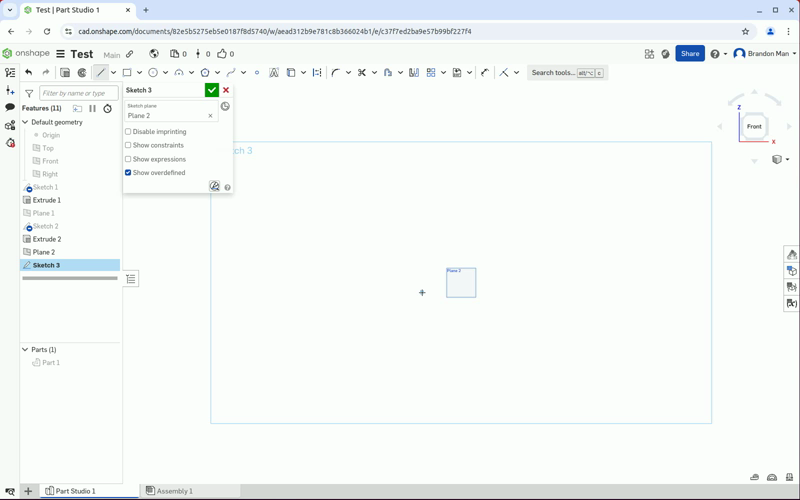
mouse_move(452, 292)
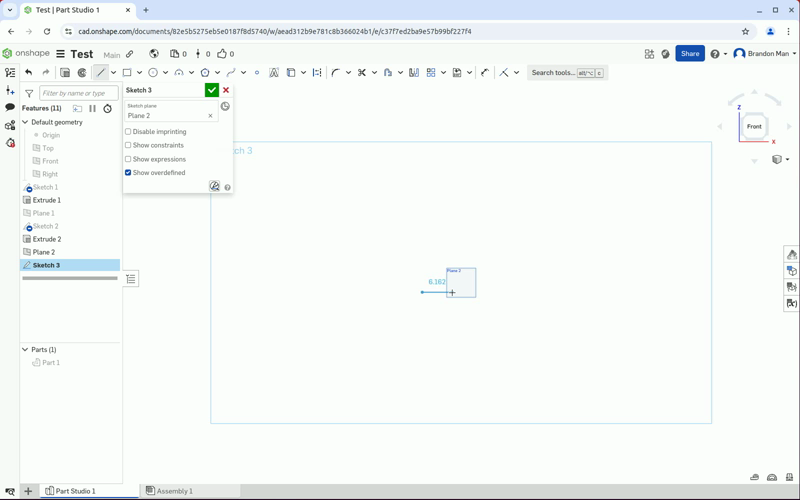
mouse_move(467, 292)
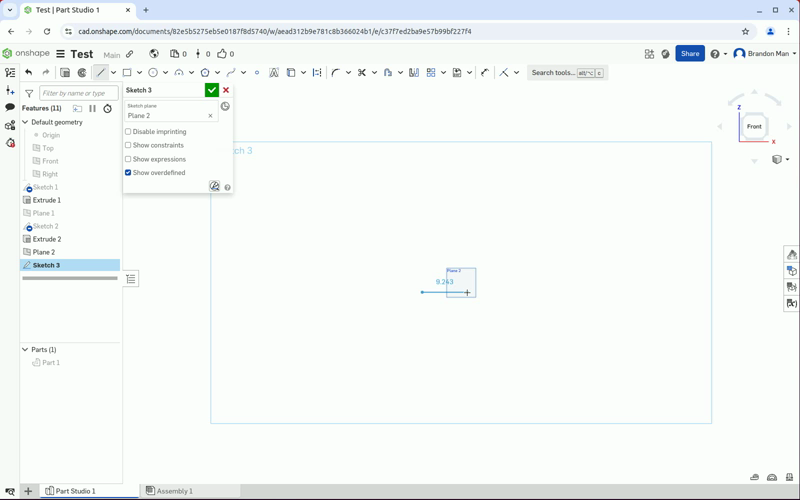
click(467, 292)
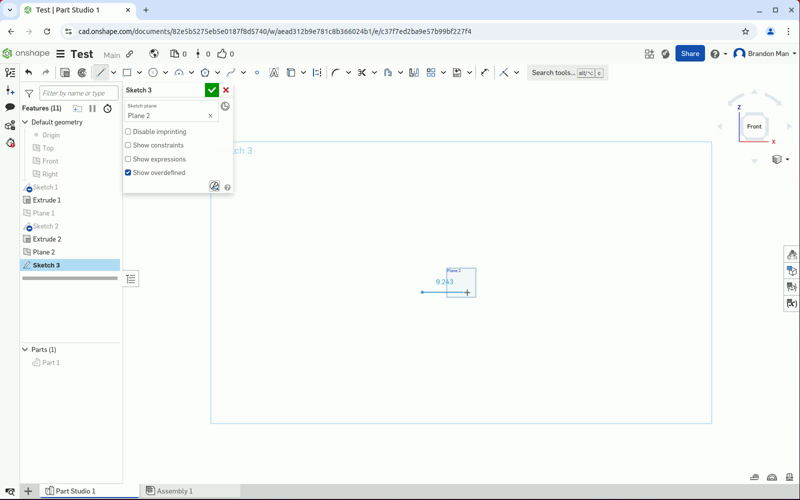
key_up(shift)
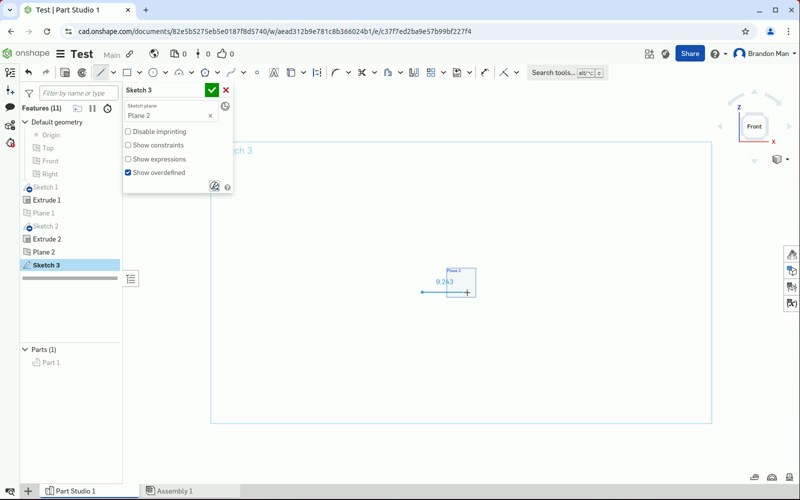
key_down(shift)
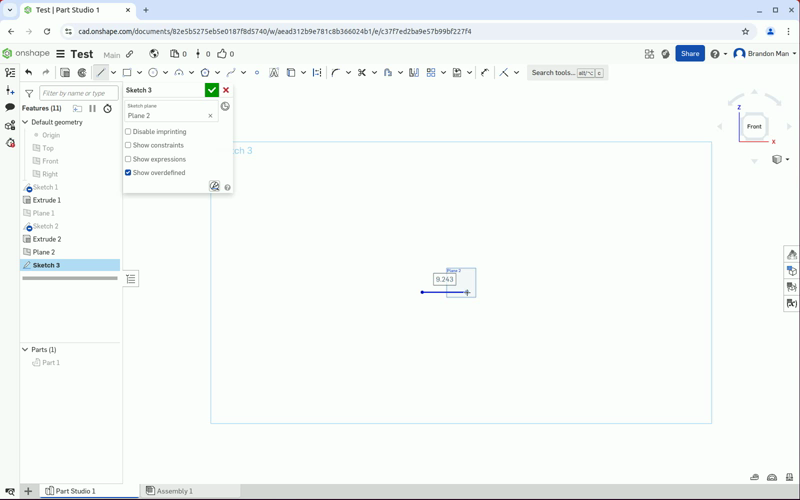
mouse_move(497, 292)
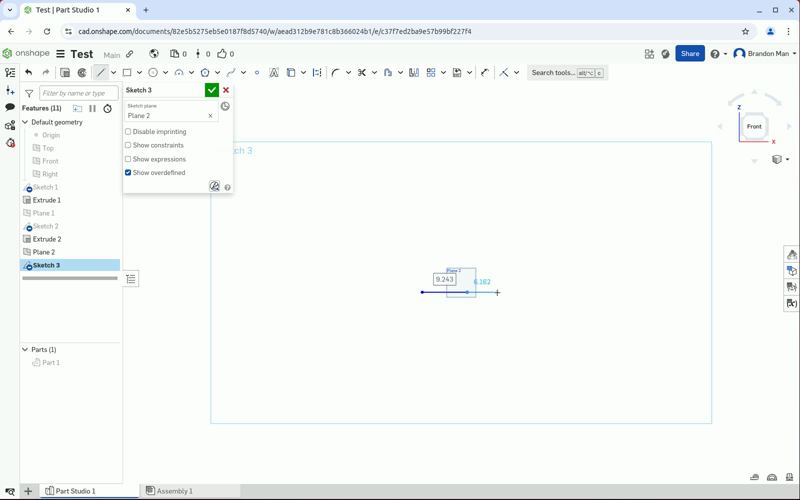
mouse_move(467, 246)
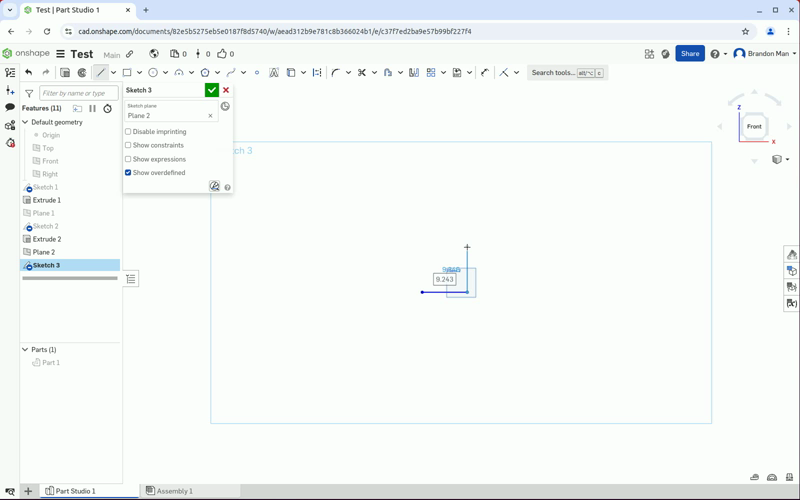
click(467, 246)
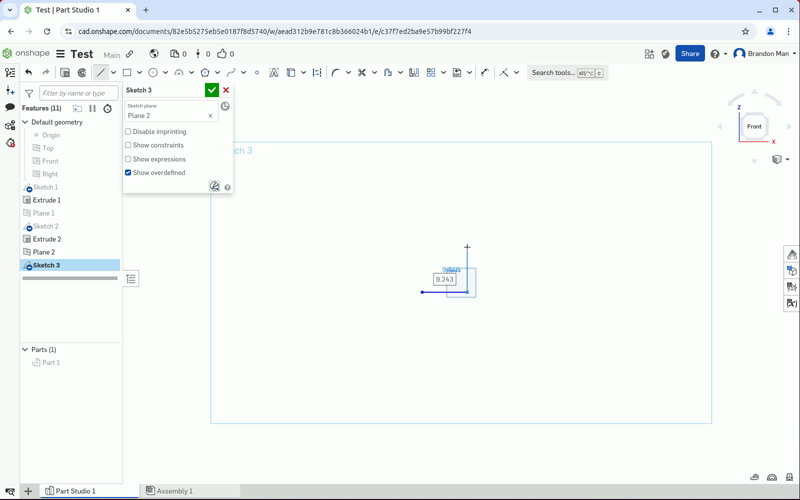
key_up(shift)
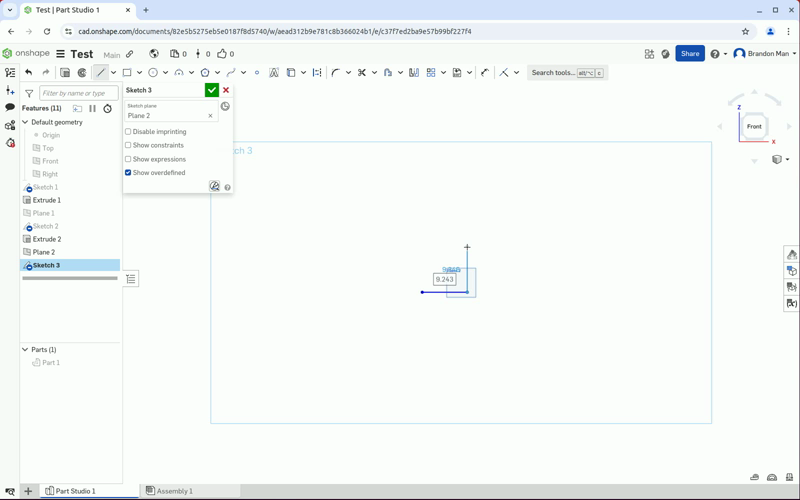
key_down(shift)
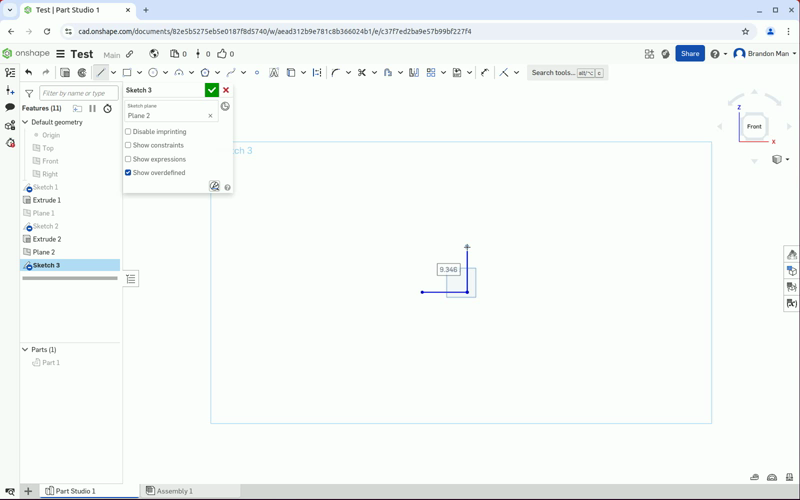
mouse_move(497, 246)
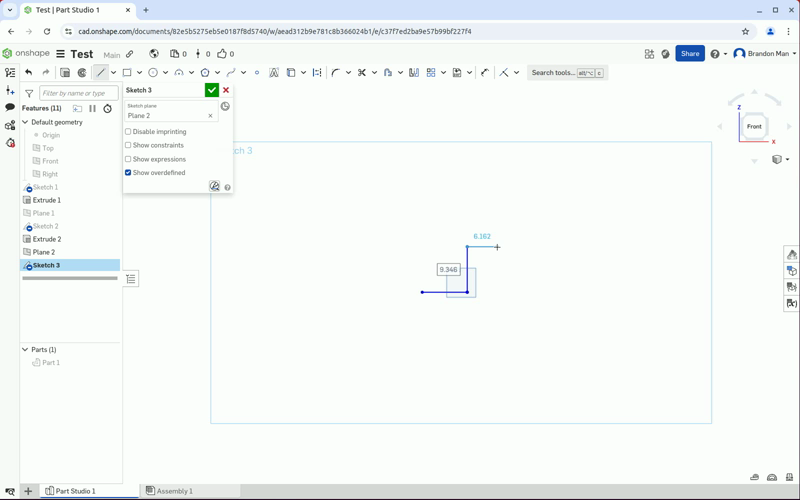
mouse_move(422, 246)
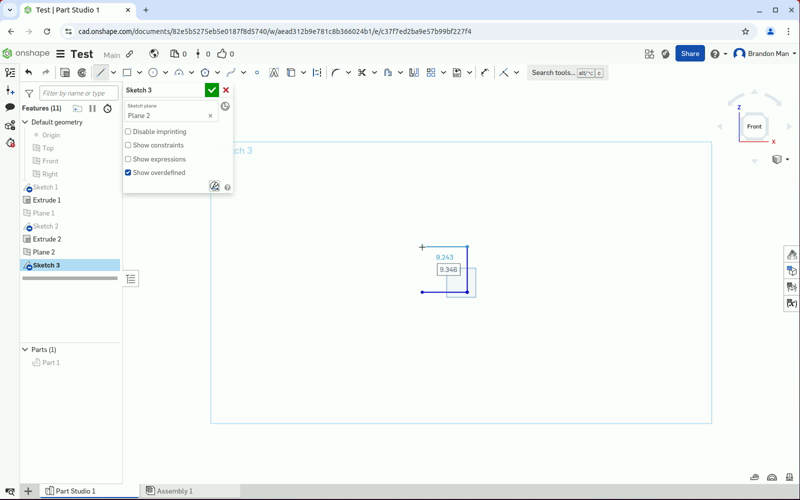
click(422, 246)
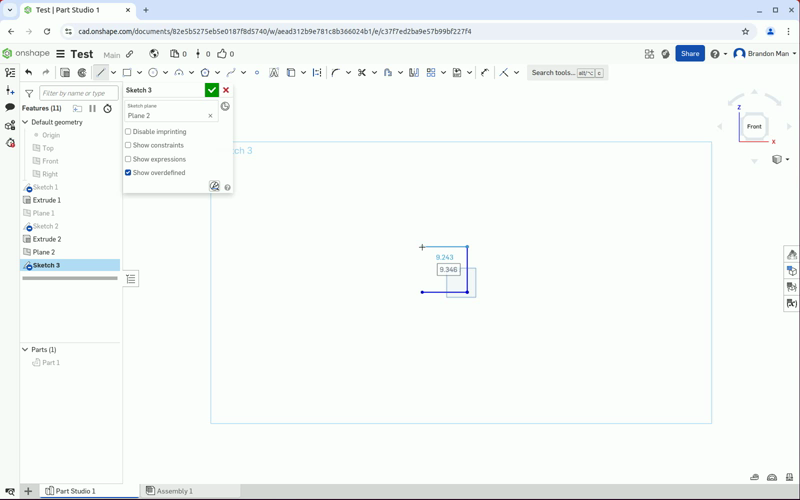
key_up(shift)
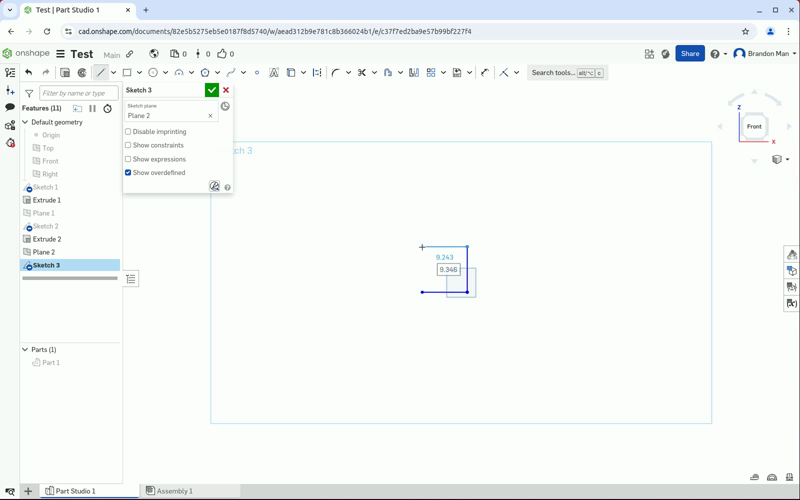
mouse_move(452, 246)
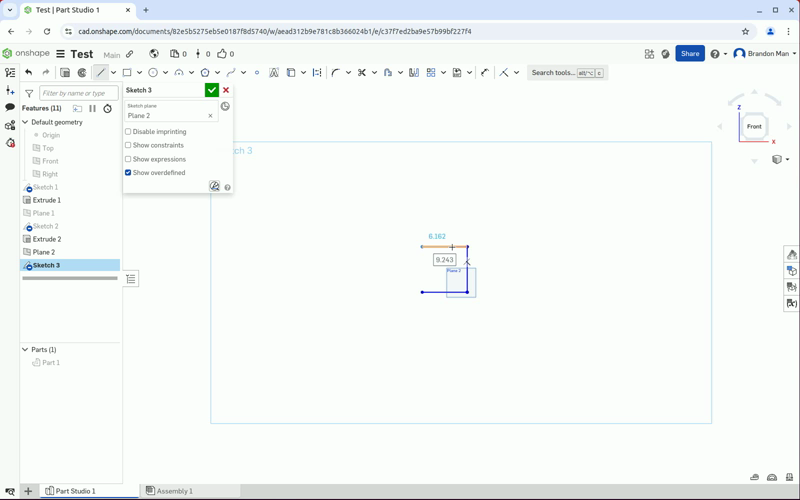
key_down(shift)
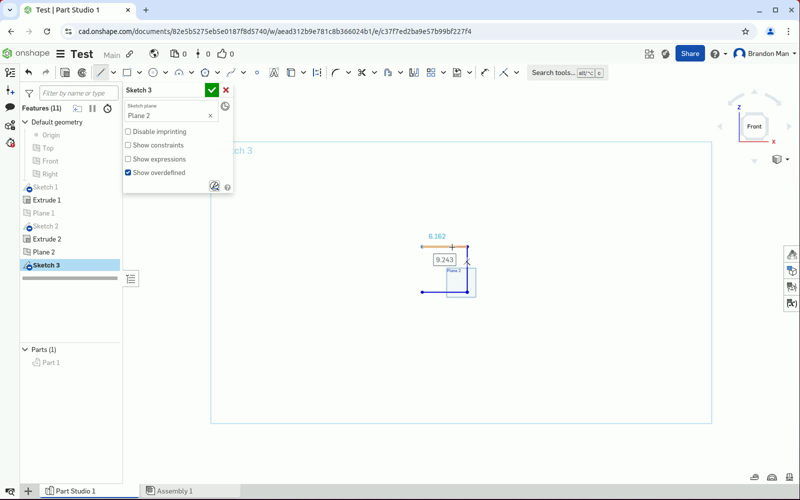
mouse_move(422, 292)
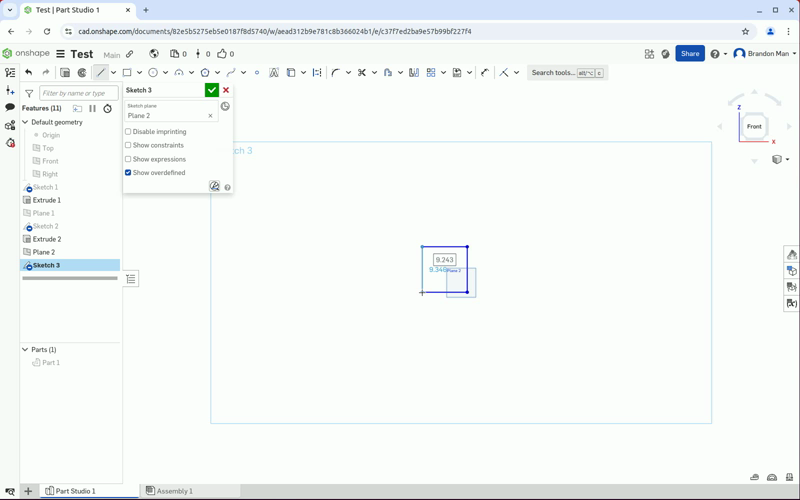
key_up(shift)
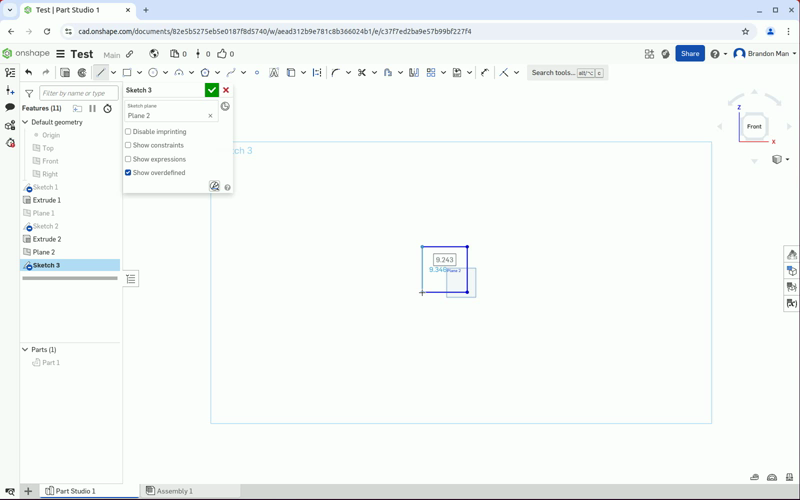
click(422, 292)
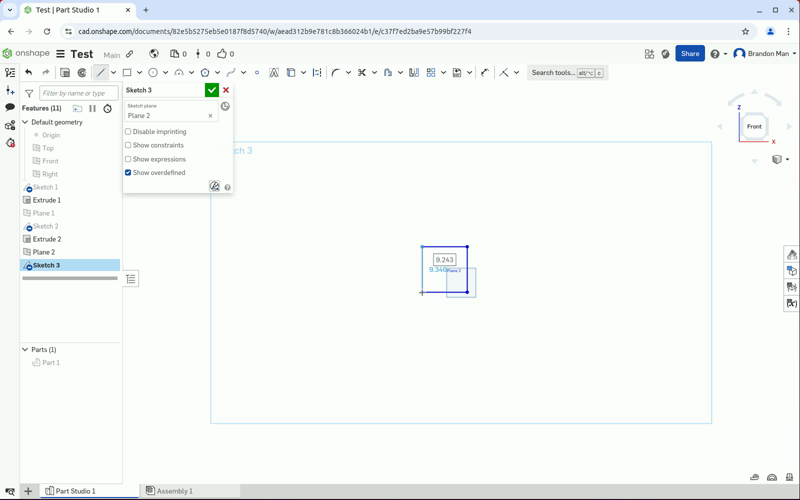
key(esc)
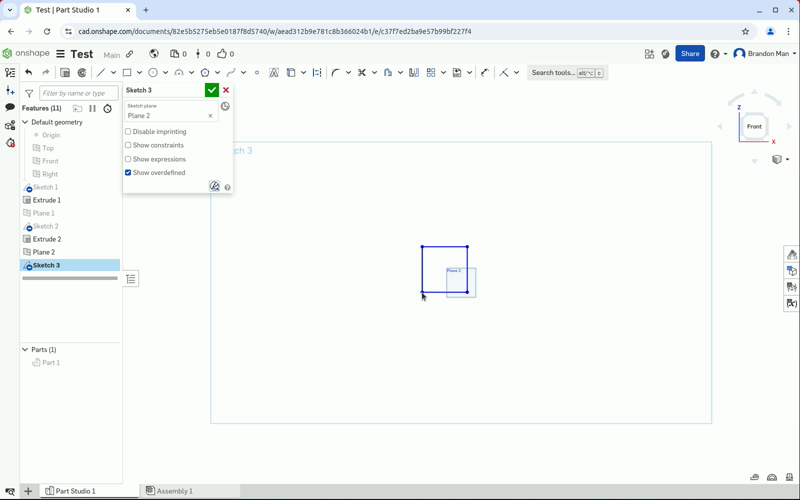
mouse_move(449, 279)
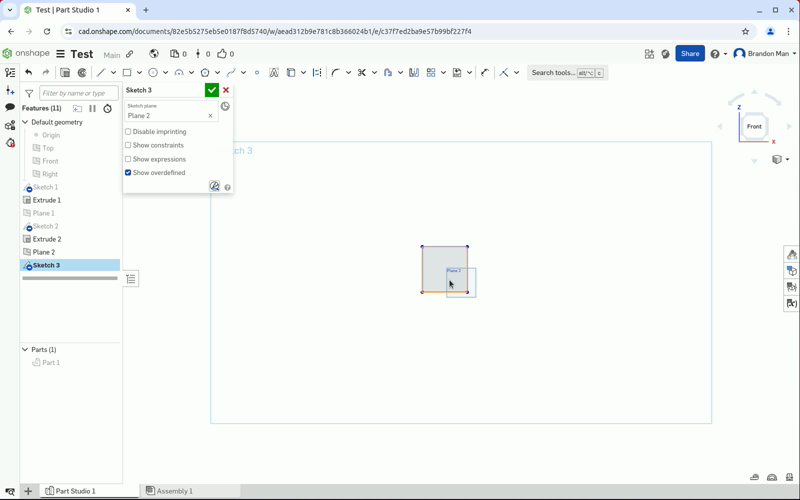
click(449, 279)
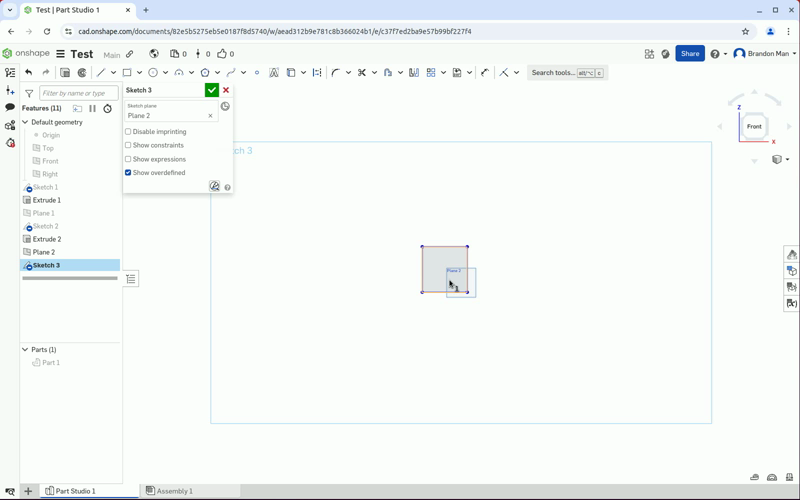
mouse_move(73, 352)
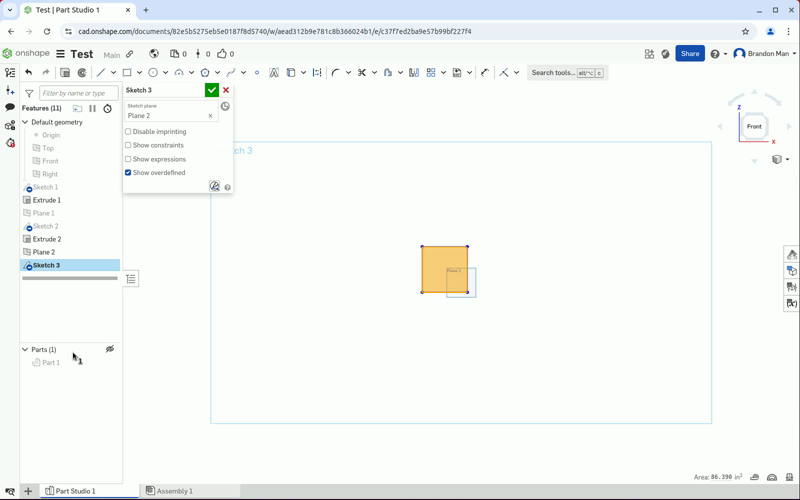
key(shift+y)
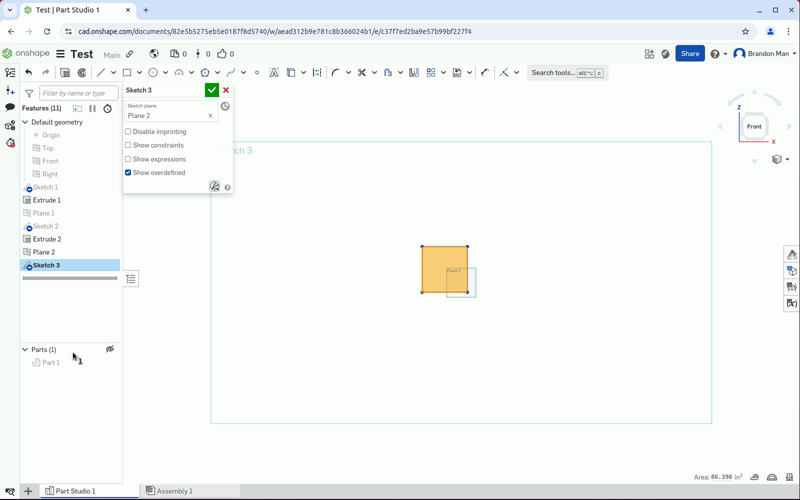
key(shift+e)
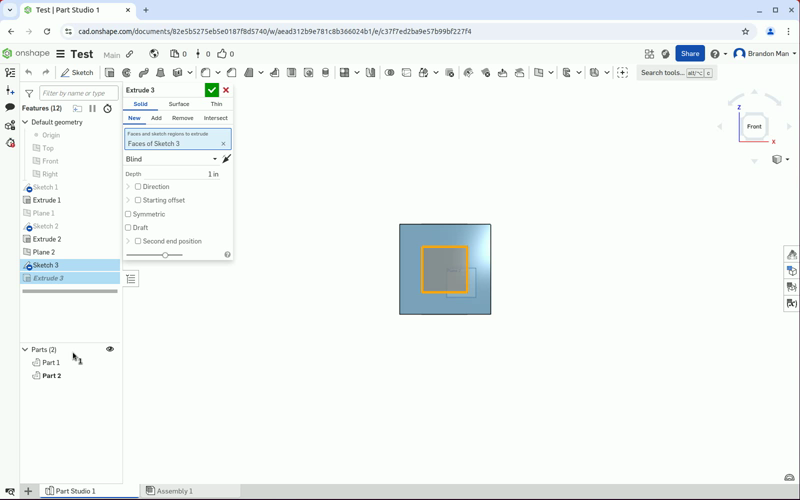
mouse_move(143, 106)
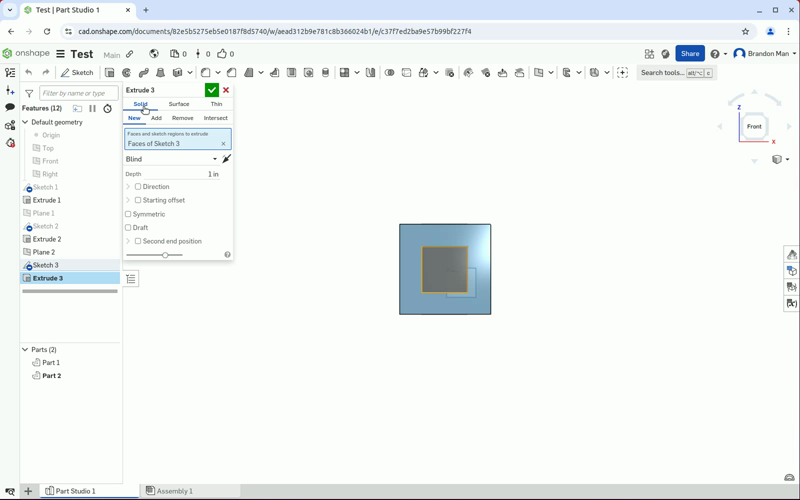
click(143, 106)
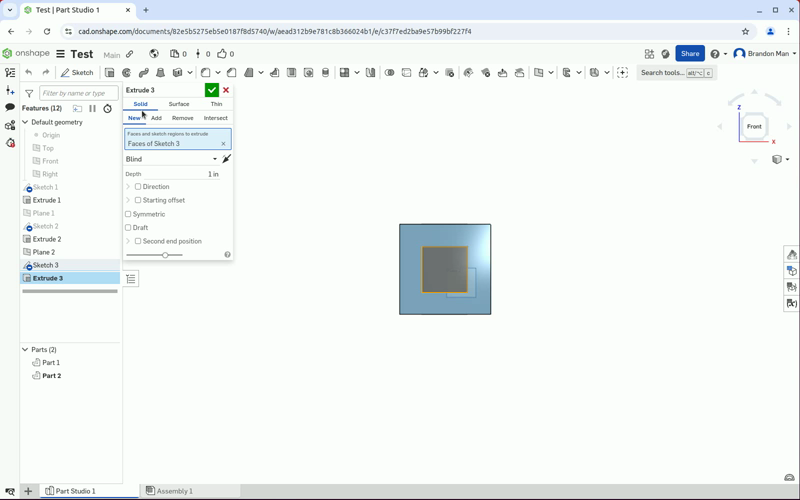
mouse_move(137, 120)
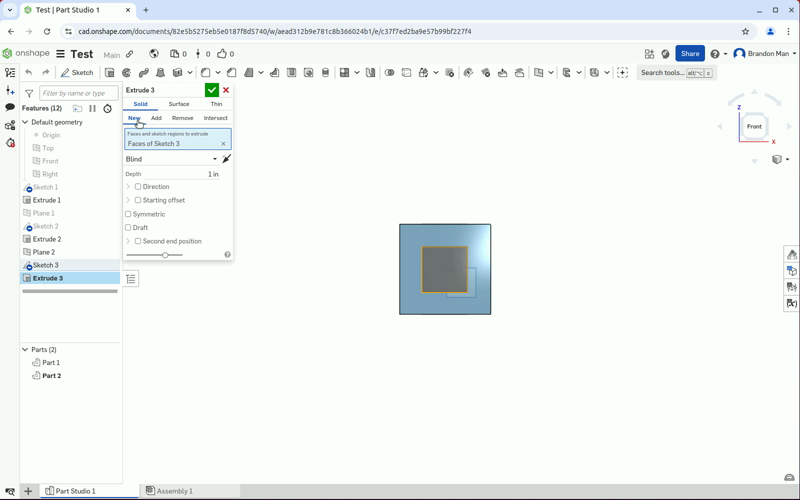
click(137, 120)
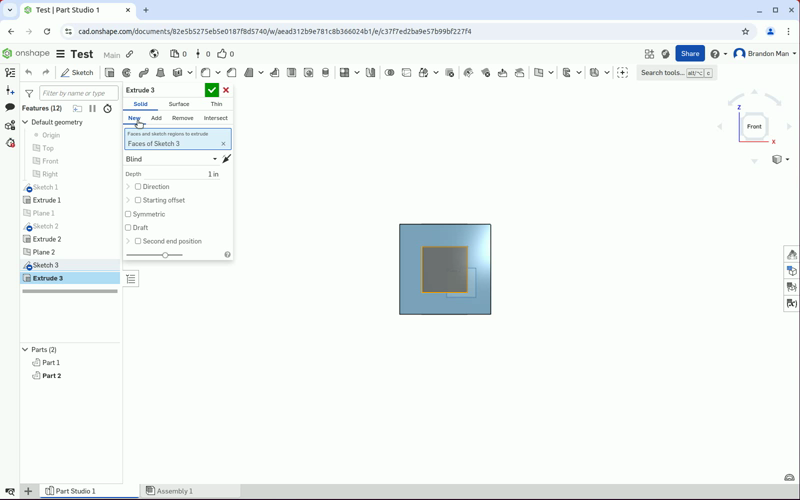
key(tab, 4)
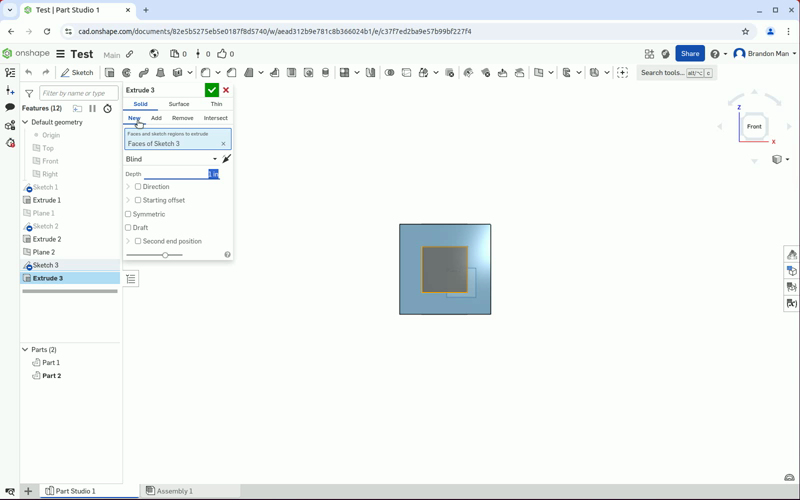
text(4.574)
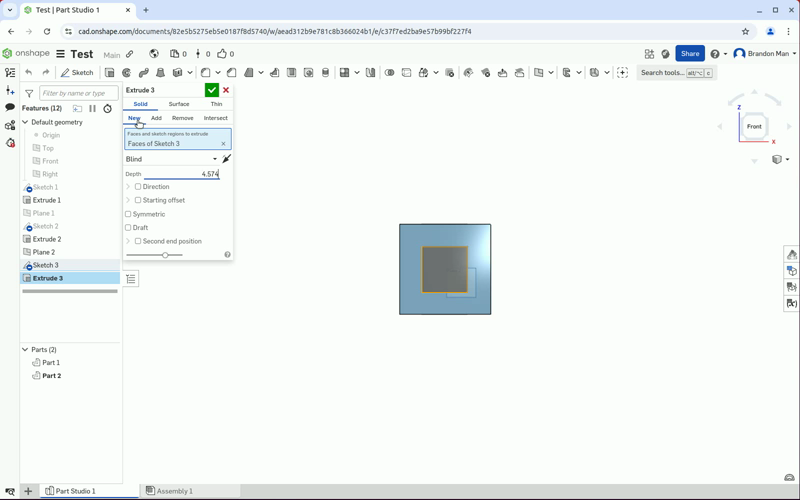
key(enter)
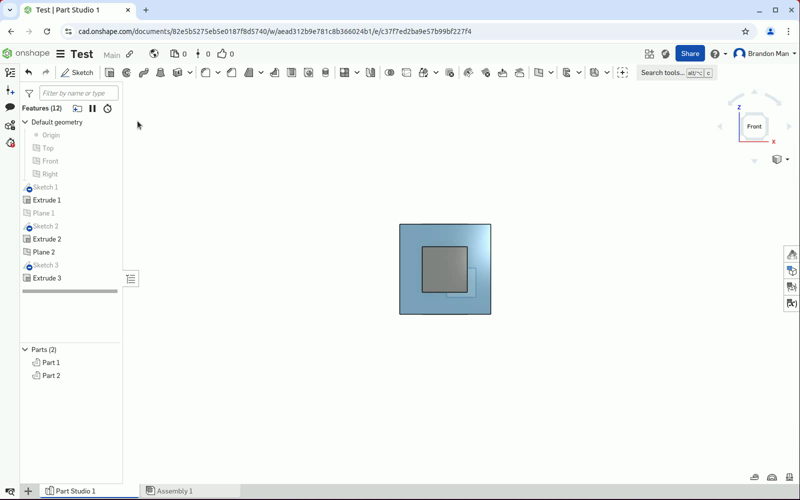
key(shift+h)
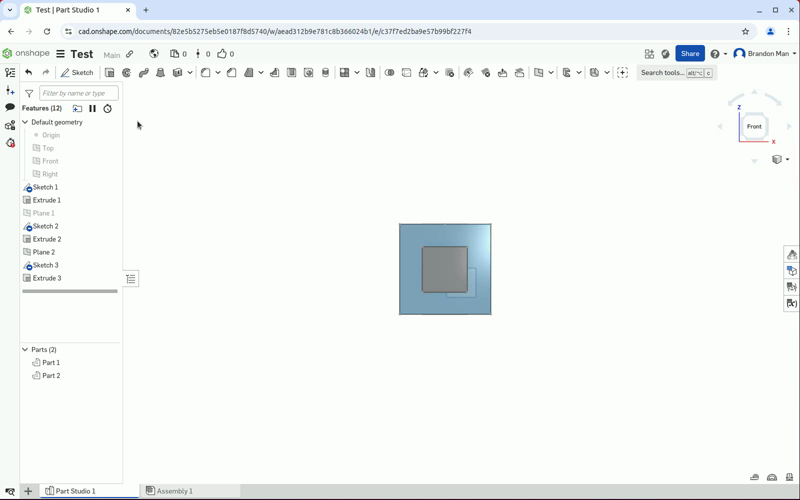
key(shift+h)
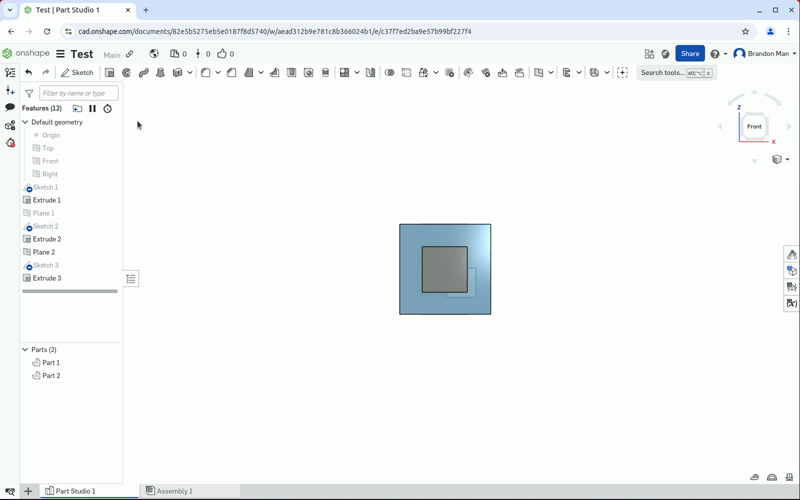
mouse_move(73, 189)
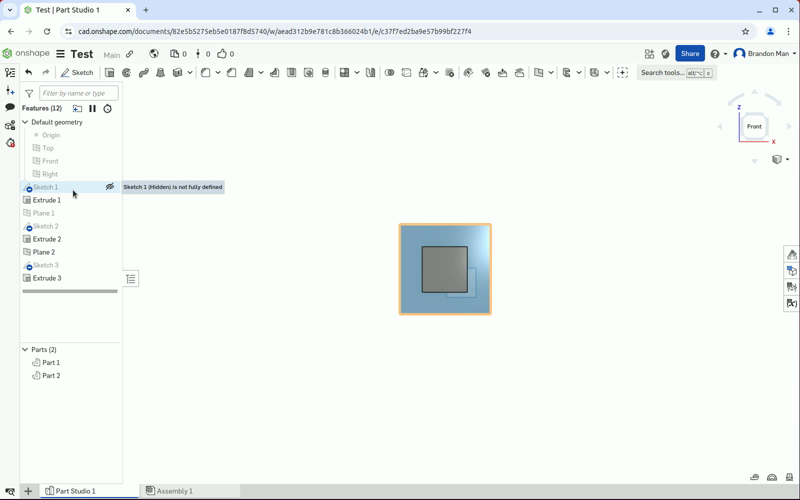
click(73, 189)
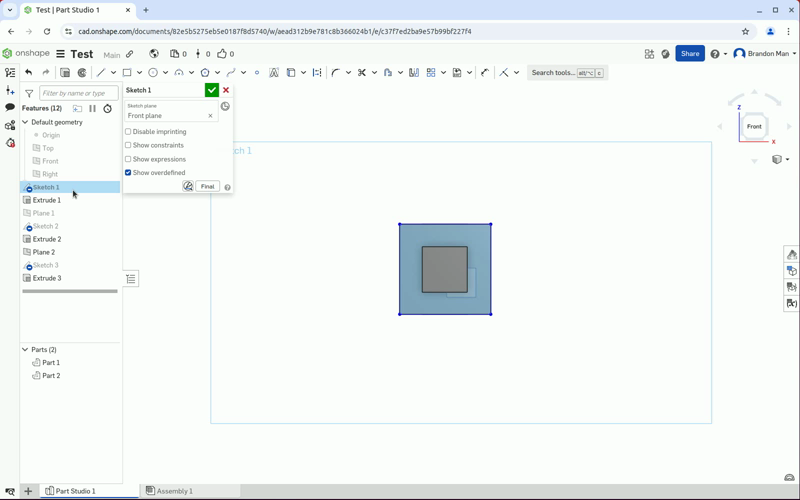
mouse_move(229, 92)
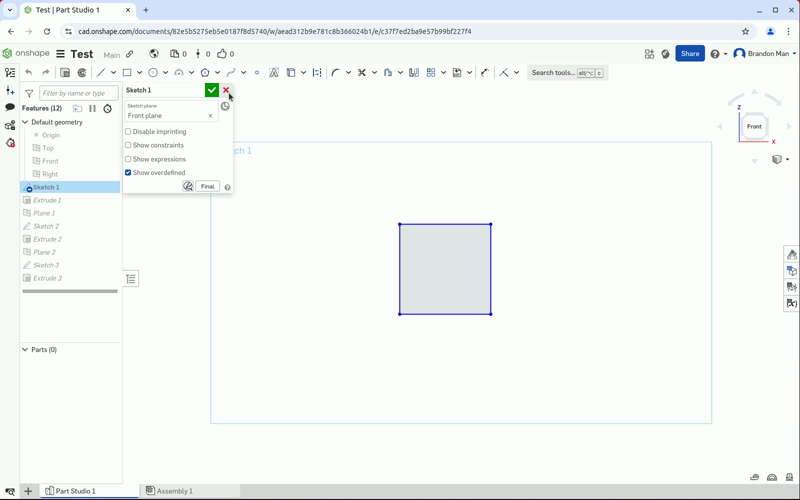
click(229, 92)
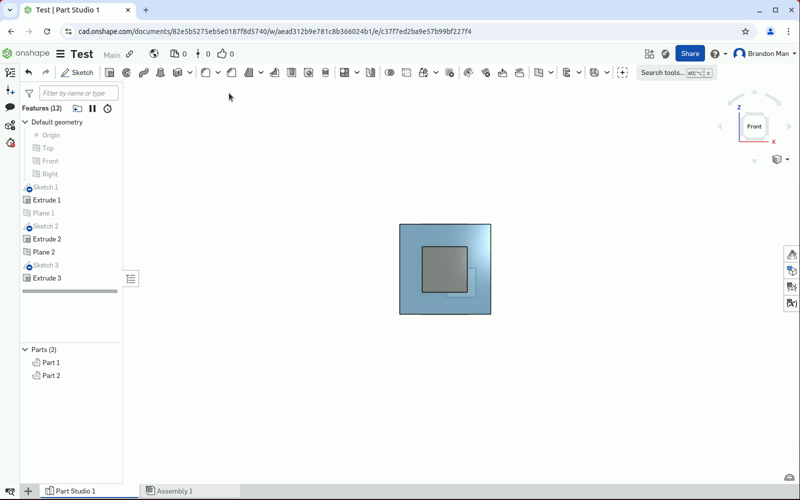
mouse_move(73, 352)
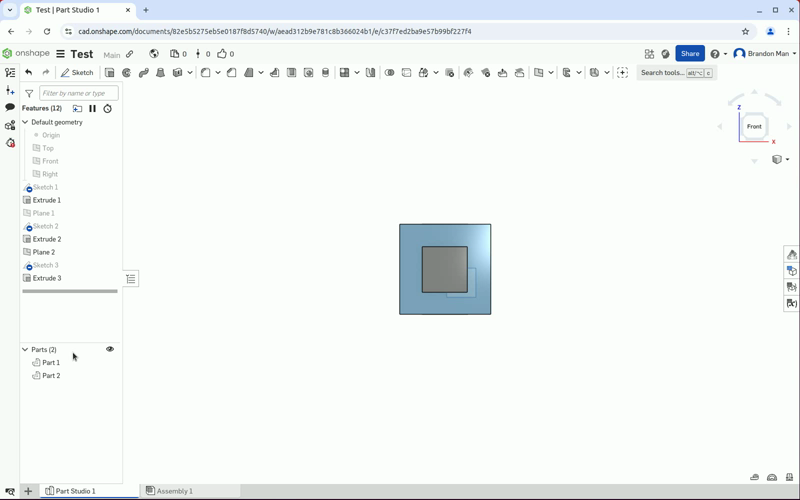
key(y)
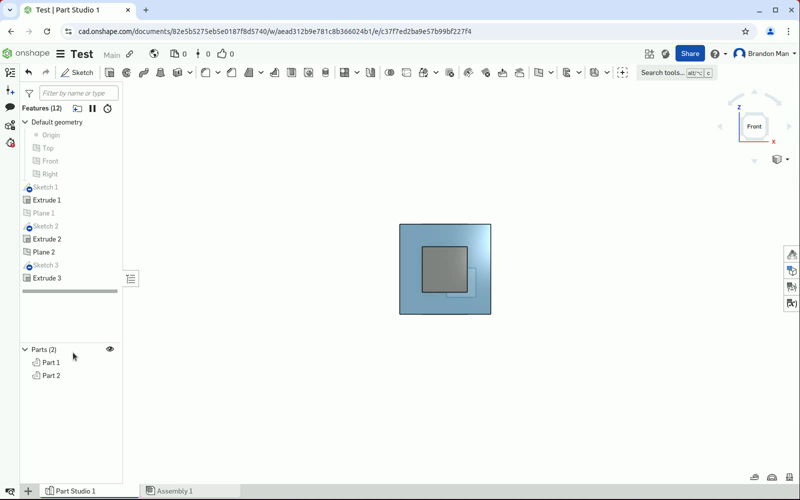
key(shift+p)
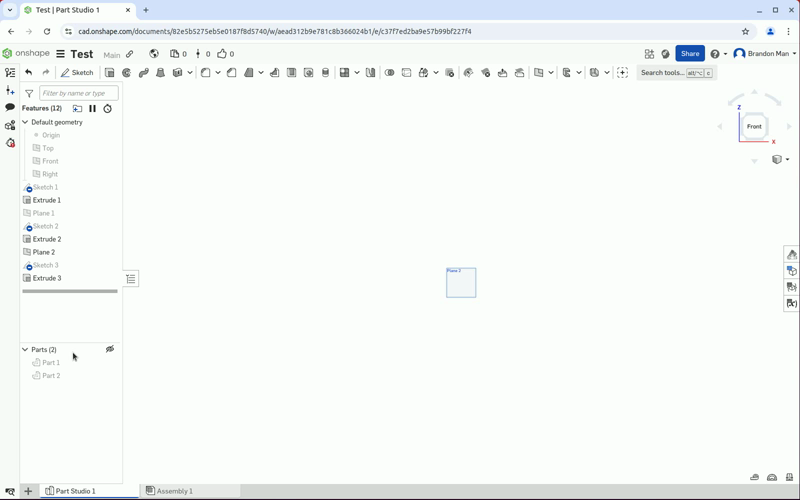
key(space)
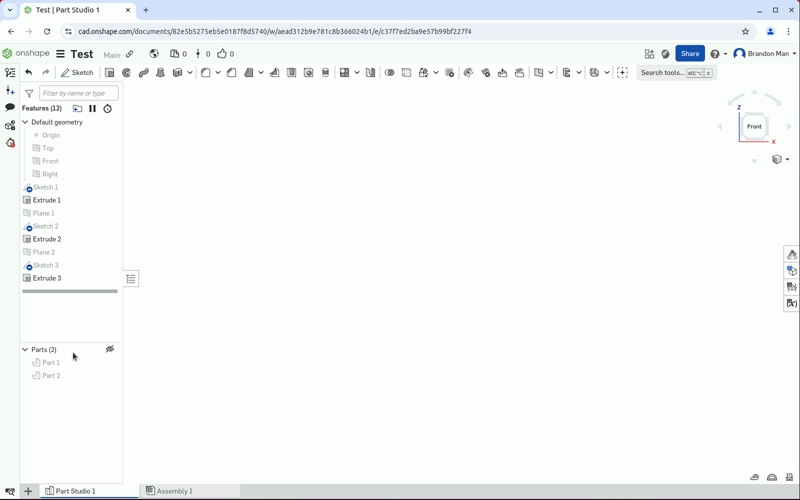
key_down(shift)
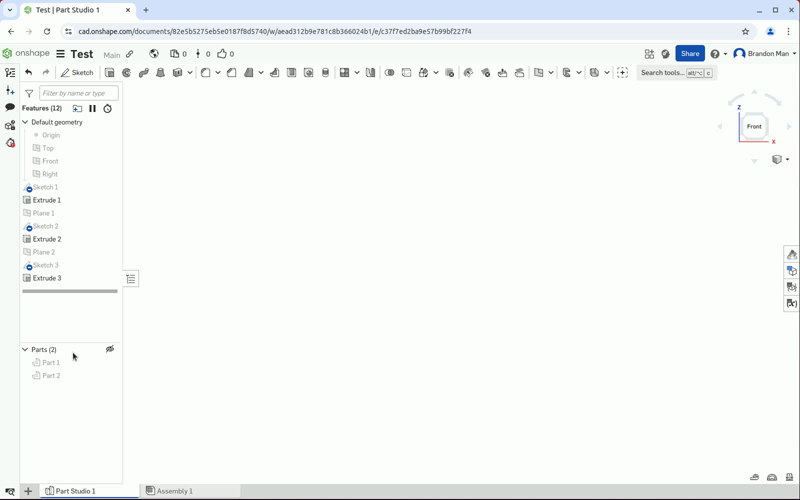
key(left)
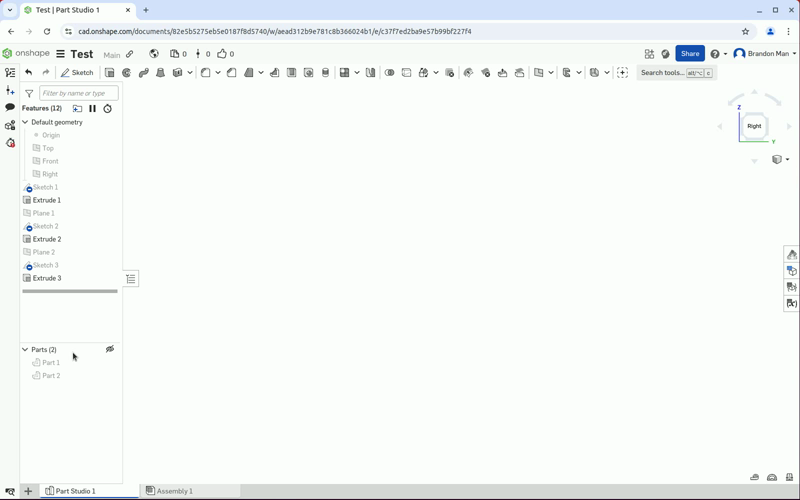
key_up(shift)
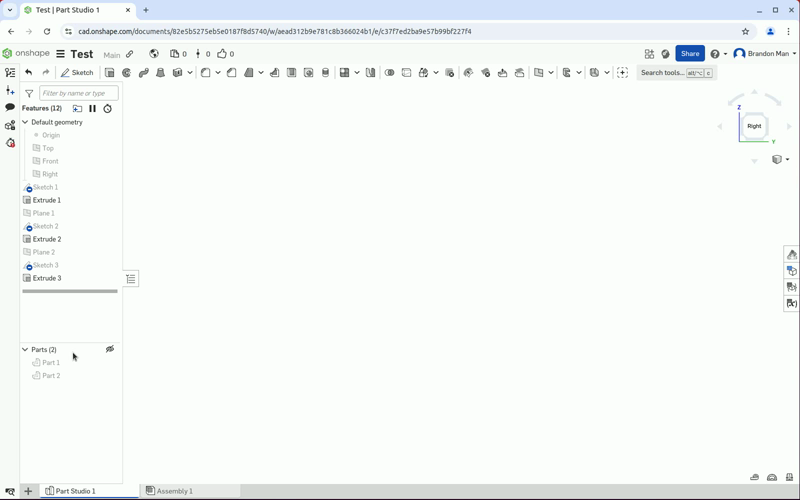
mouse_move(73, 352)
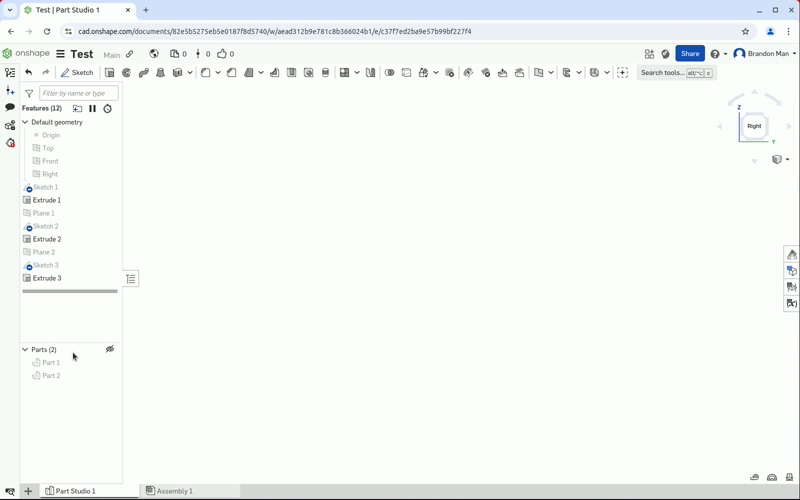
key(shift+y)
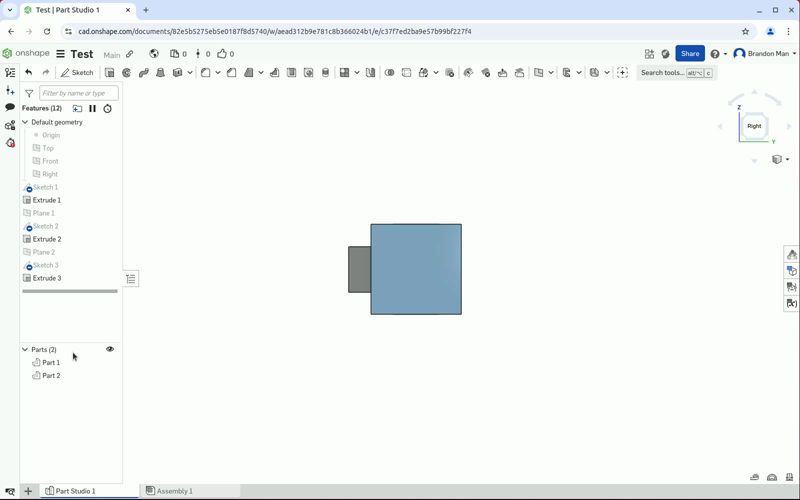
mouse_move(541, 75)
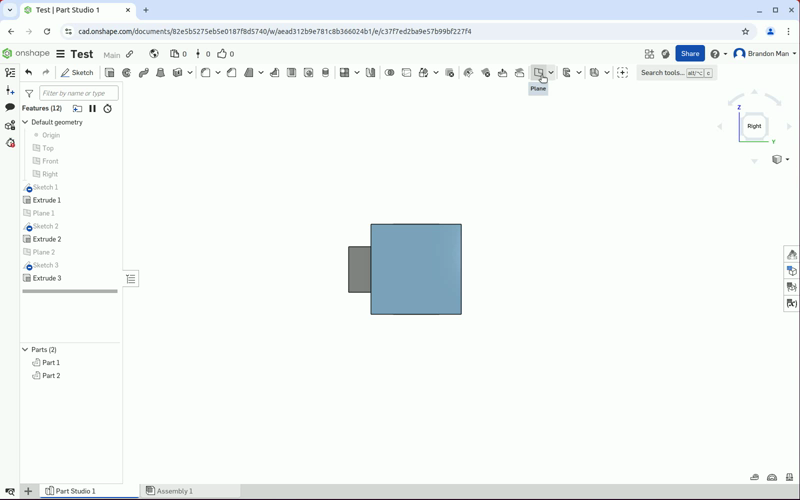
click(541, 75)
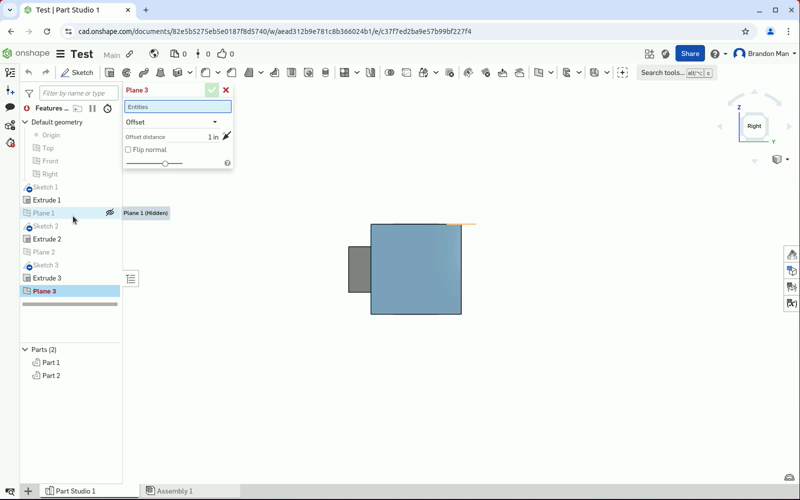
scroll(3)
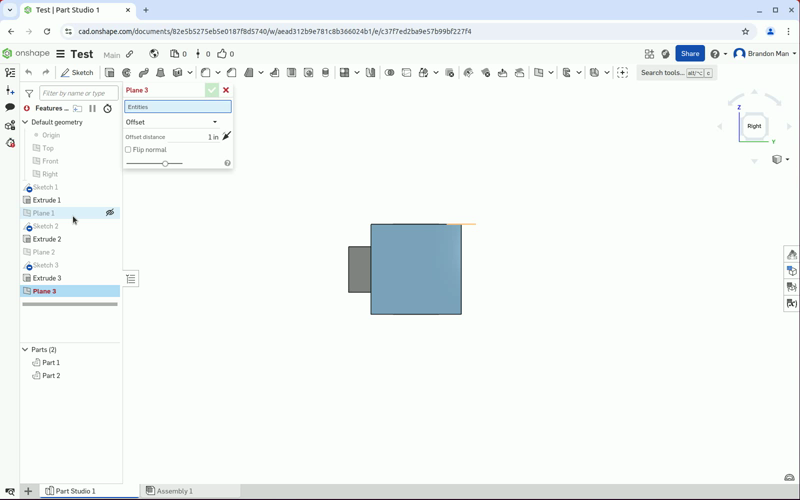
mouse_move(73, 176)
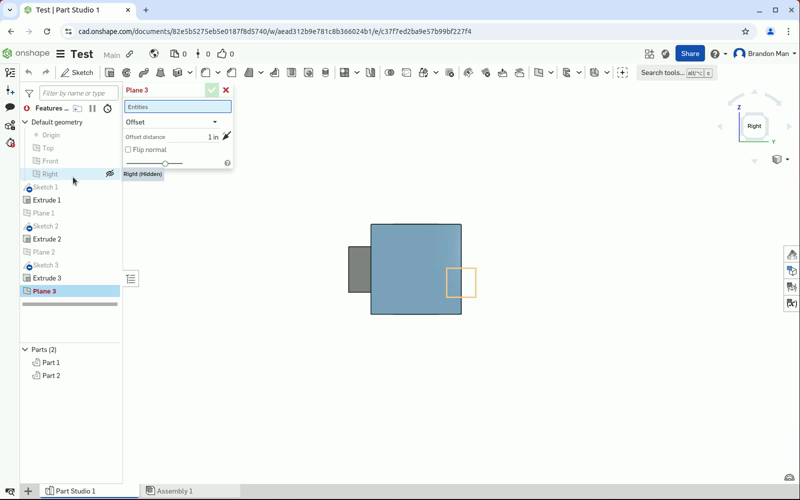
click(73, 176)
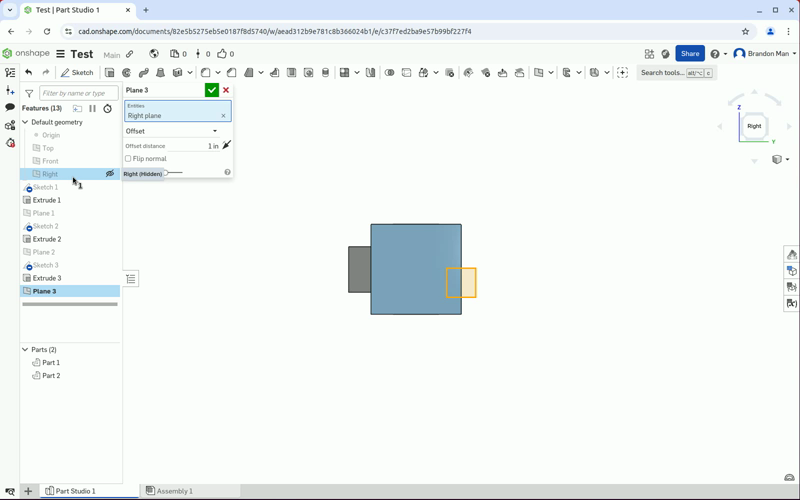
key(tab, 2)
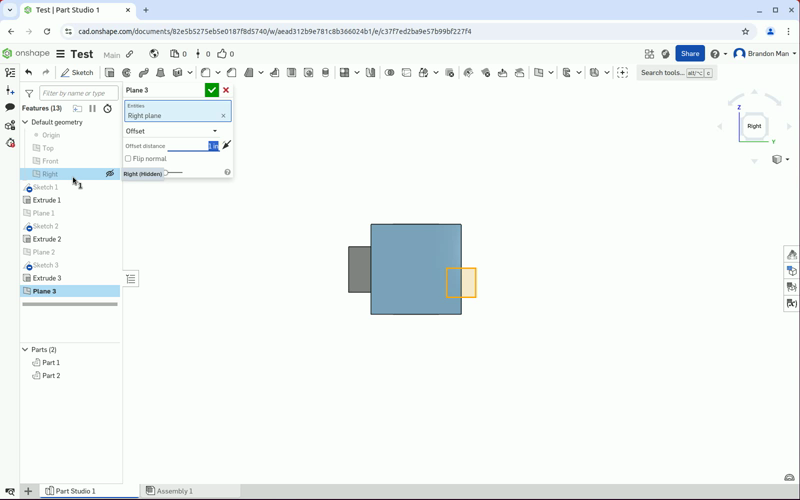
text(6.008)
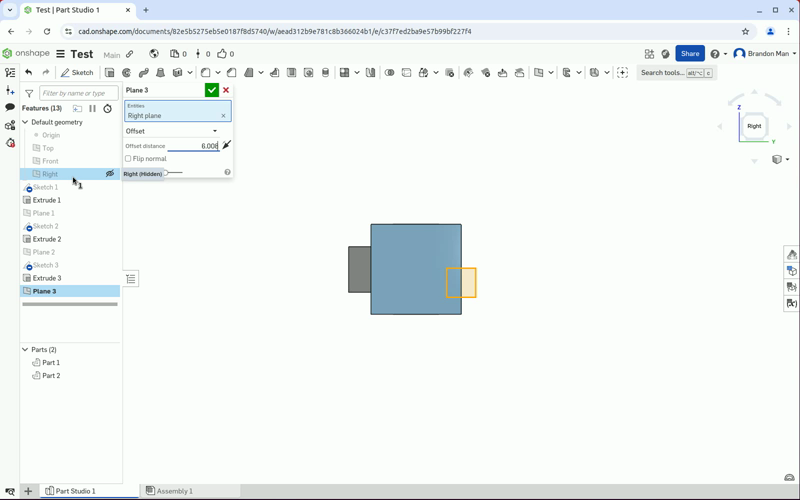
key(enter, 2)
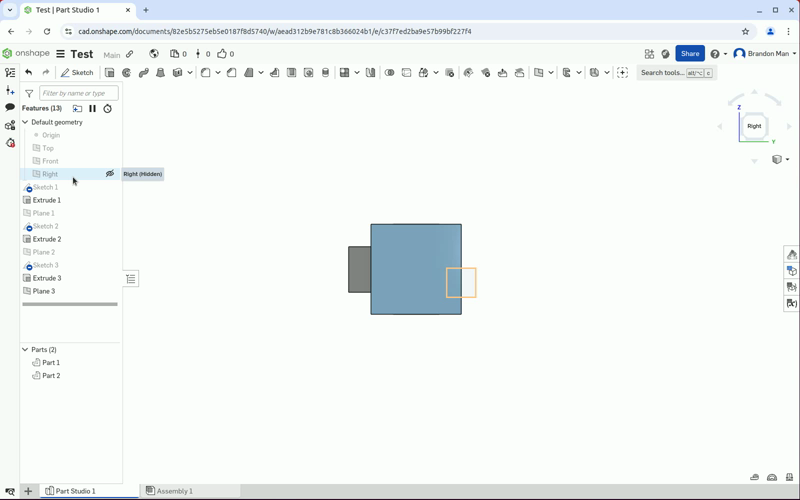
key(shift+s)
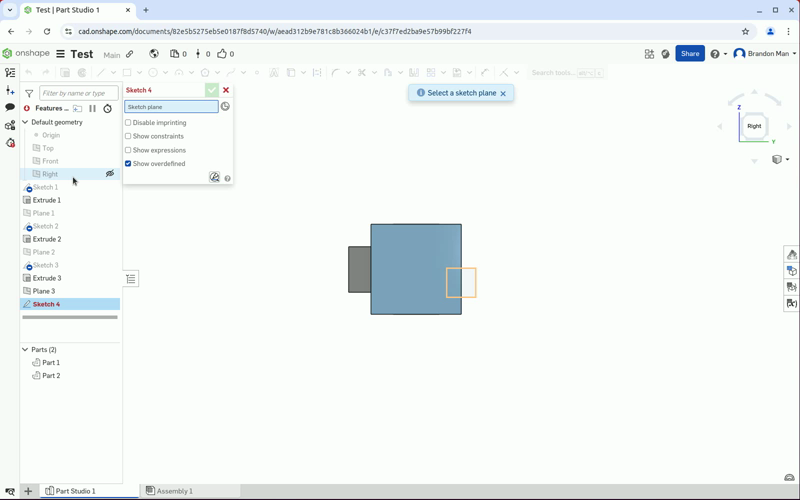
mouse_move(73, 293)
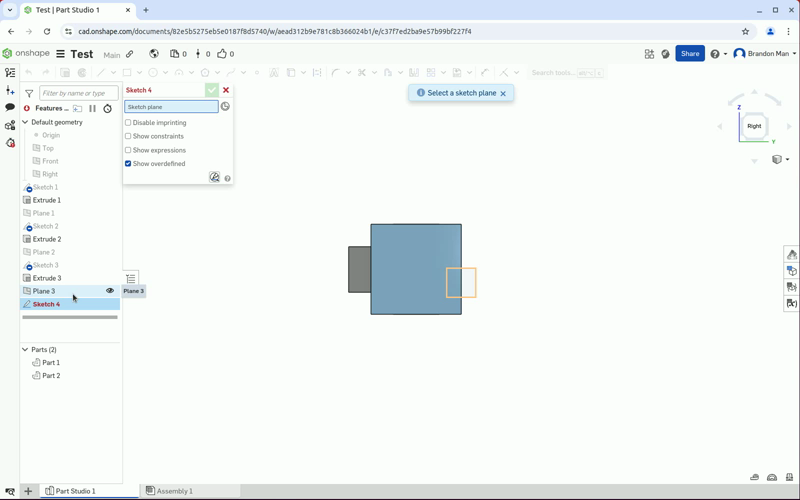
click(73, 293)
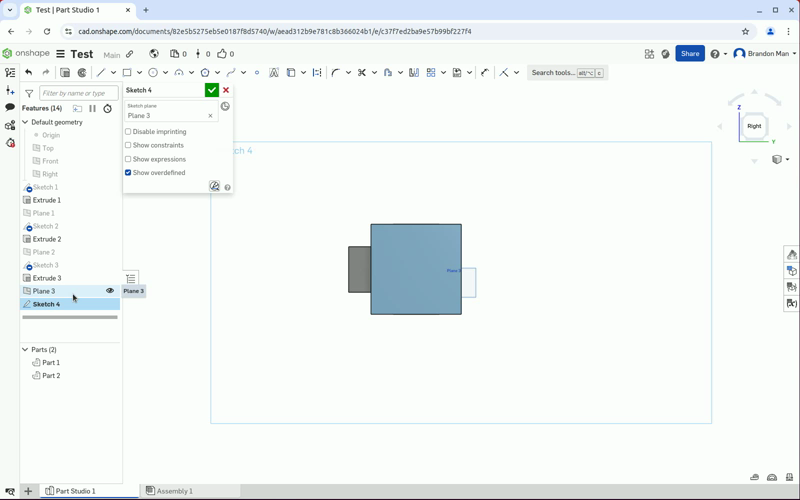
mouse_move(73, 352)
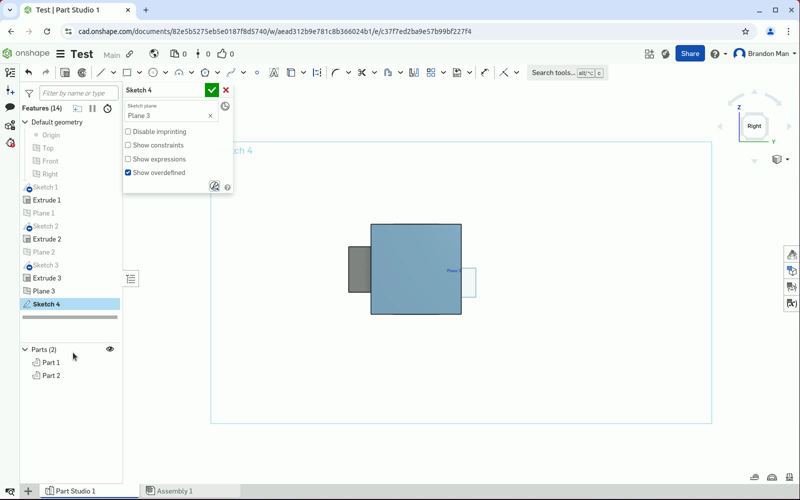
key(y)
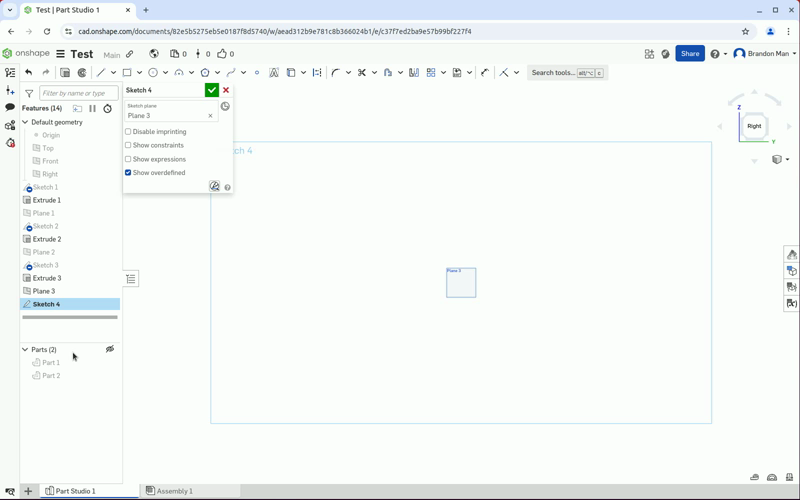
key(c)
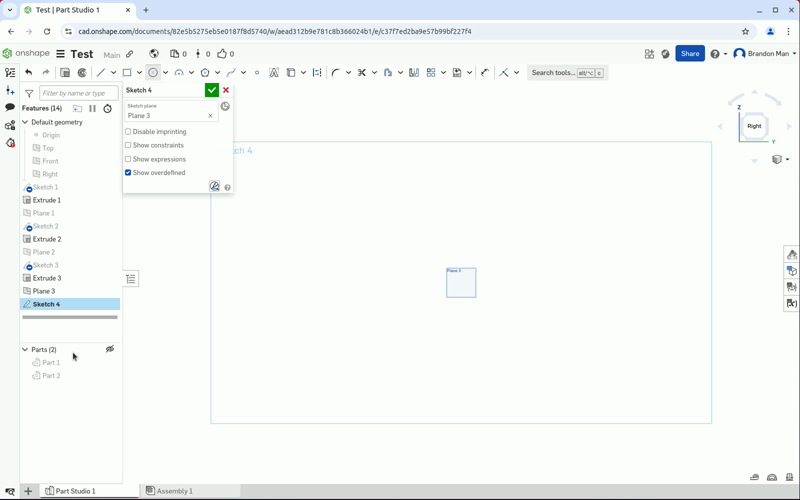
key_down(shift)
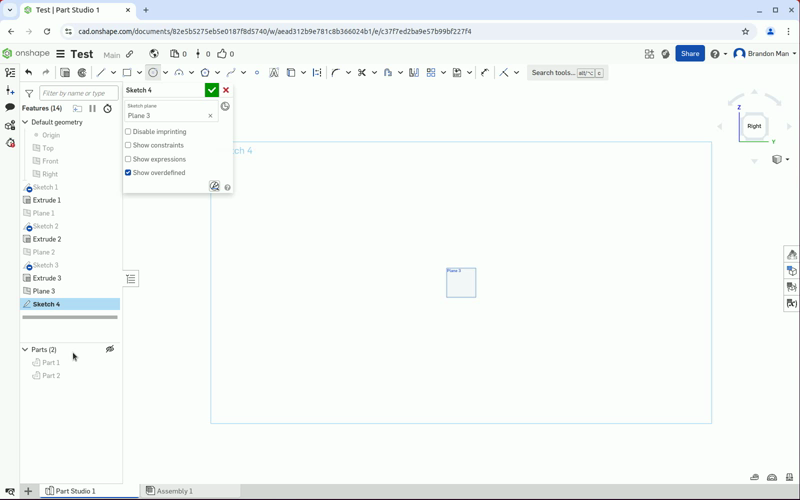
mouse_move(415, 270)
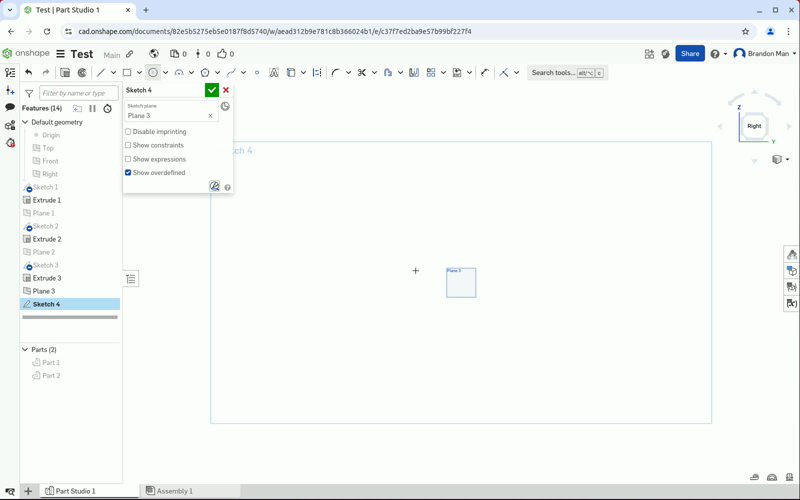
click(415, 270)
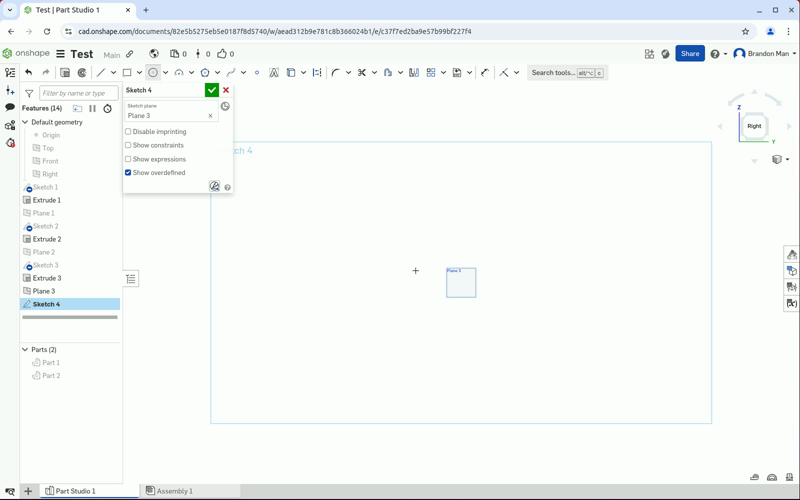
key_up(shift)
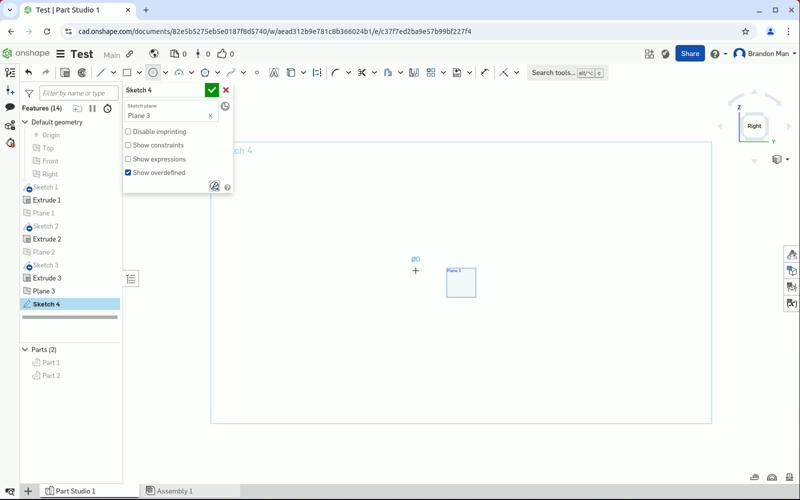
mouse_move(438, 270)
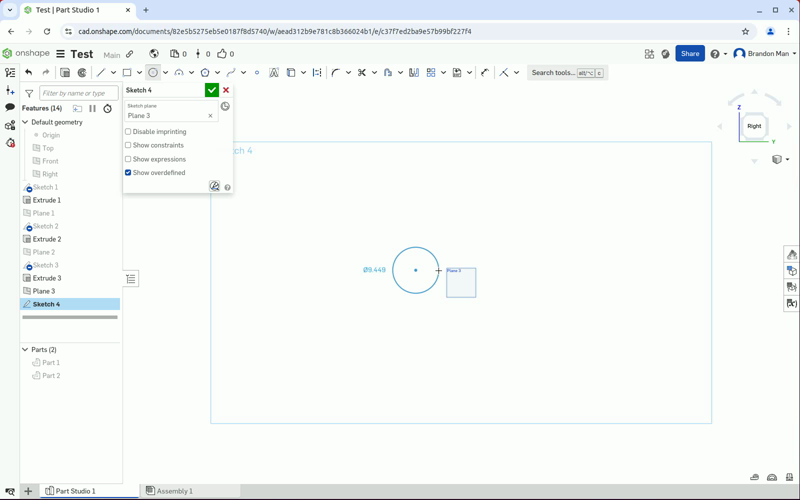
click(438, 270)
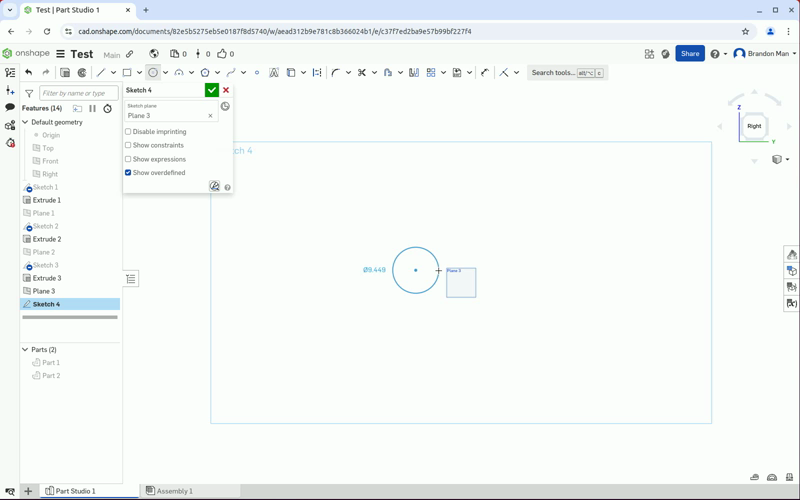
key(esc)
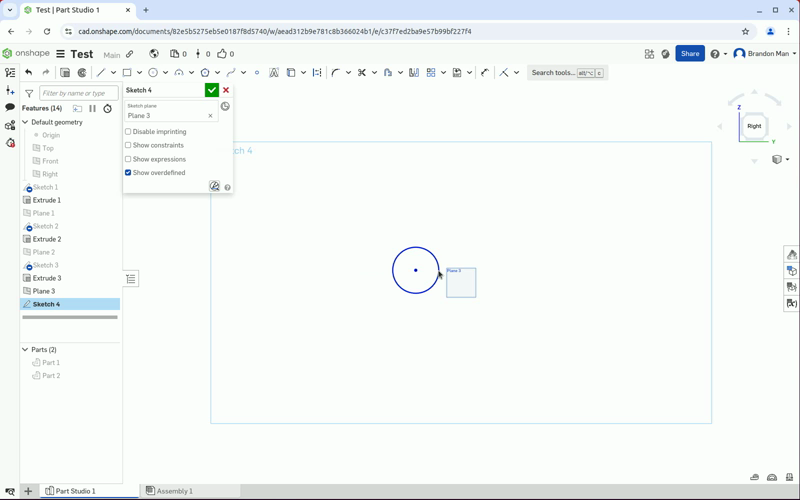
mouse_move(426, 282)
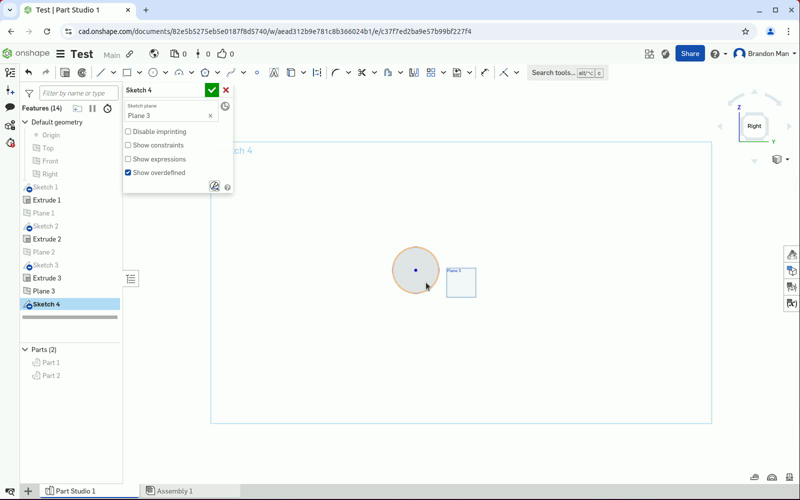
scroll(6)
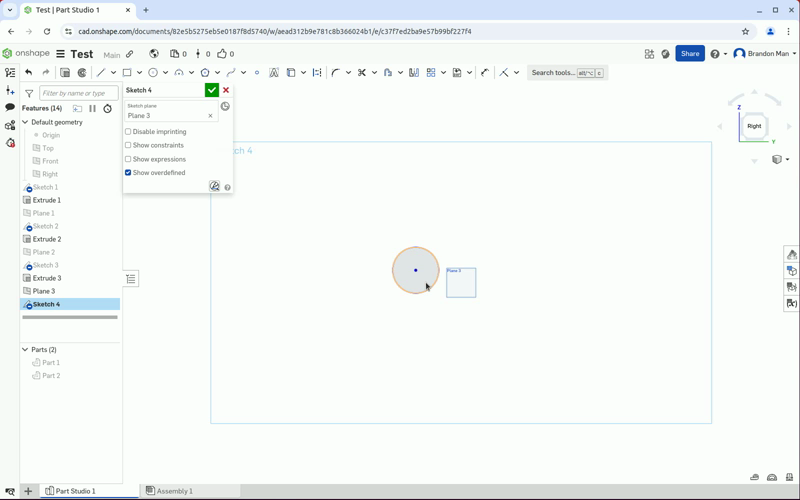
scroll(6)
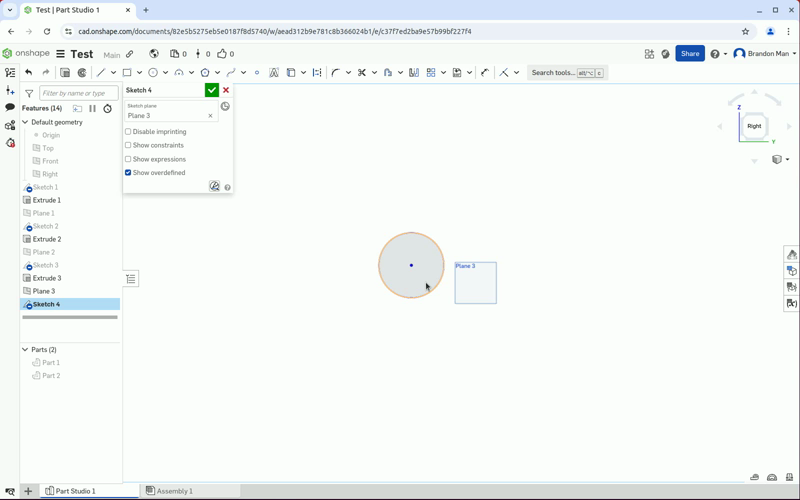
scroll(6)
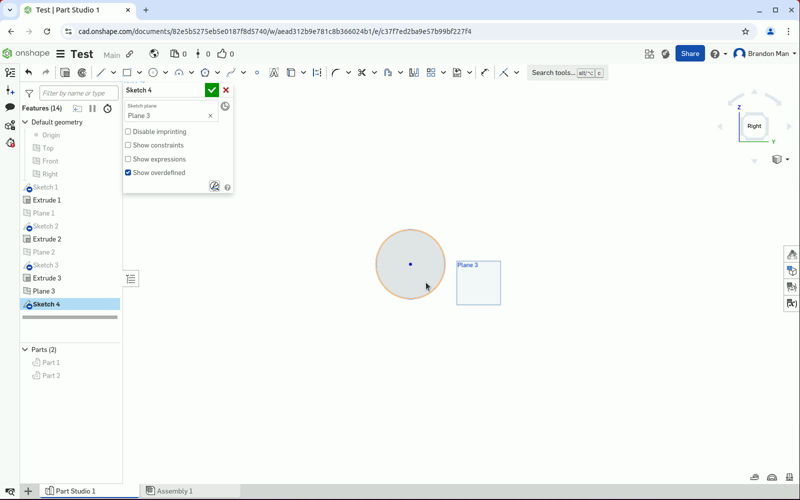
scroll(6)
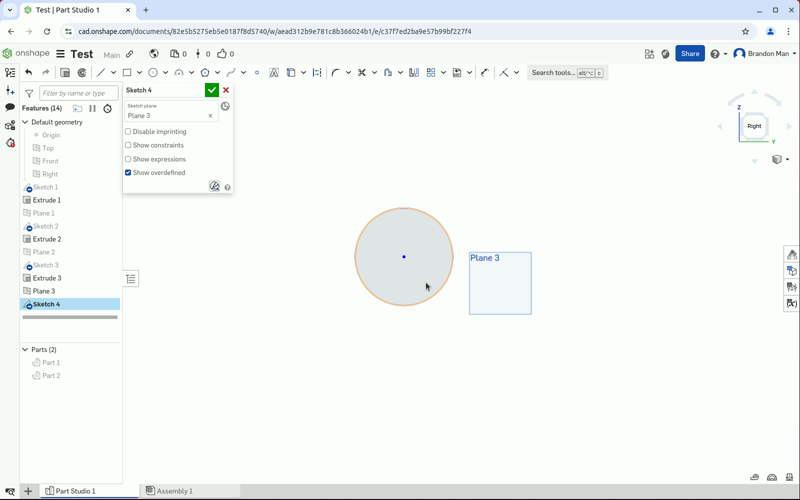
scroll(6)
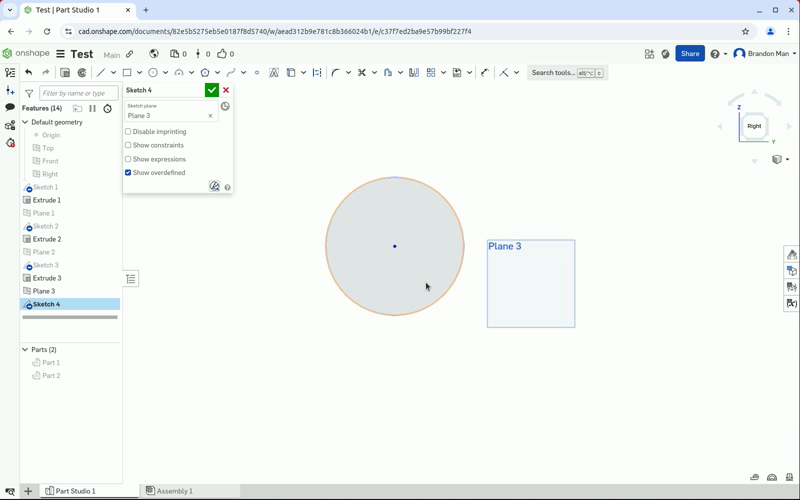
scroll(6)
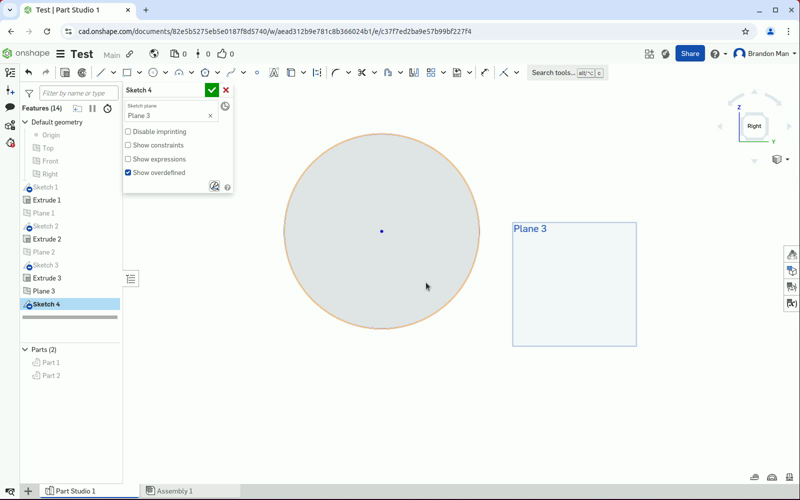
scroll(6)
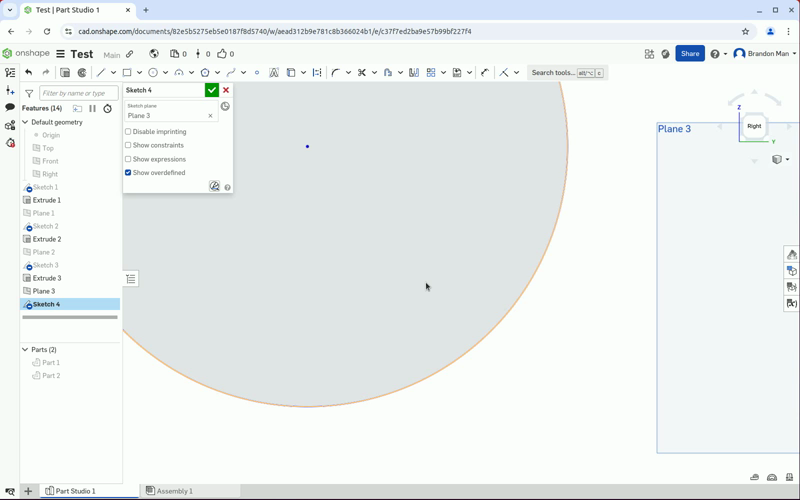
click(426, 282)
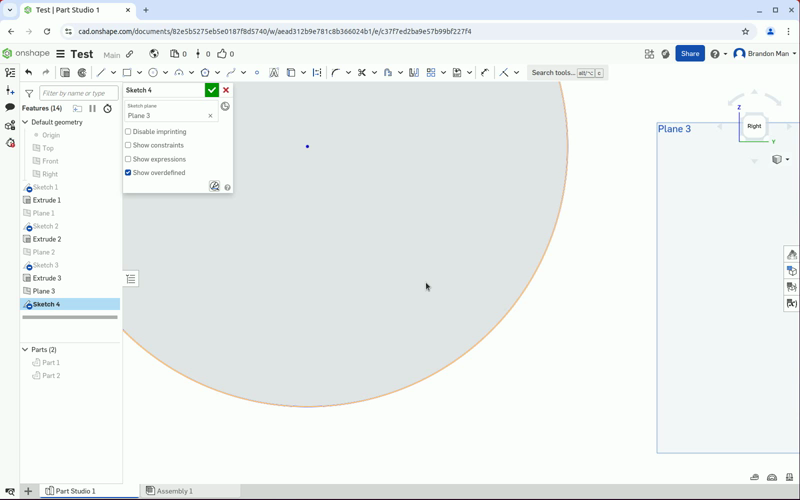
scroll(-6)
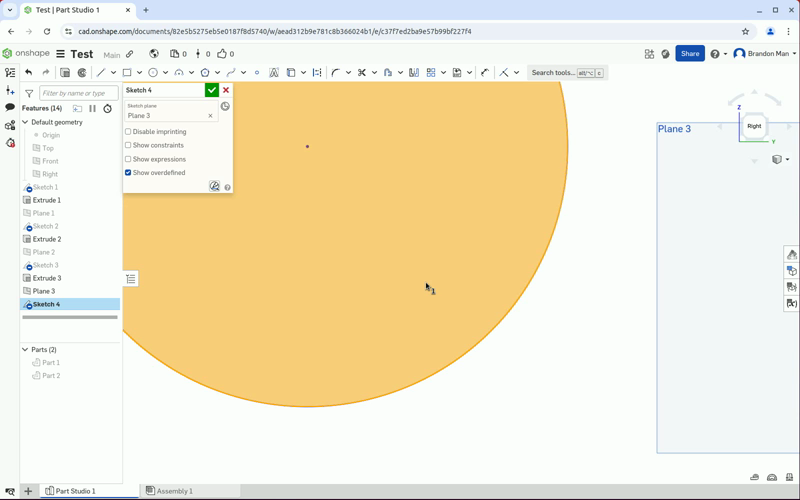
scroll(-6)
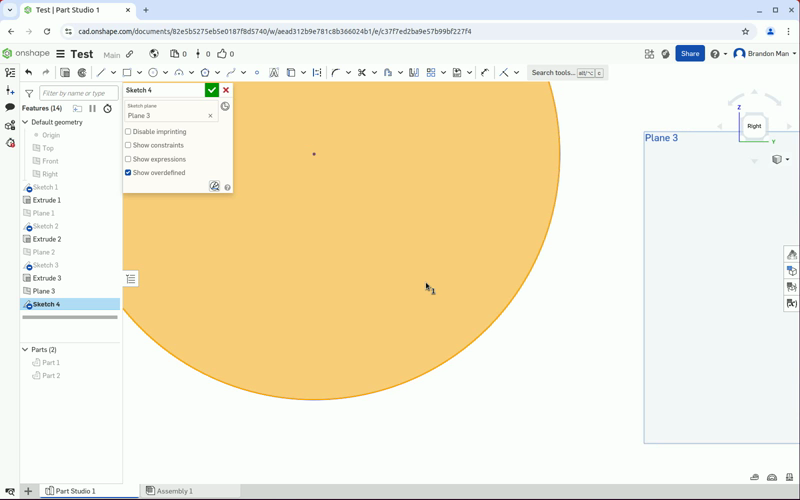
scroll(-6)
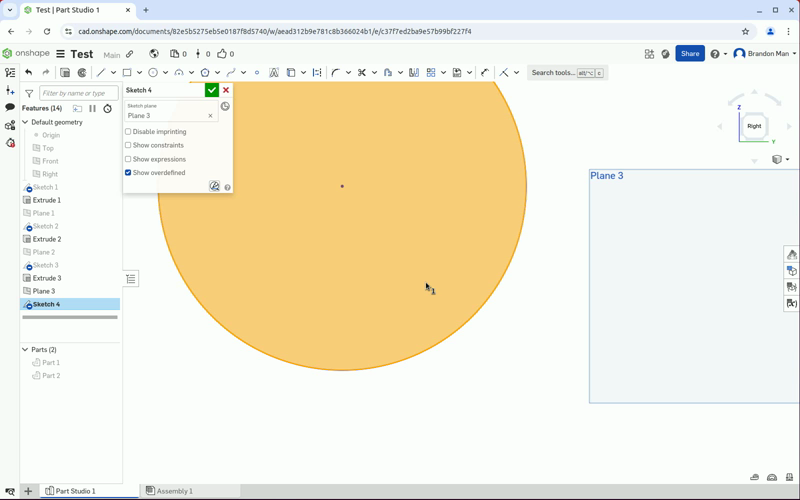
scroll(-6)
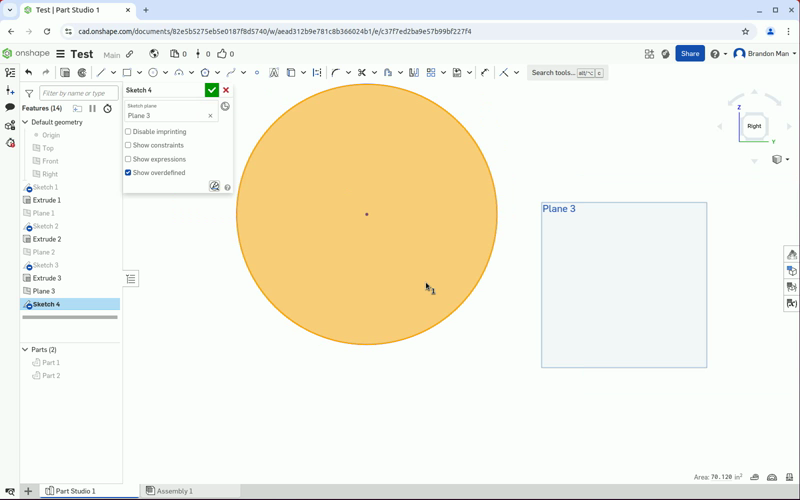
scroll(-6)
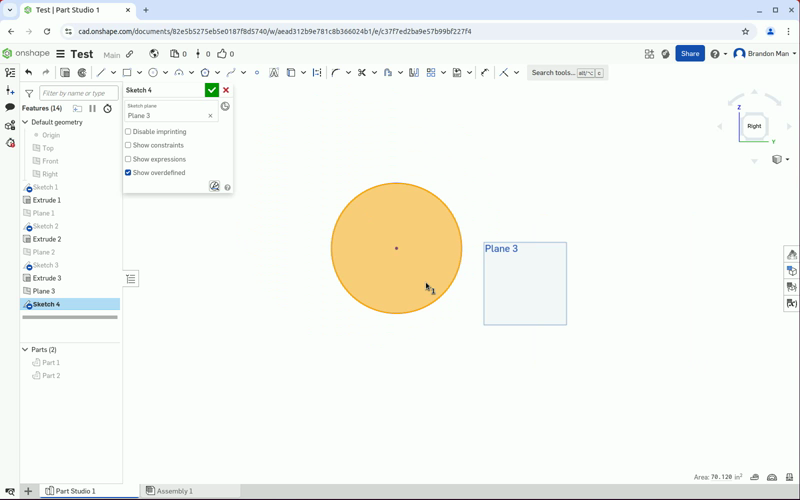
scroll(-6)
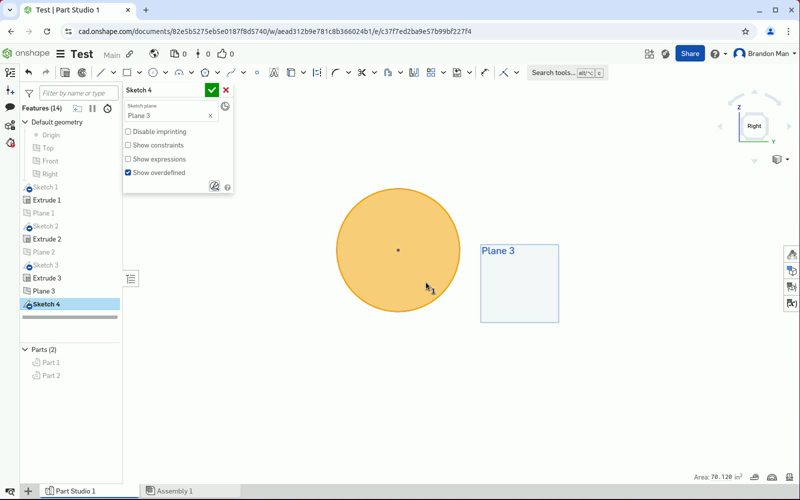
scroll(-6)
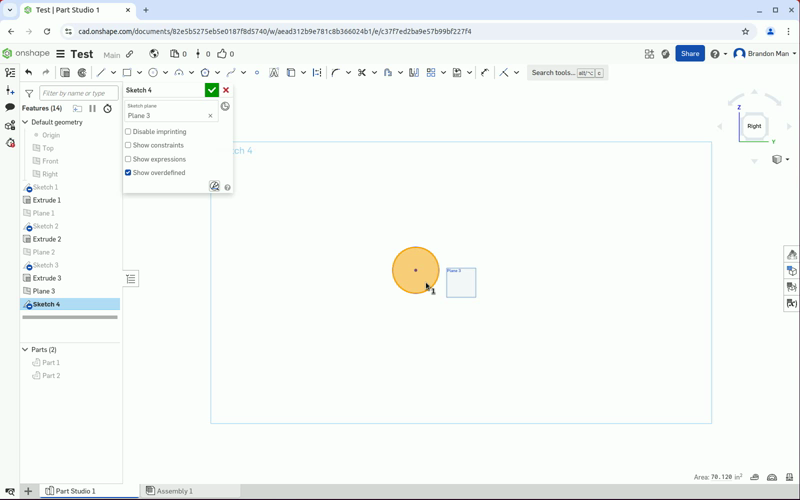
mouse_move(73, 352)
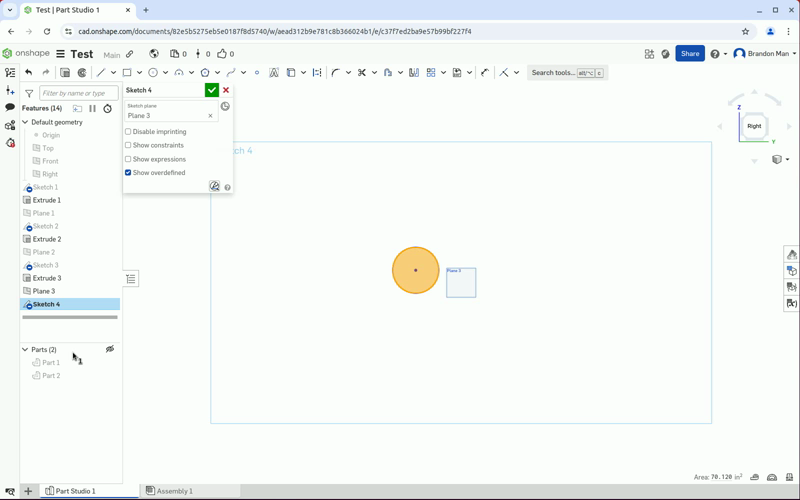
key(shift+y)
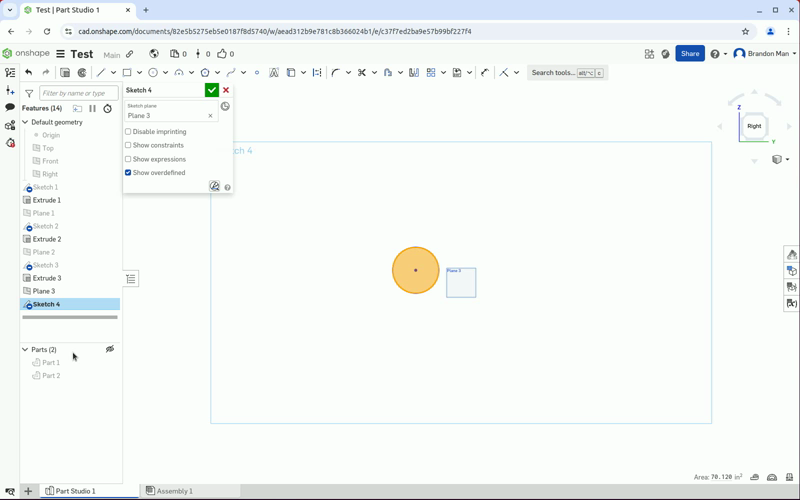
key(shift+e)
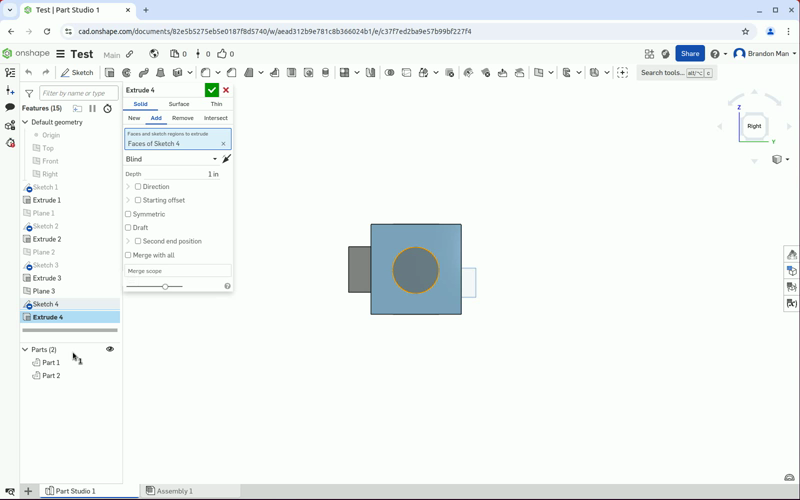
mouse_move(143, 106)
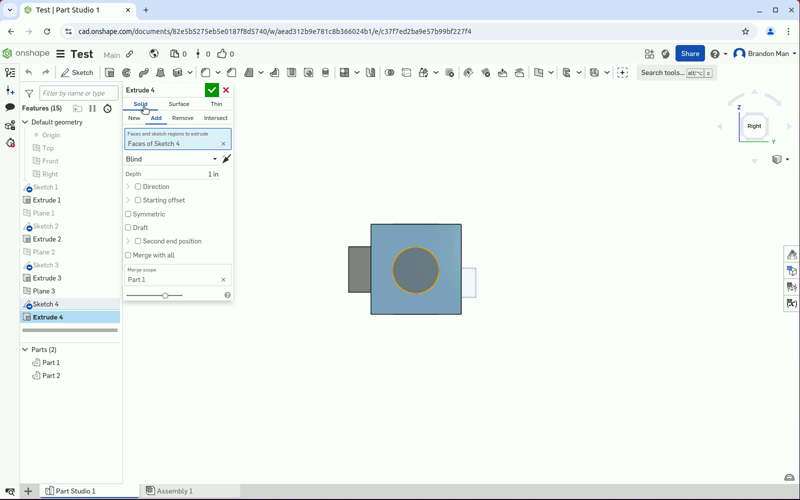
click(143, 106)
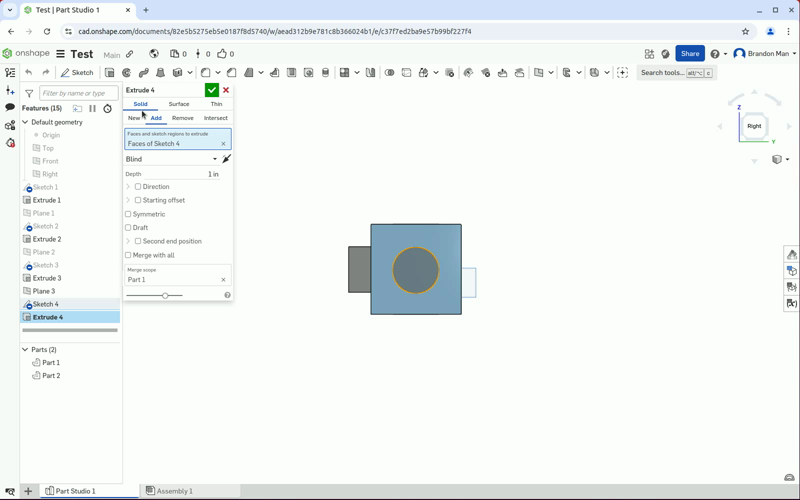
mouse_move(137, 120)
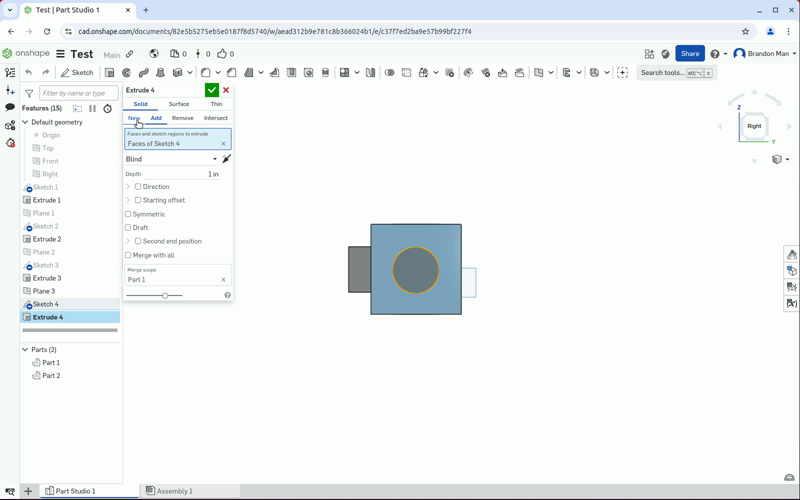
click(137, 120)
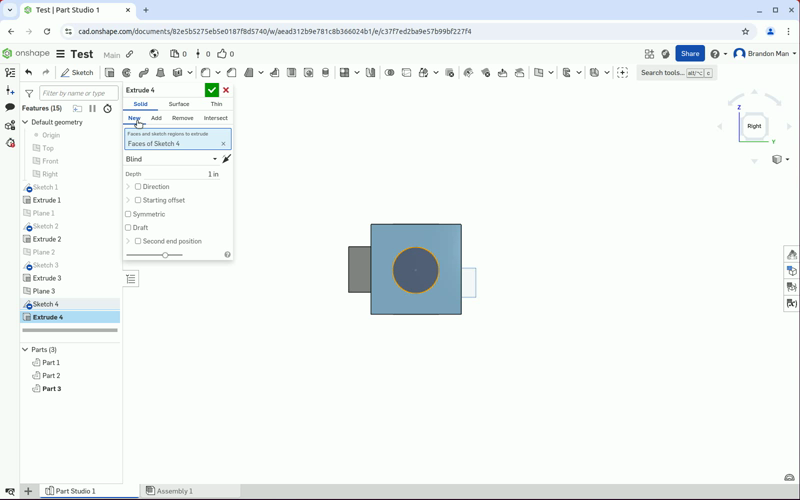
key(tab, 4)
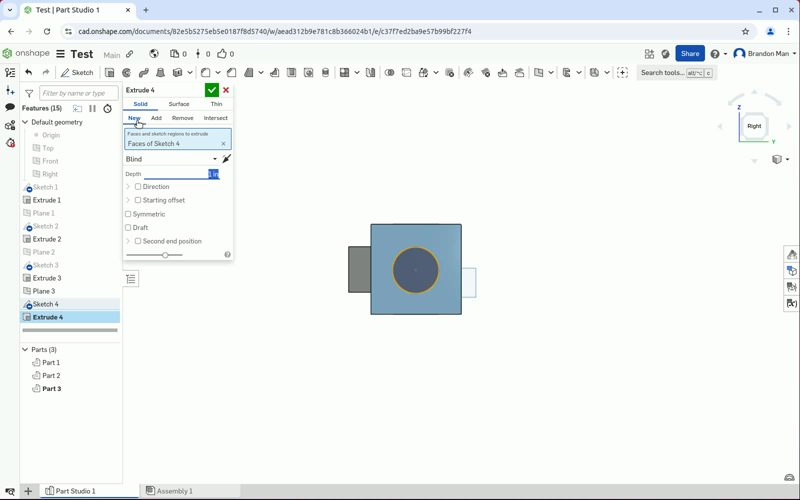
text(4.574)
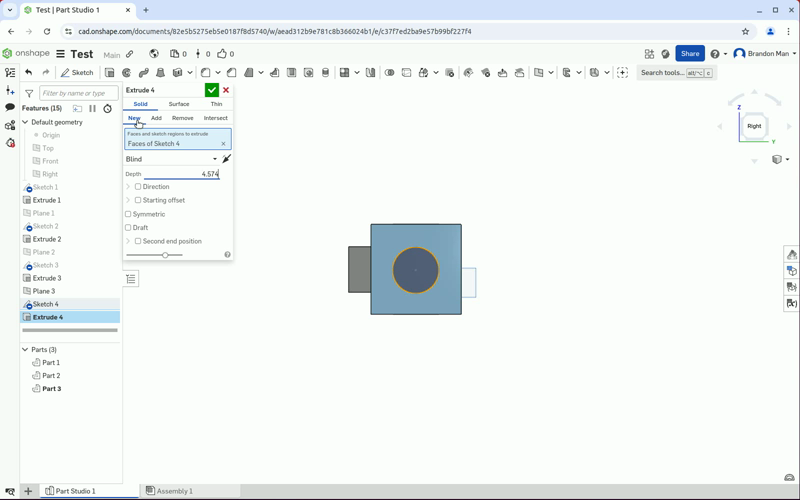
key(enter)
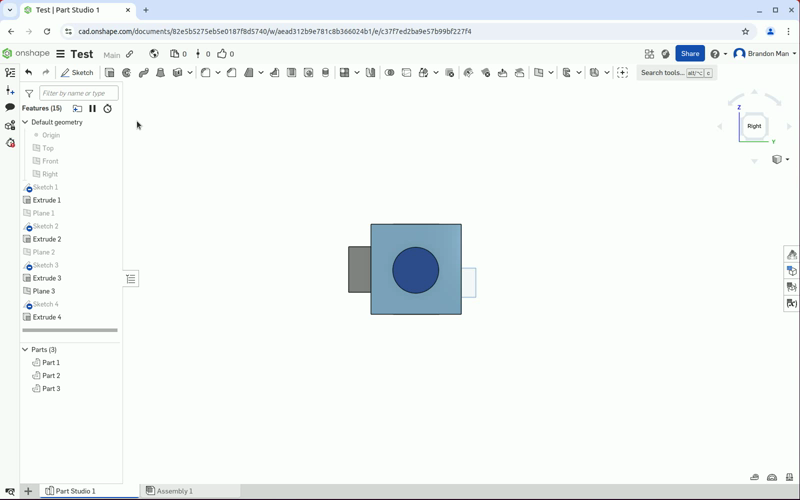
key(shift+h)
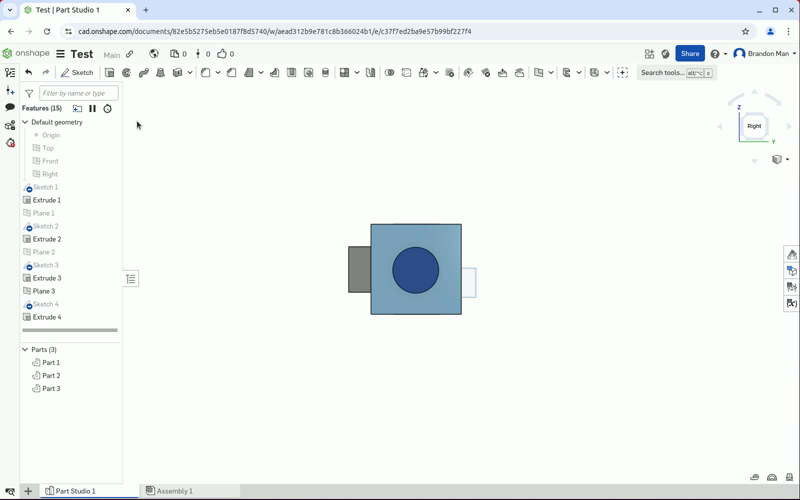
key(shift+h)
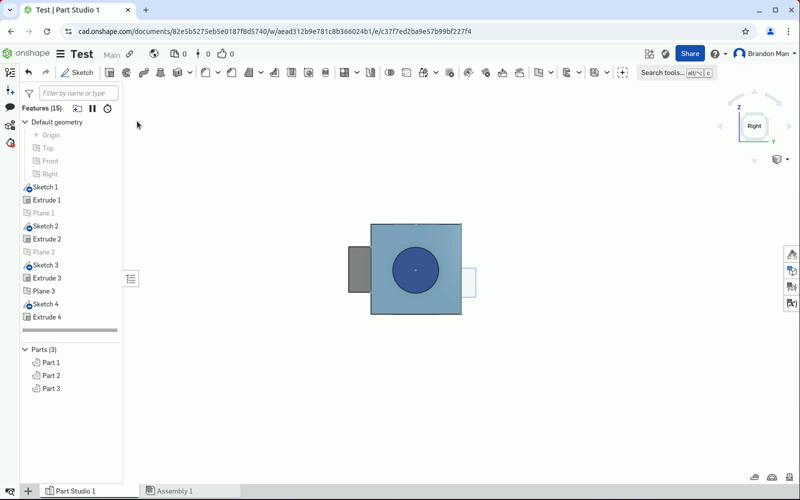
key(shift+7)
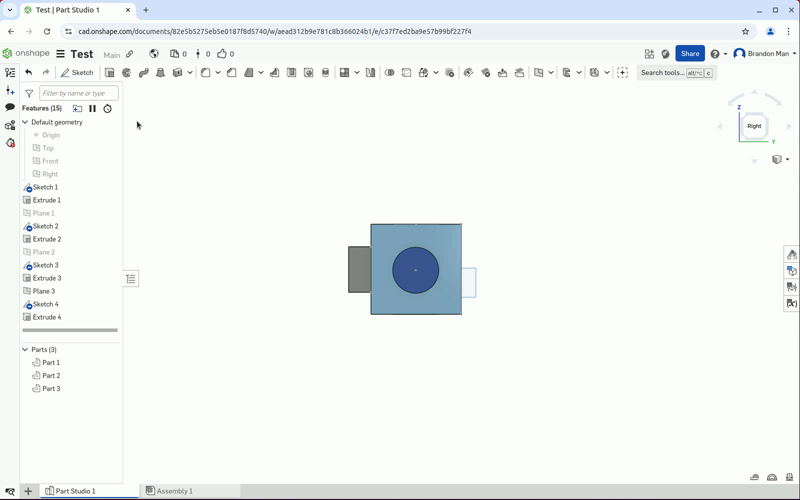
key(right, 2)
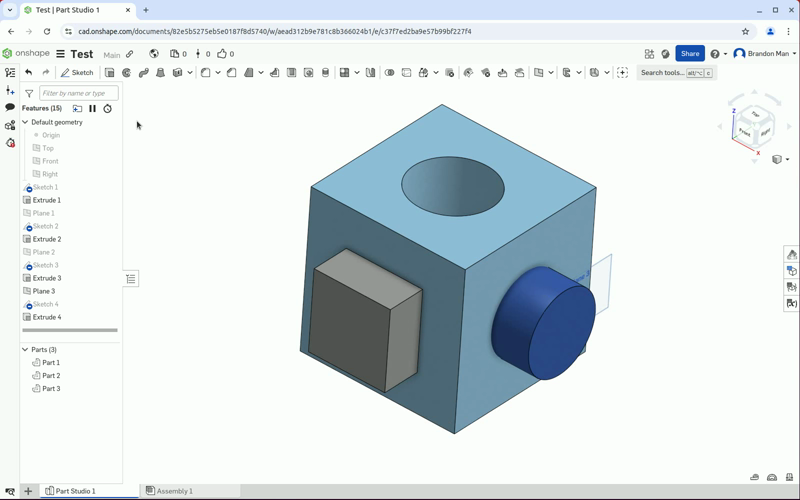
key(down, 2)
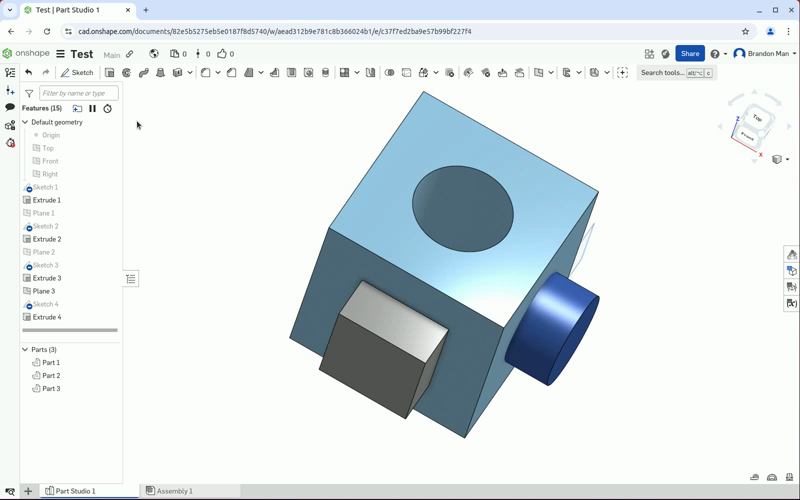
key(up, 2)
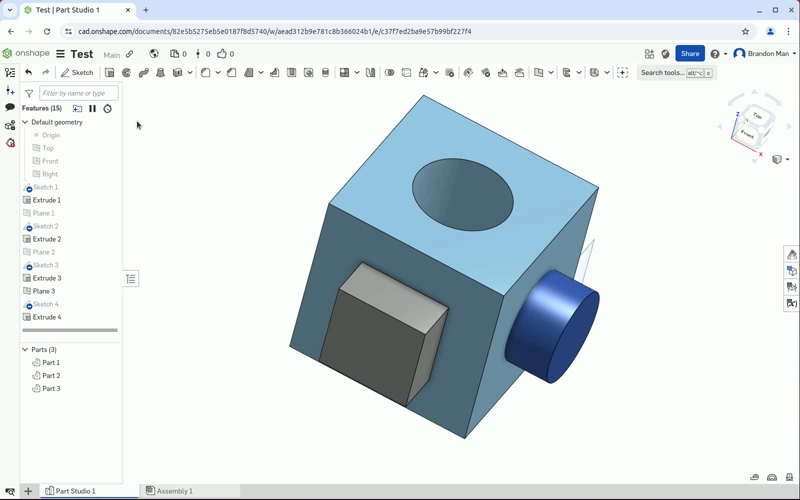
key(left, 2)
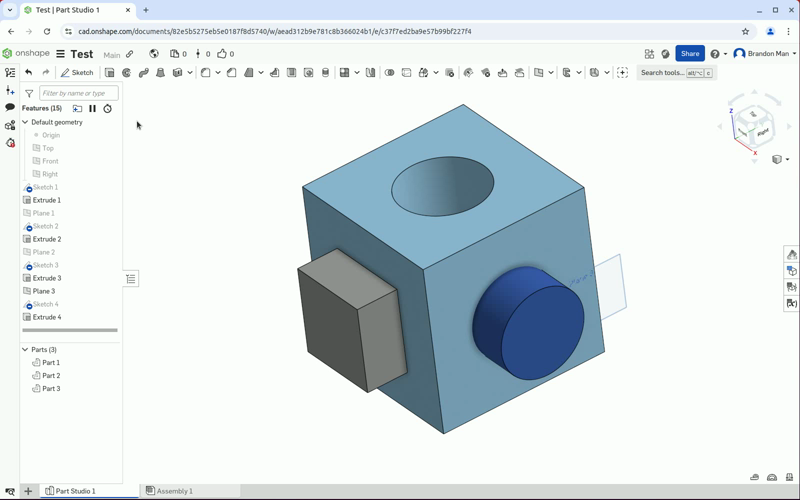
mouse_move(73, 189)
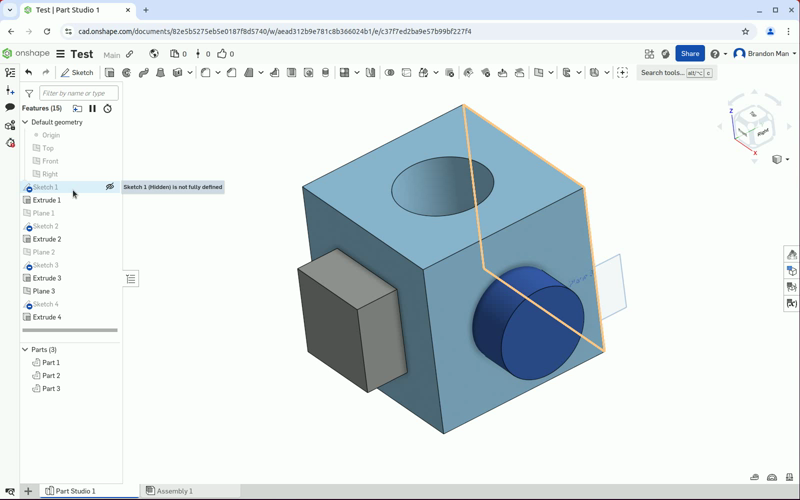
click(73, 189)